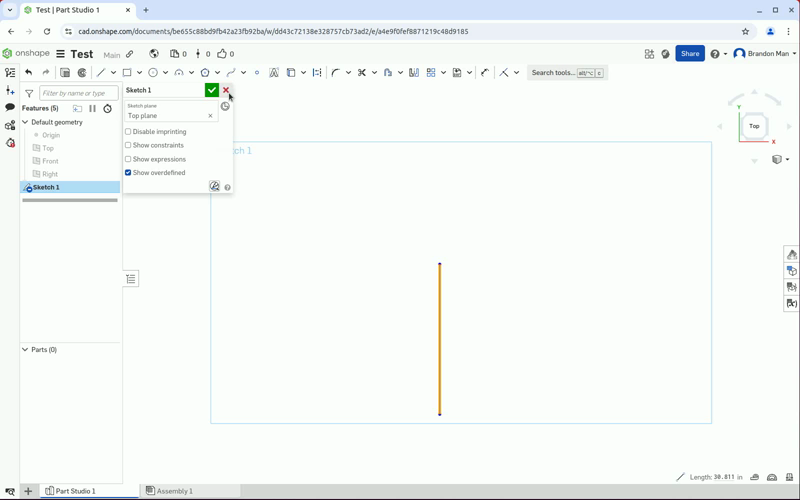
key(shift+h)
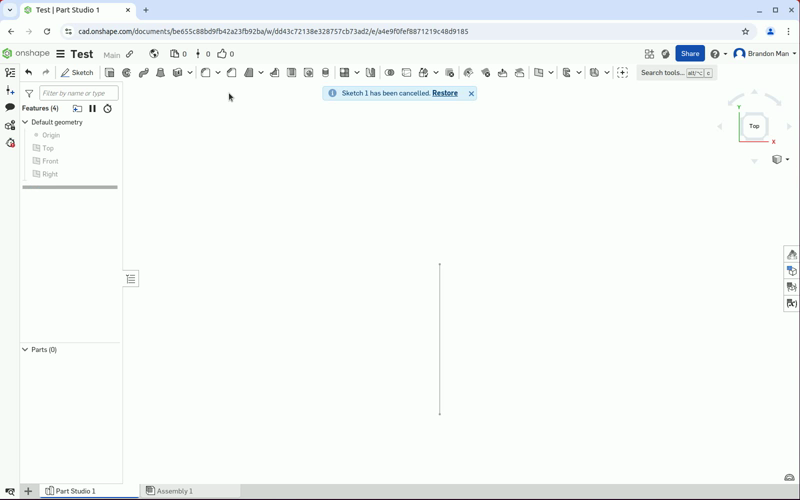
mouse_move(73, 352)
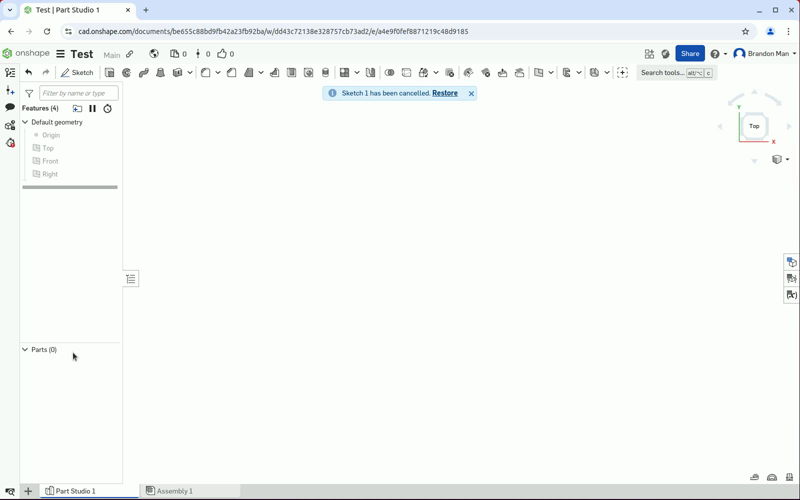
key(y)
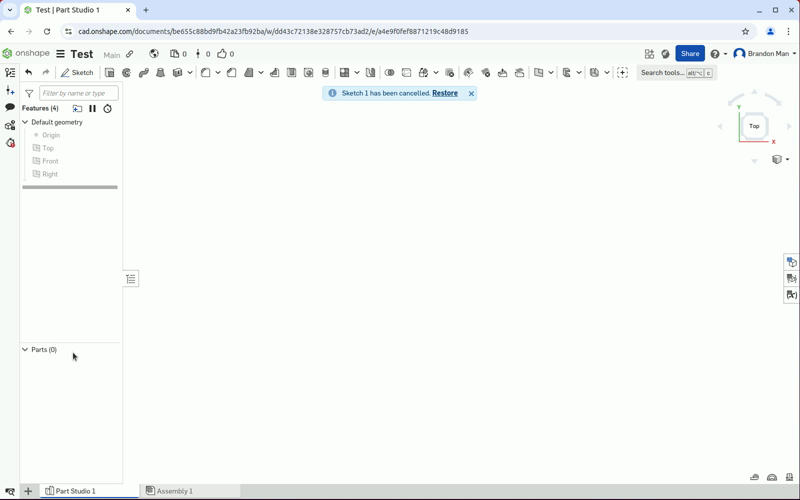
key(shift+p)
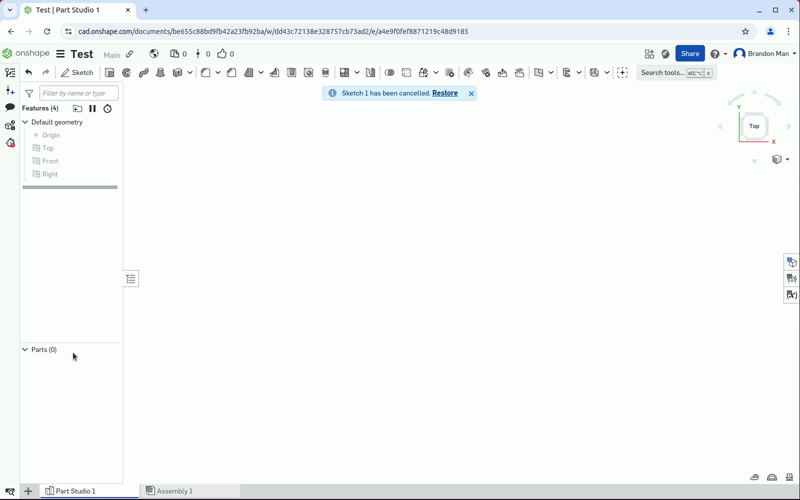
key(space)
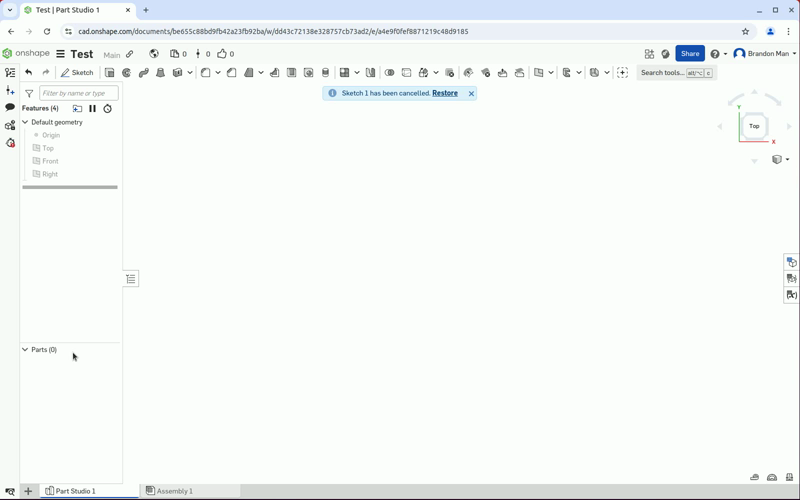
key_down(shift)
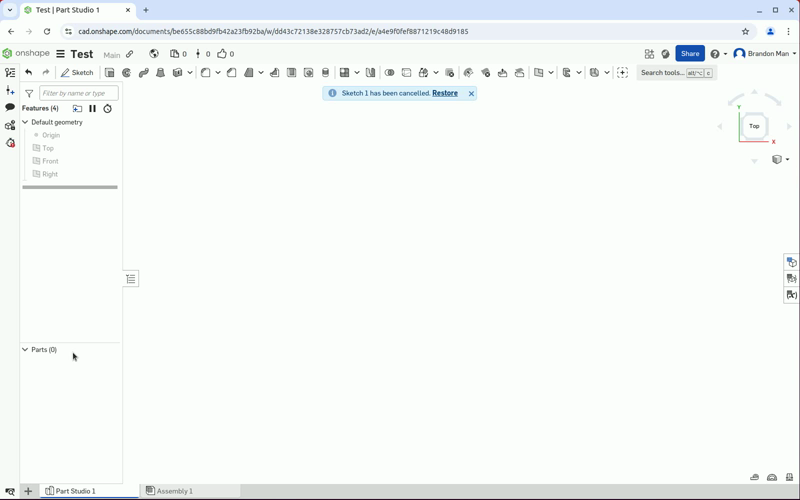
key(up)
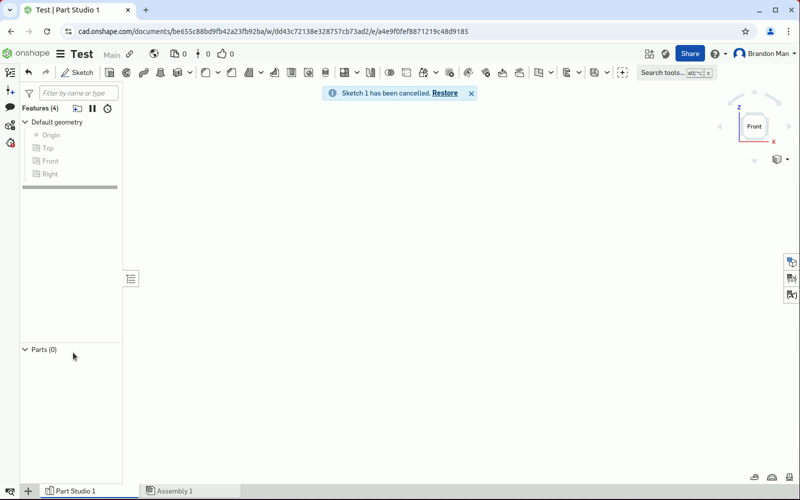
key_up(shift)
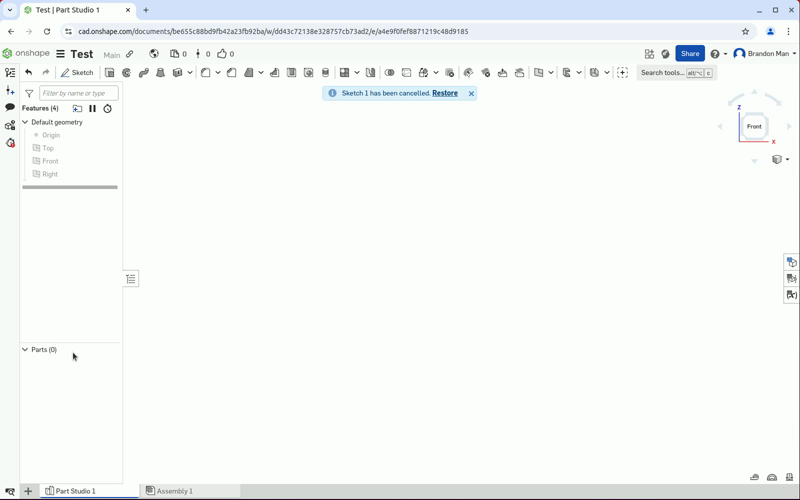
mouse_move(73, 352)
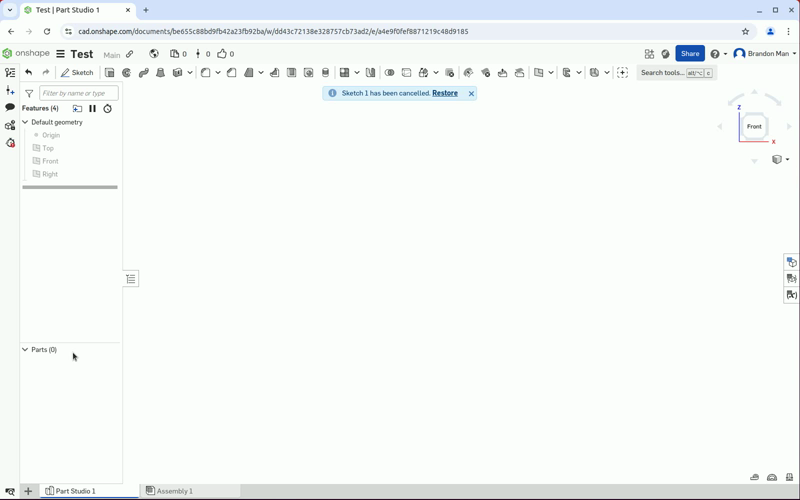
key(shift+y)
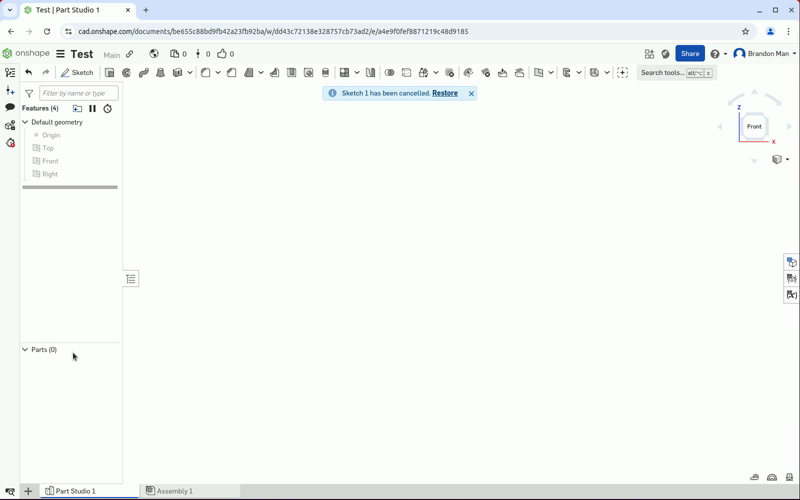
key(shift+s)
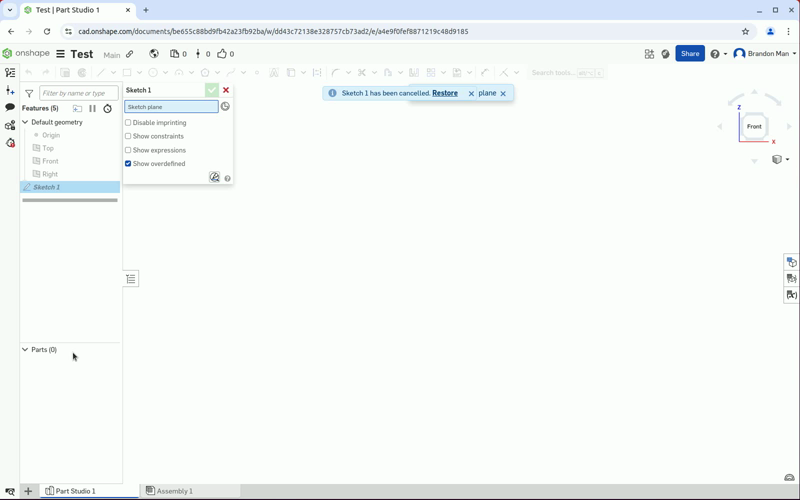
mouse_move(73, 163)
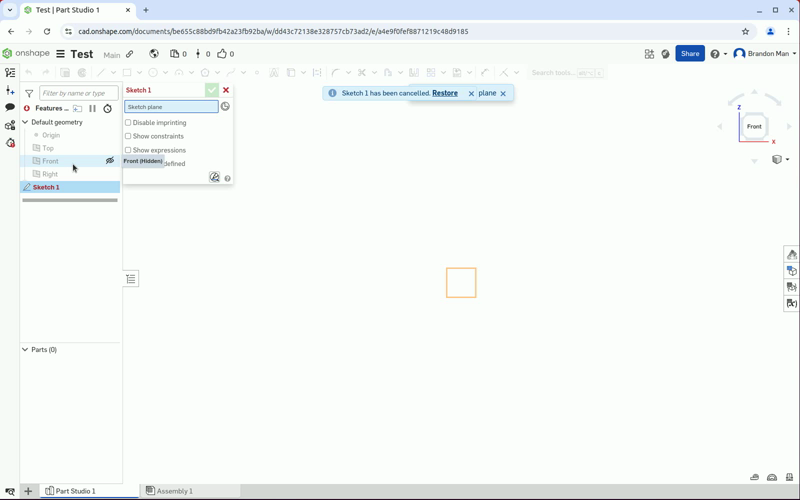
click(73, 163)
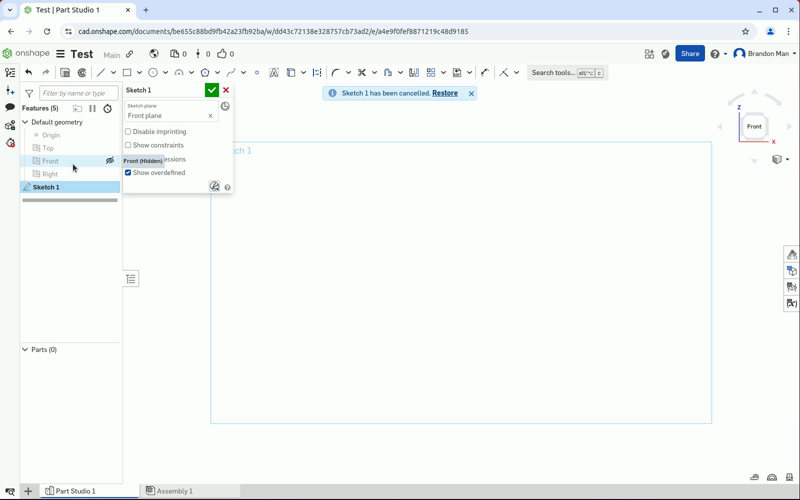
mouse_move(73, 352)
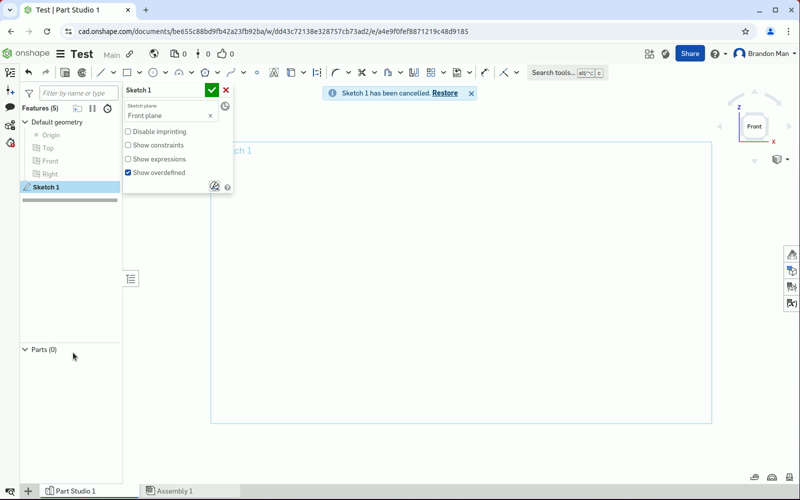
key(y)
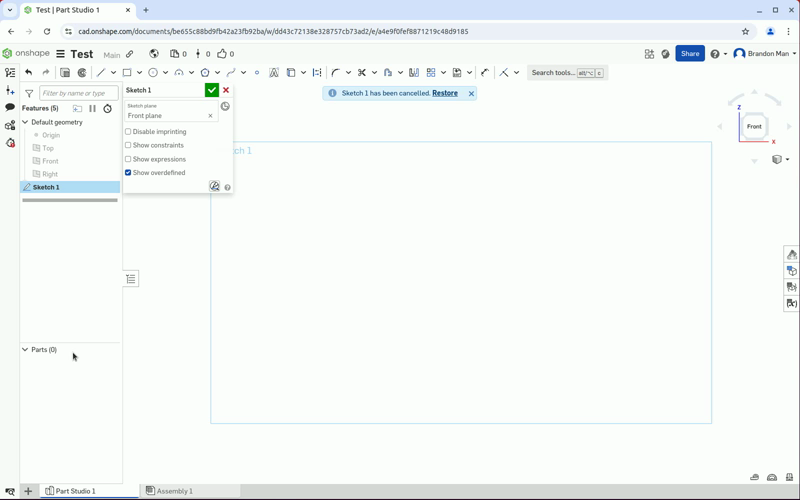
key(l)
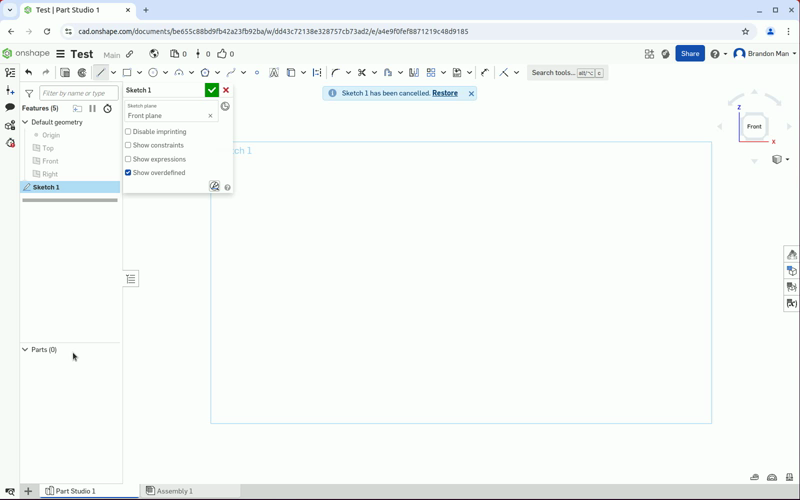
key_down(shift)
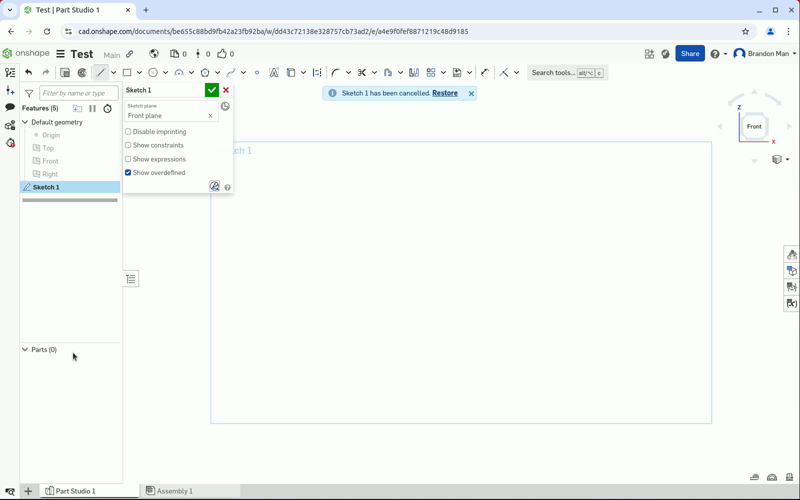
mouse_move(348, 304)
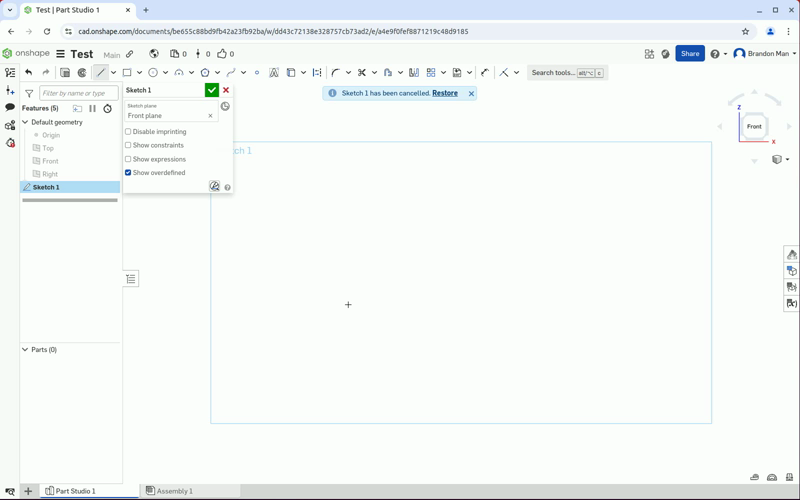
click(348, 304)
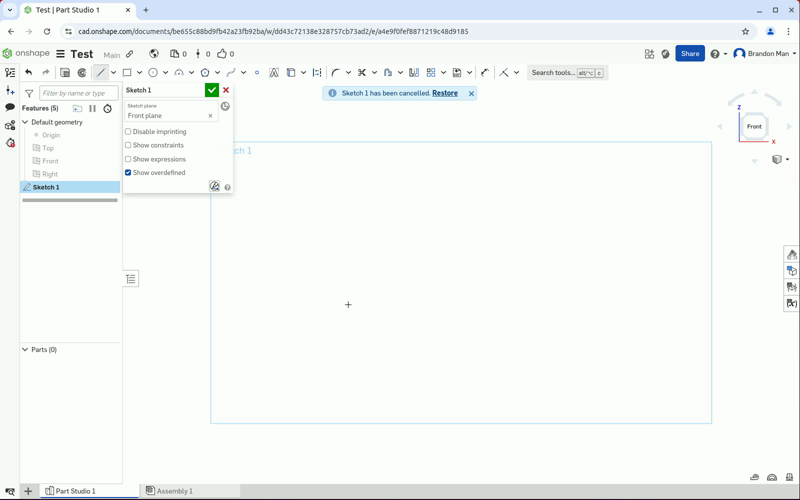
key_up(shift)
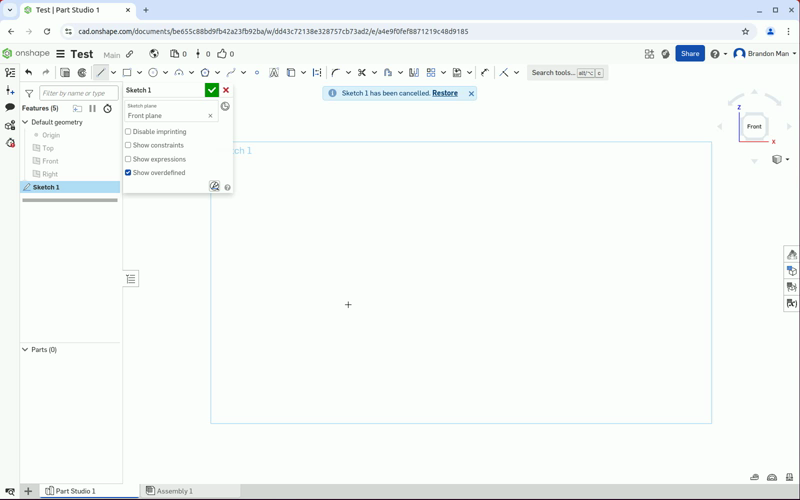
key_down(shift)
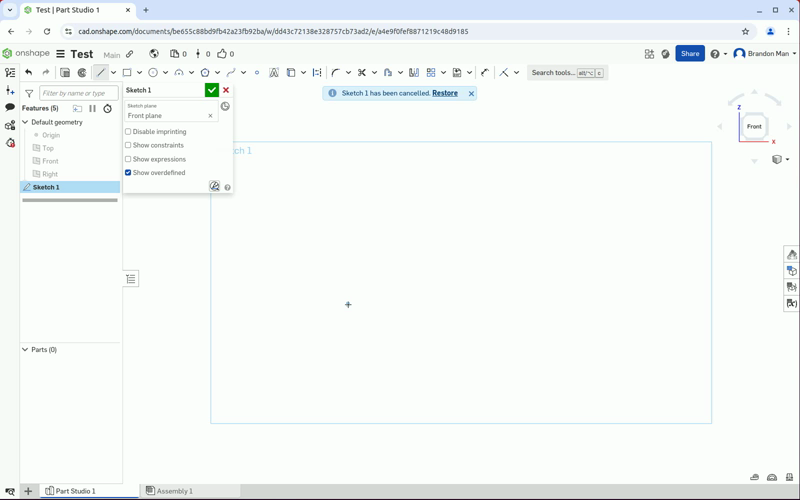
mouse_move(378, 304)
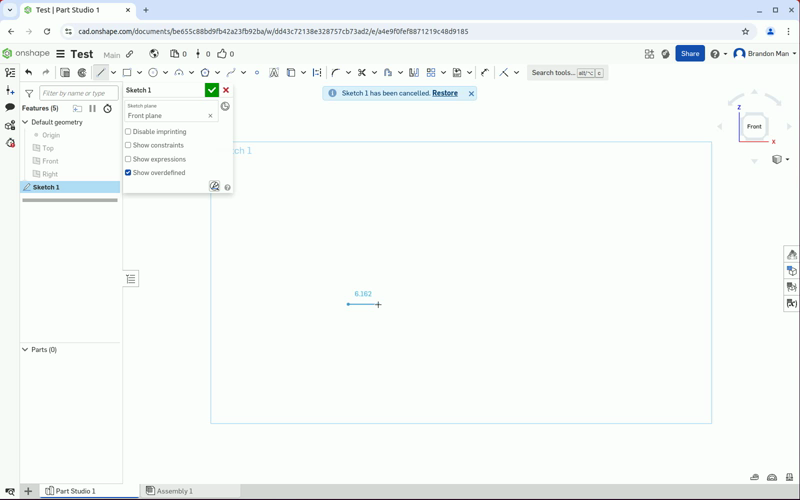
mouse_move(399, 304)
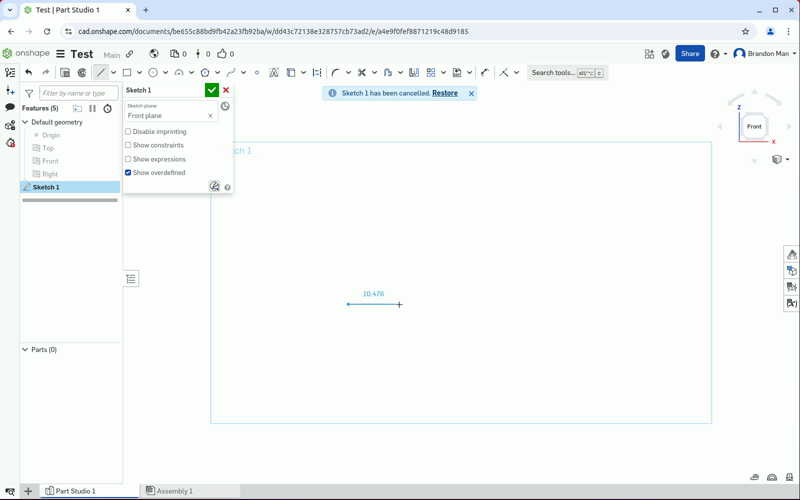
click(399, 304)
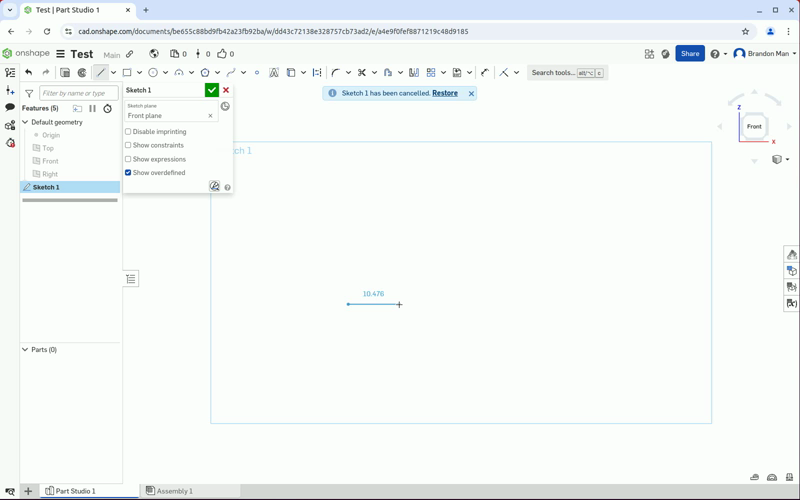
key_up(shift)
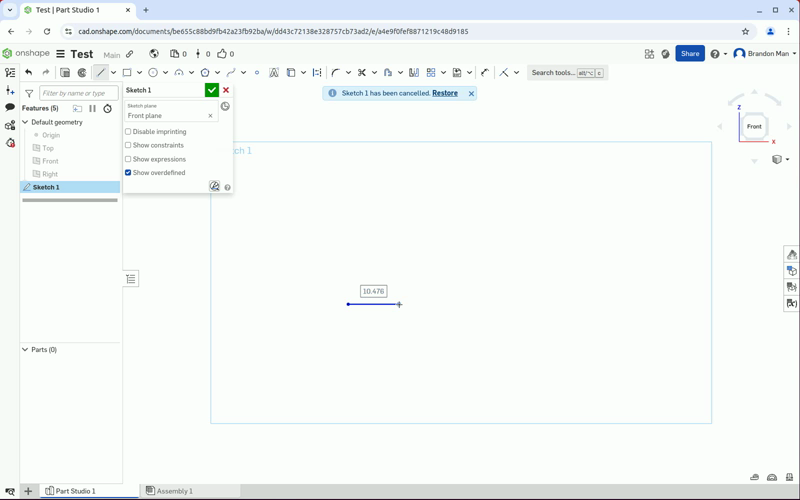
key_down(shift)
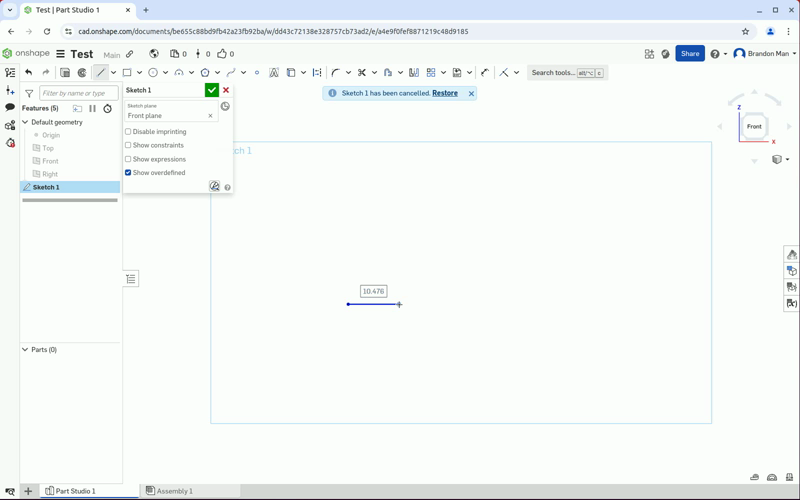
mouse_move(429, 304)
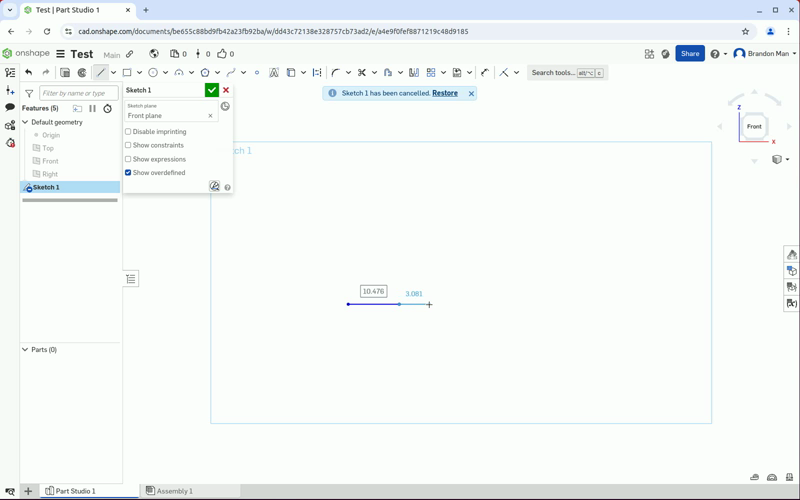
mouse_move(399, 283)
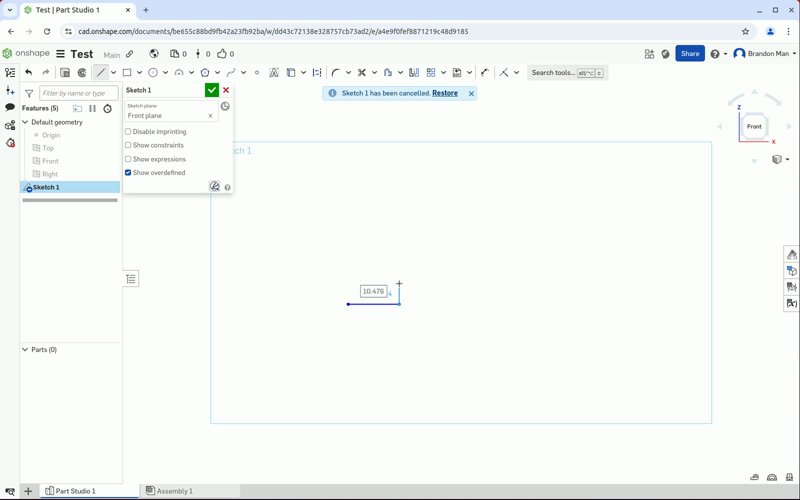
click(399, 283)
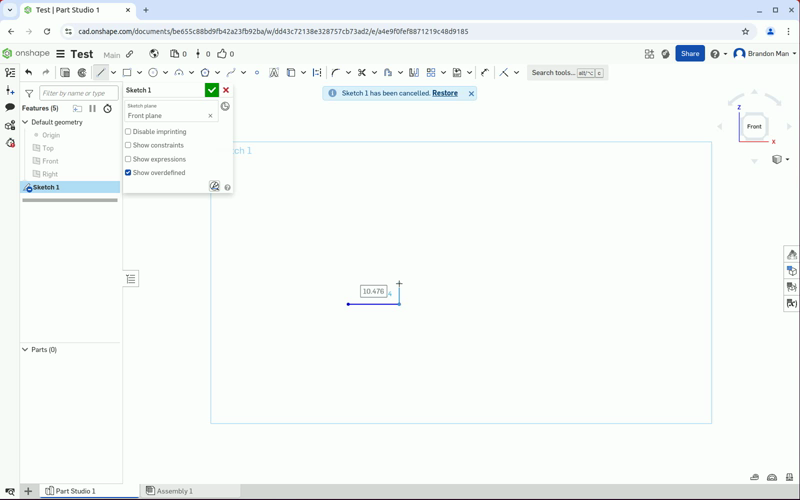
key_up(shift)
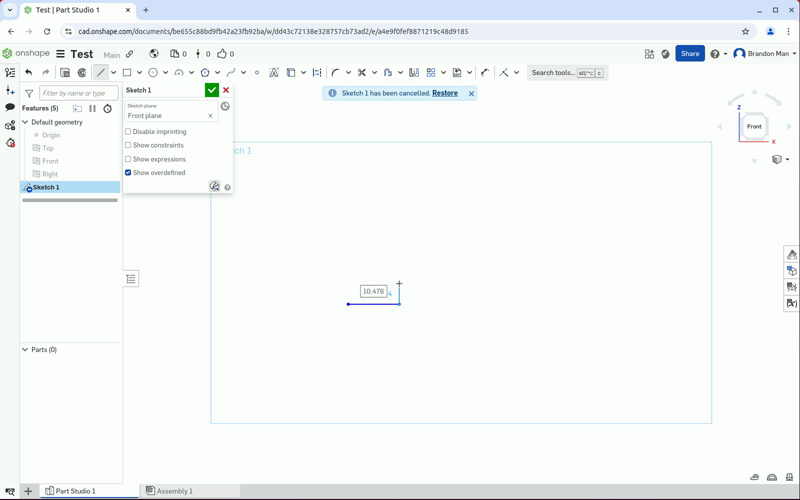
key_down(shift)
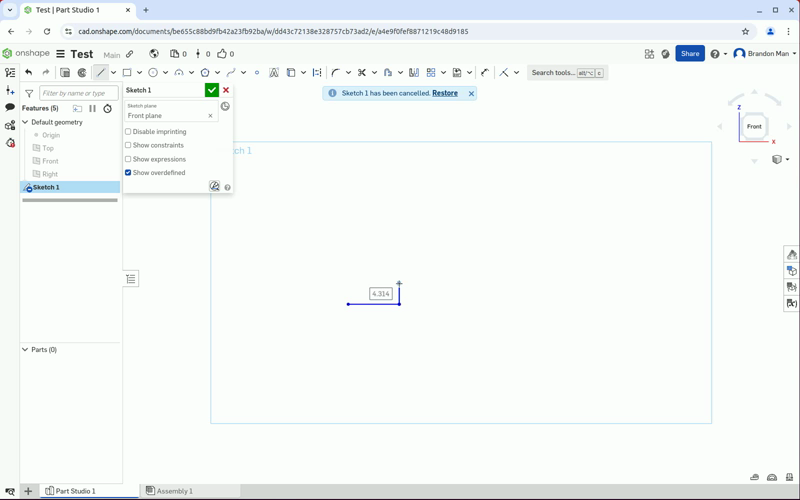
mouse_move(429, 283)
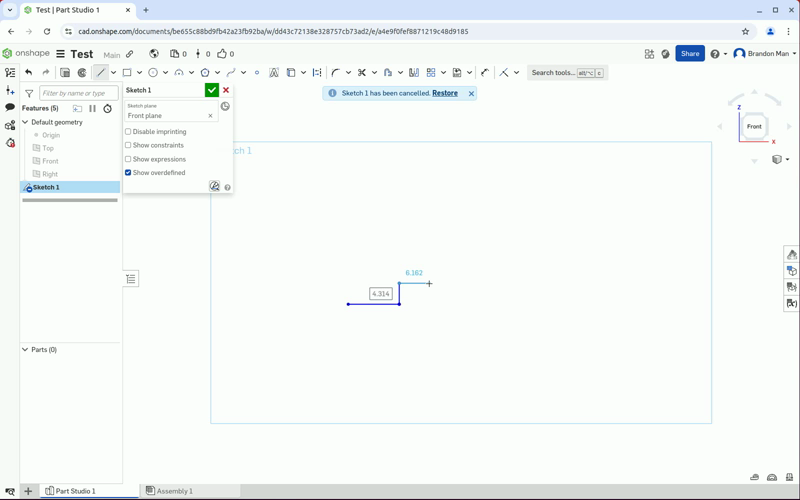
mouse_move(392, 283)
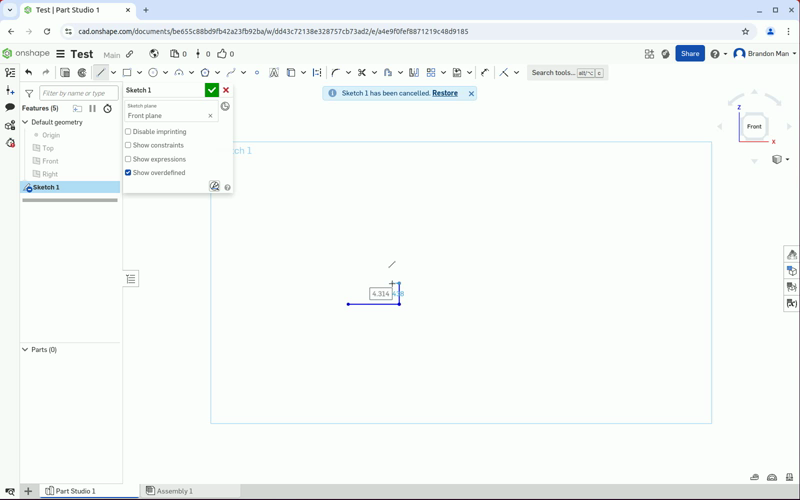
scroll(6)
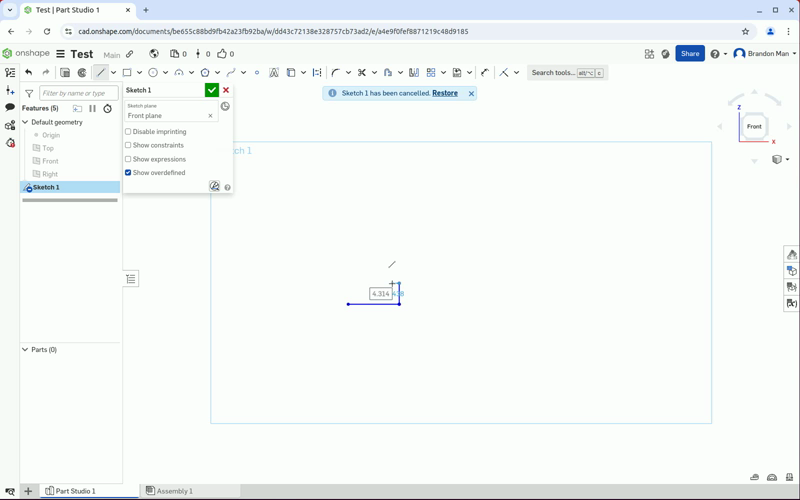
scroll(6)
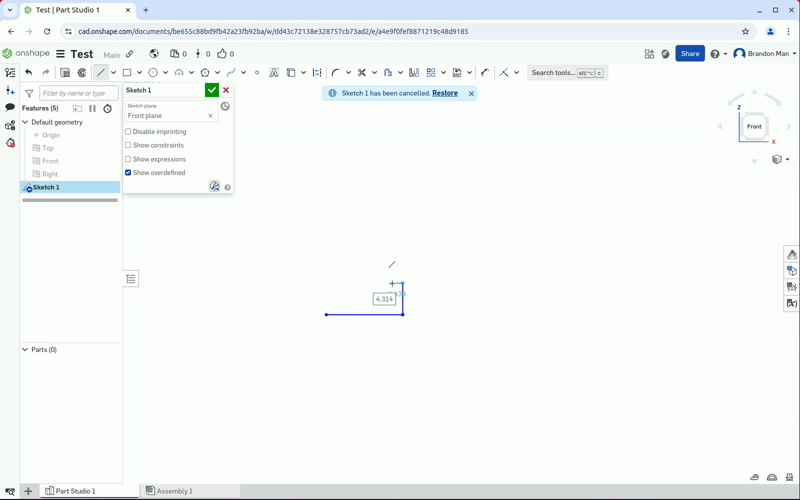
scroll(6)
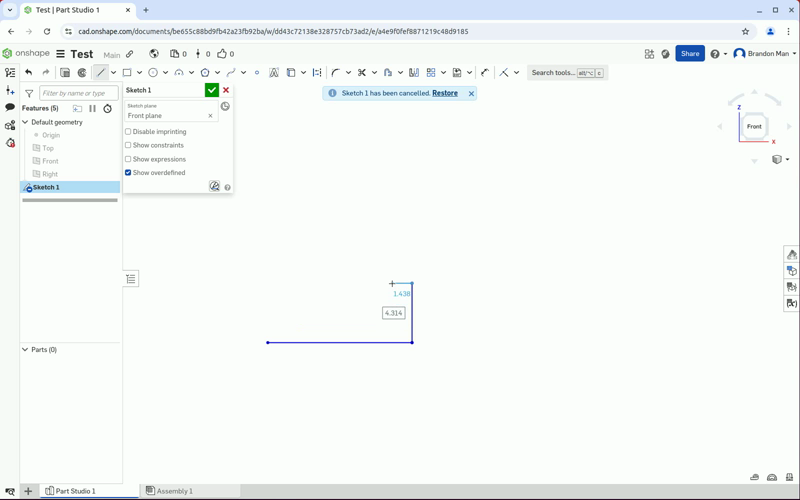
scroll(6)
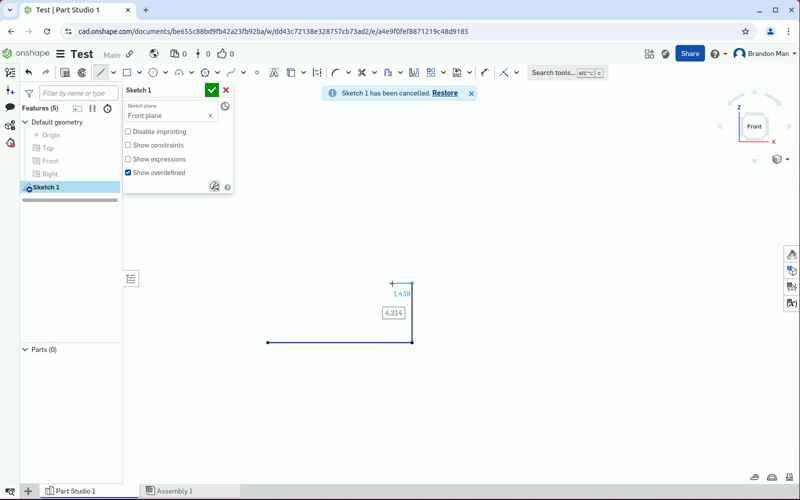
scroll(6)
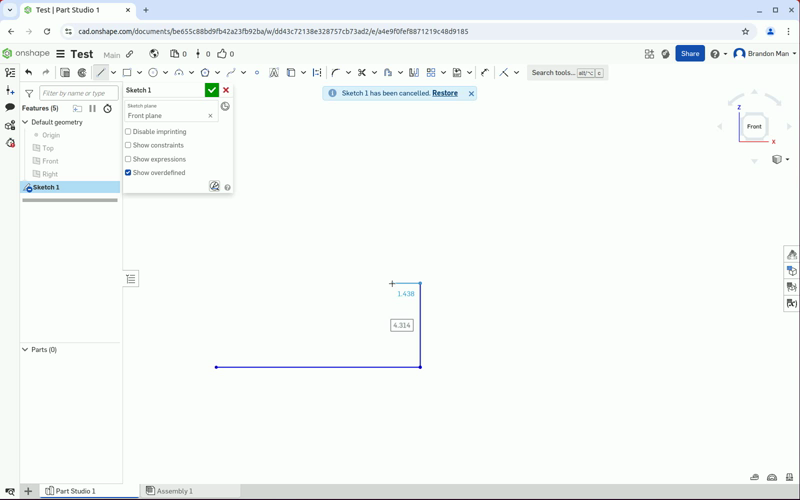
scroll(6)
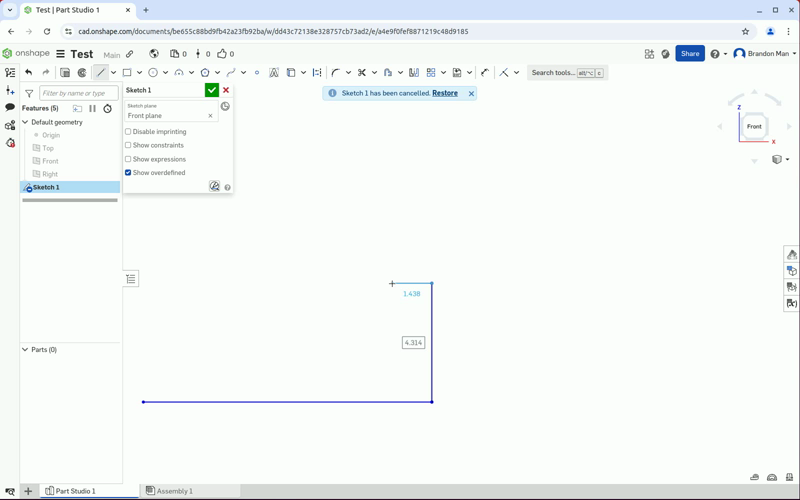
scroll(6)
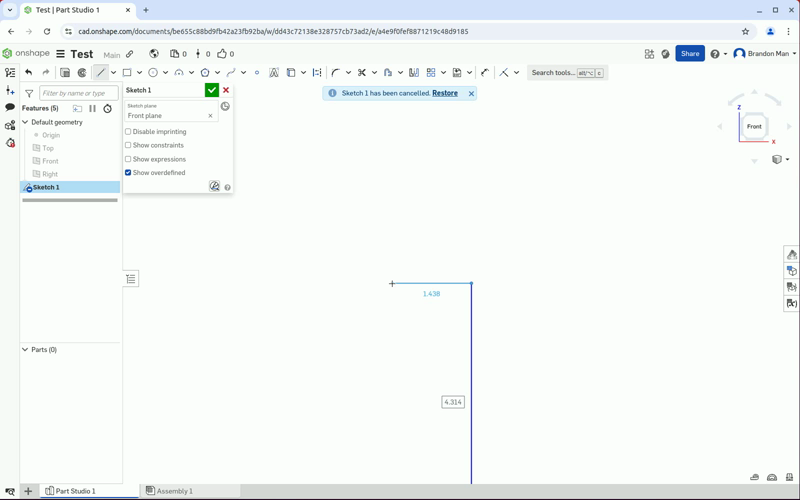
click(392, 283)
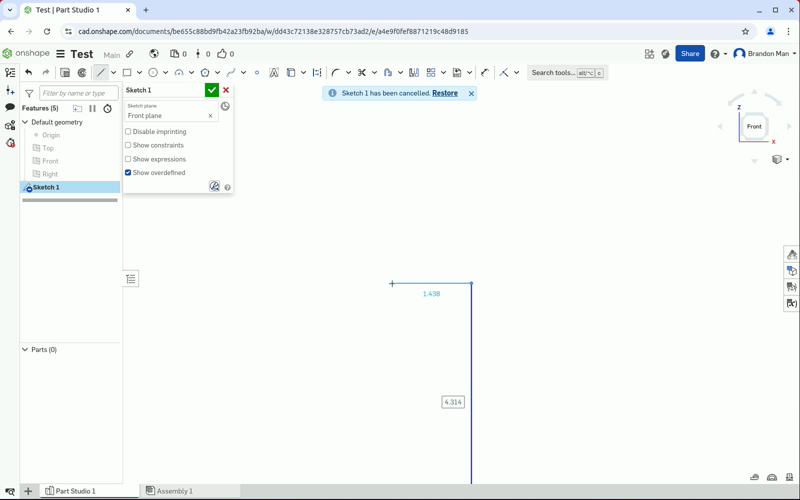
scroll(-6)
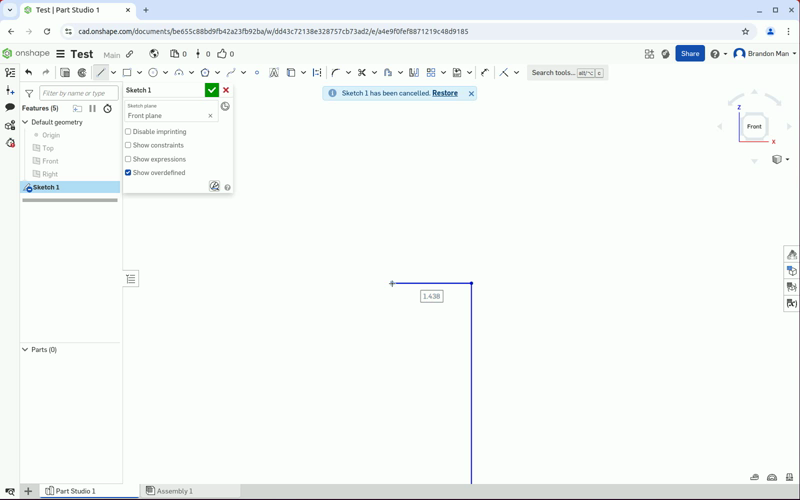
scroll(-6)
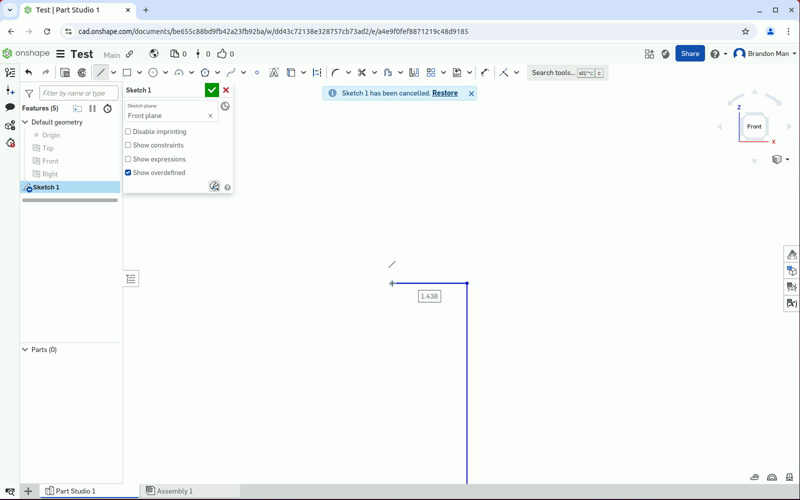
scroll(-6)
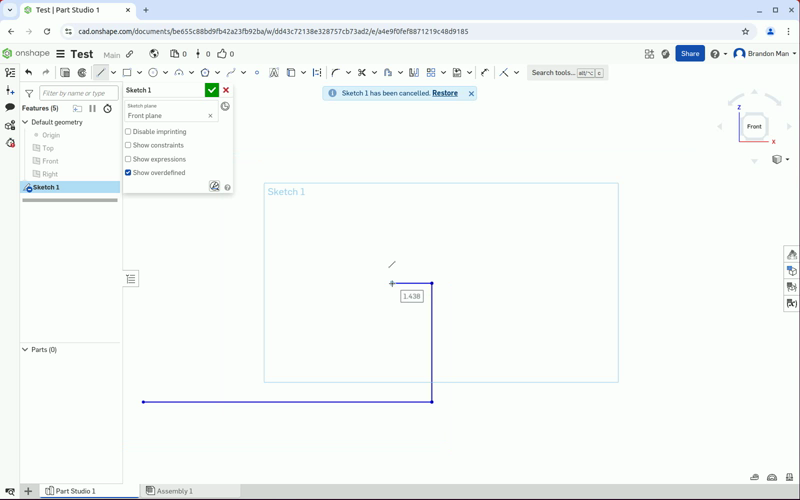
scroll(-6)
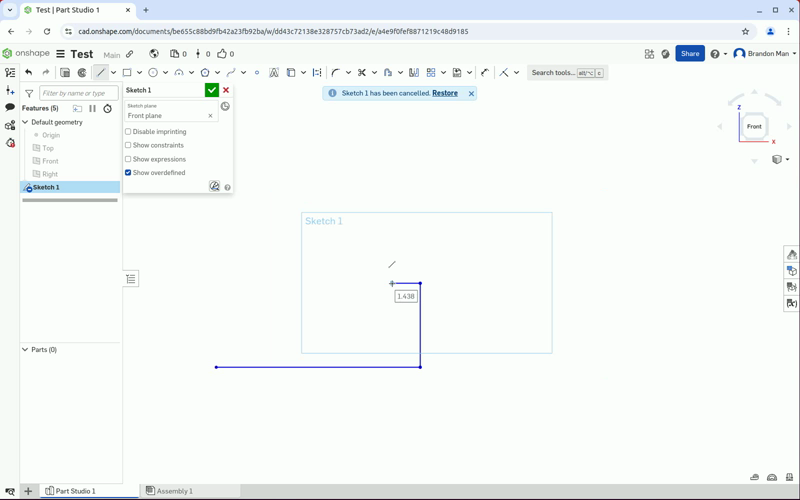
scroll(-6)
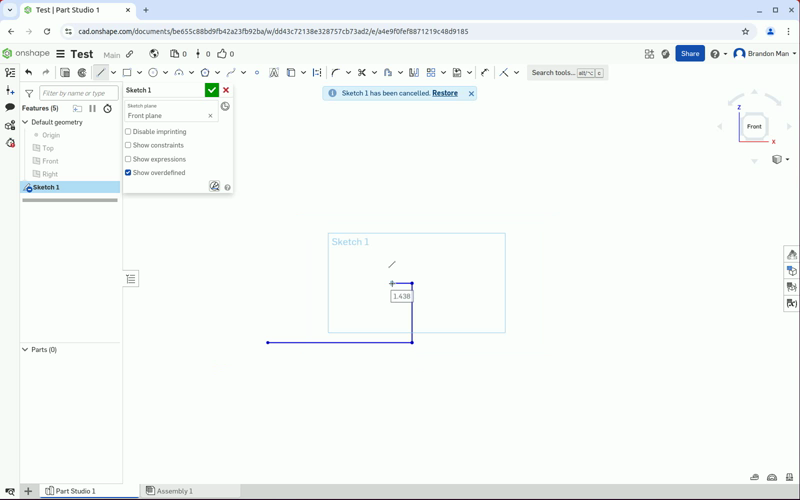
scroll(-6)
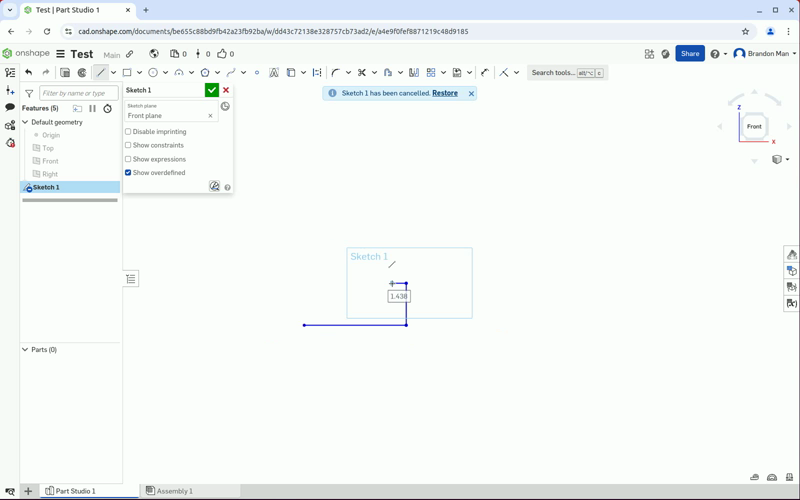
scroll(-6)
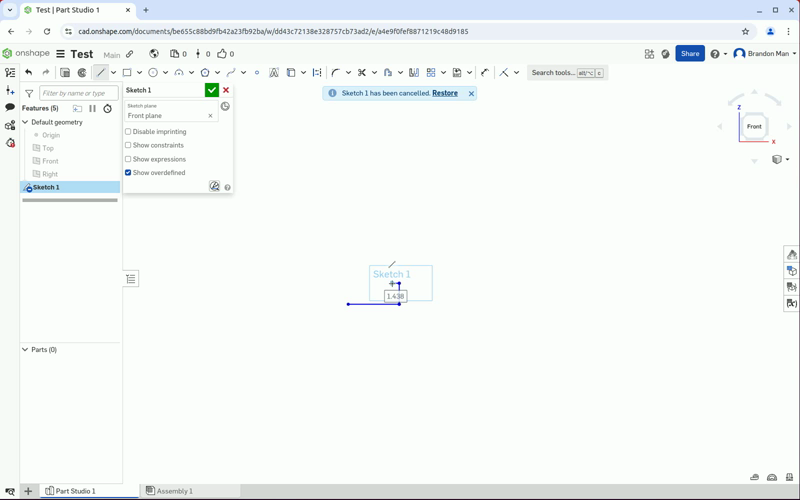
key_up(shift)
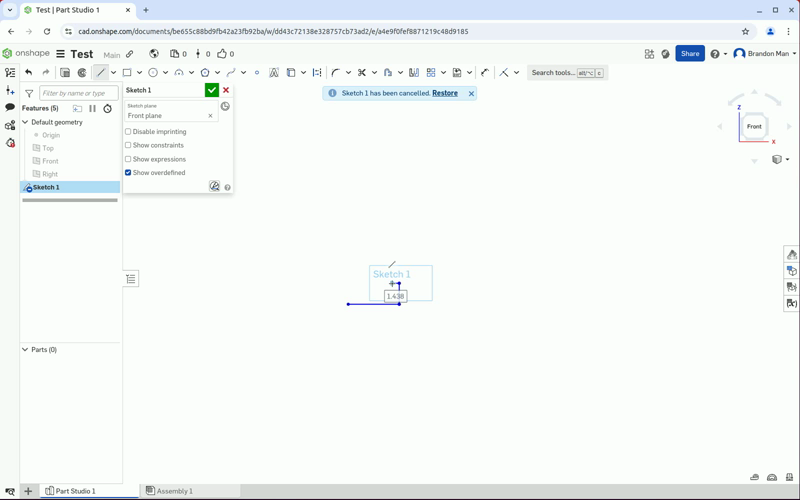
key(esc)
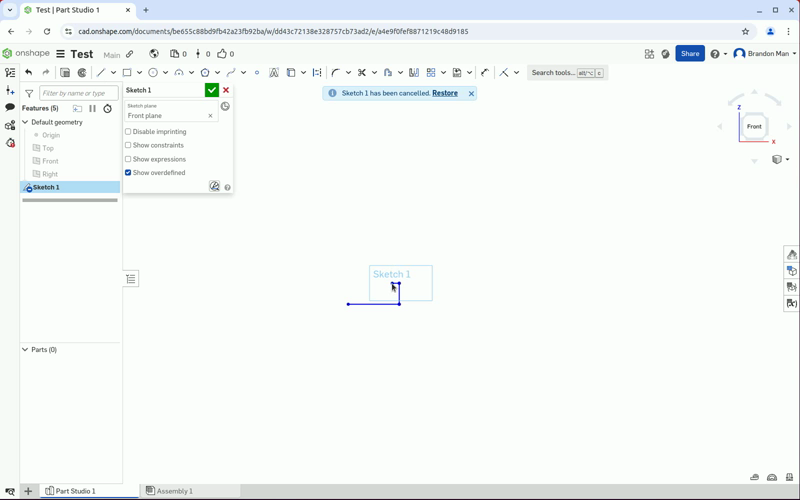
key(a)
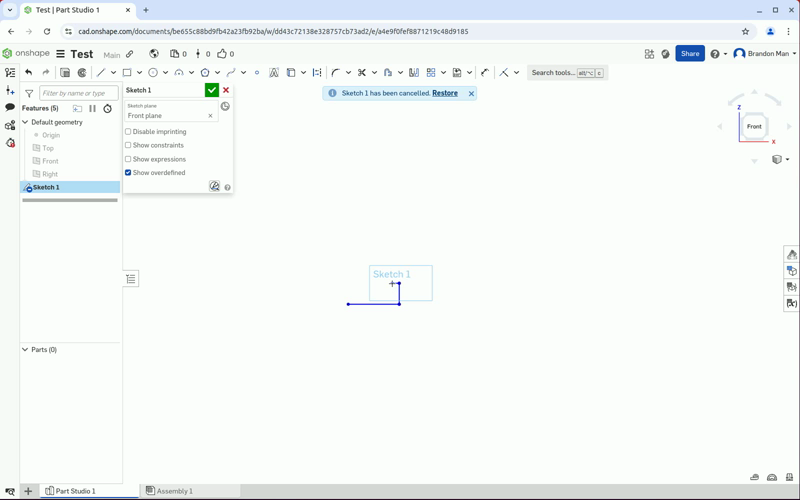
mouse_move(392, 283)
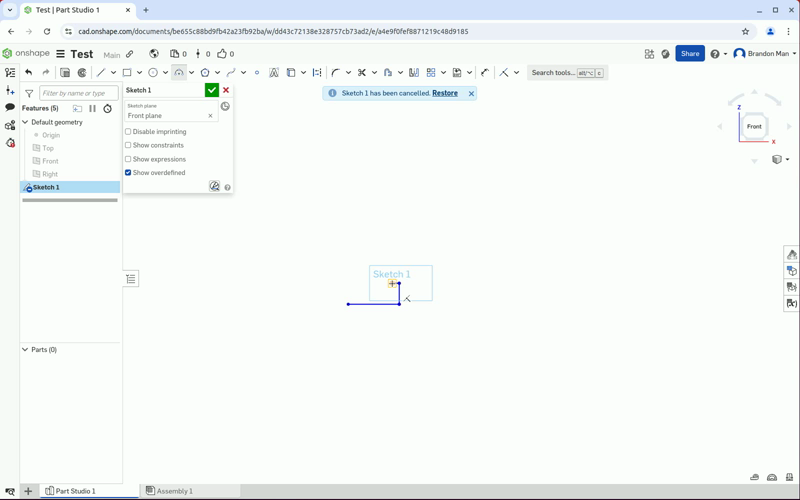
click(392, 283)
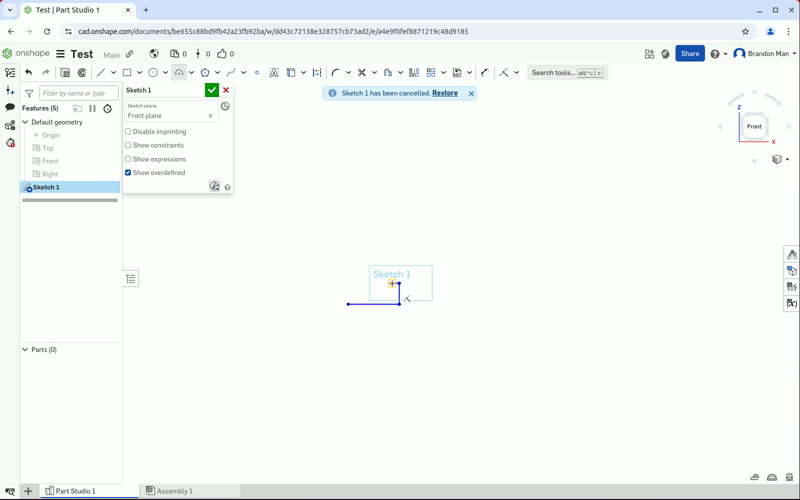
key_down(shift)
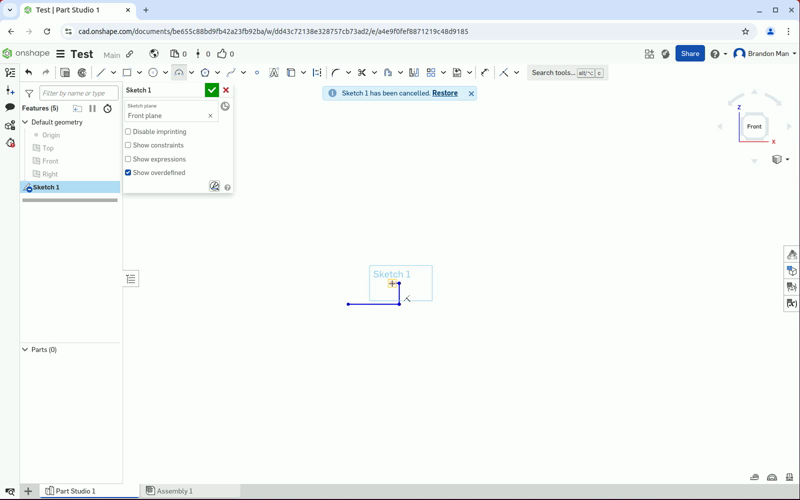
mouse_move(365, 279)
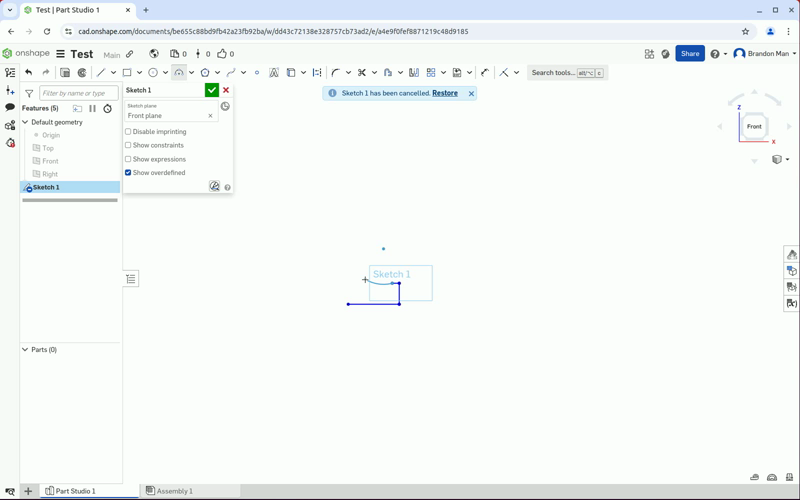
click(365, 279)
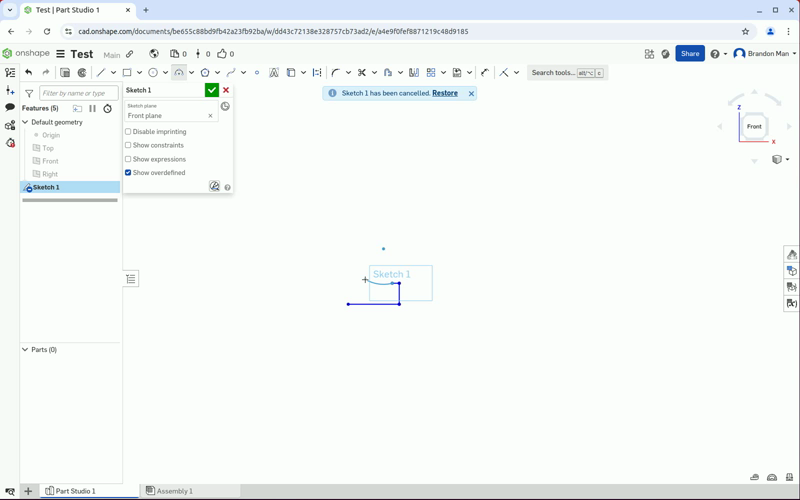
mouse_move(376, 297)
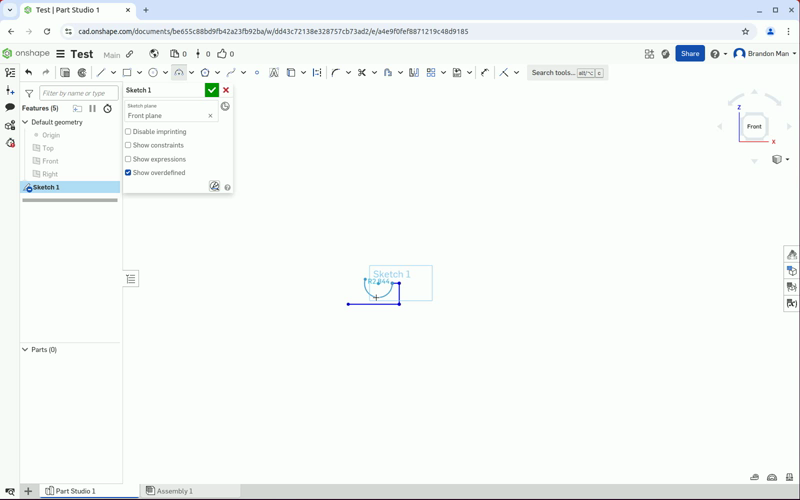
click(376, 297)
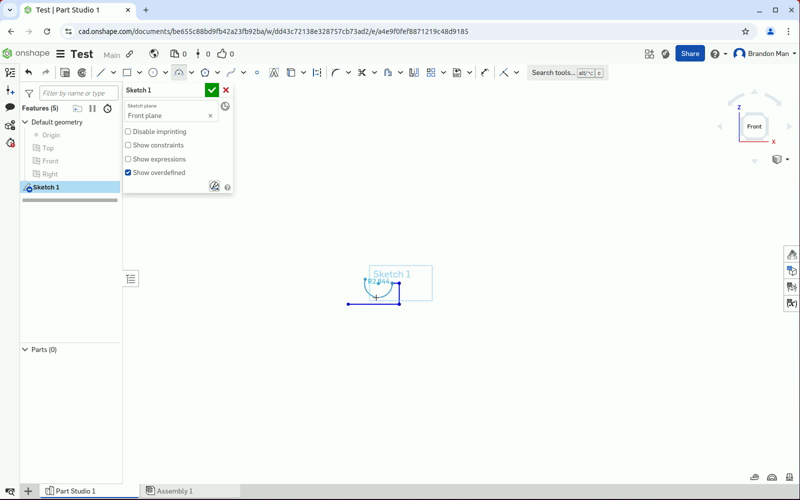
key_up(shift)
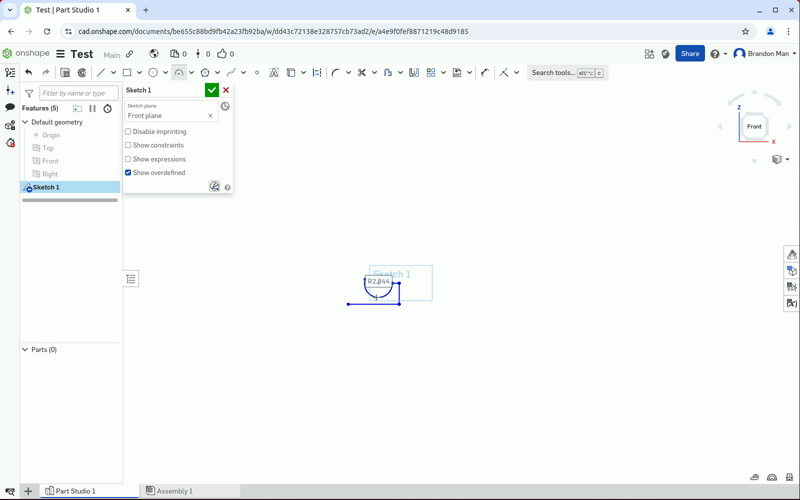
key(esc)
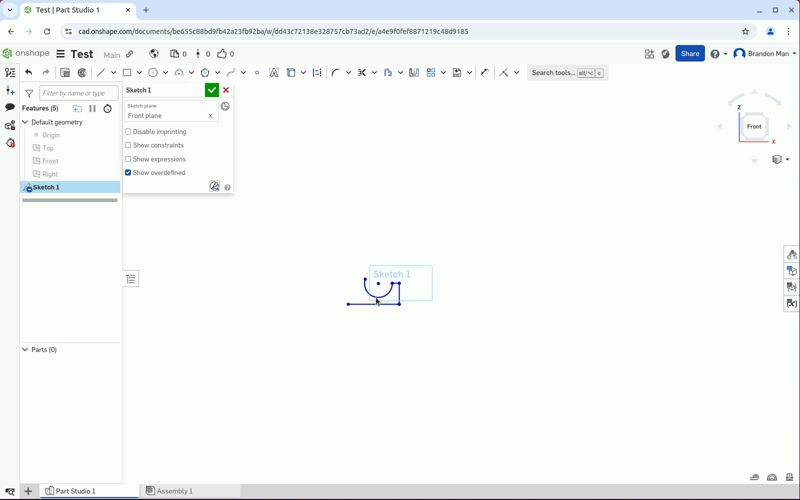
key(l)
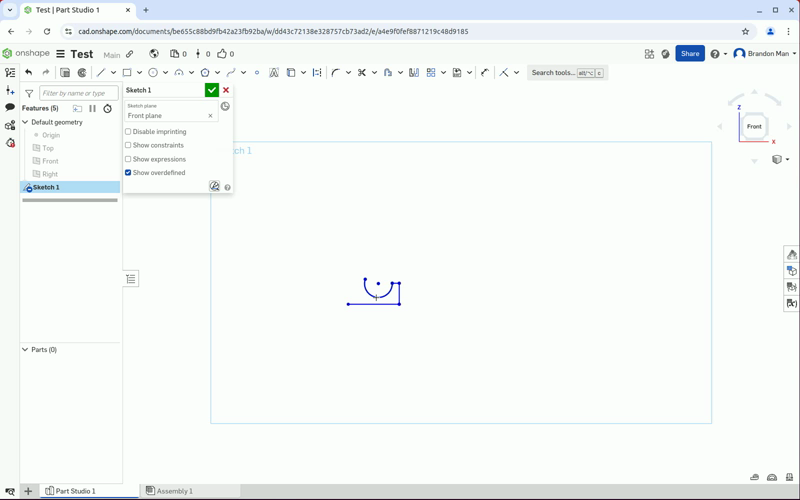
mouse_move(365, 279)
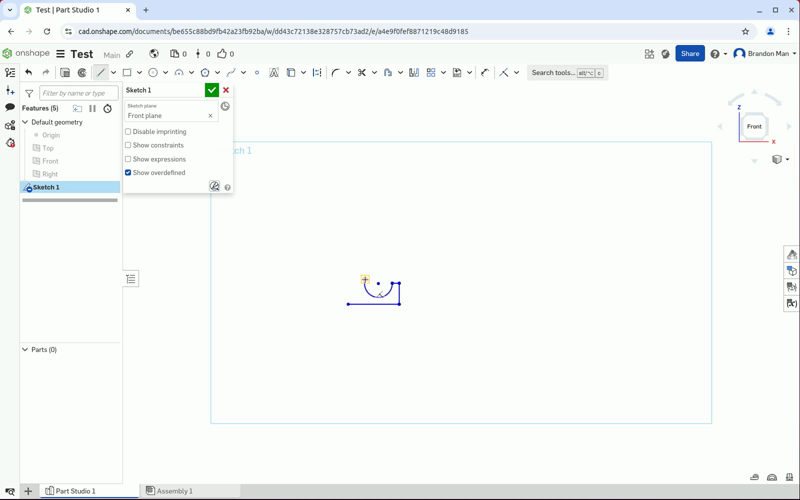
click(365, 279)
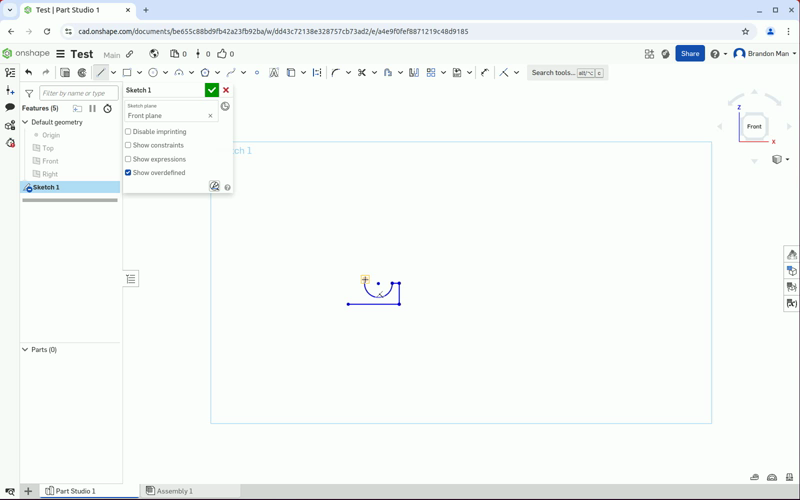
mouse_move(395, 279)
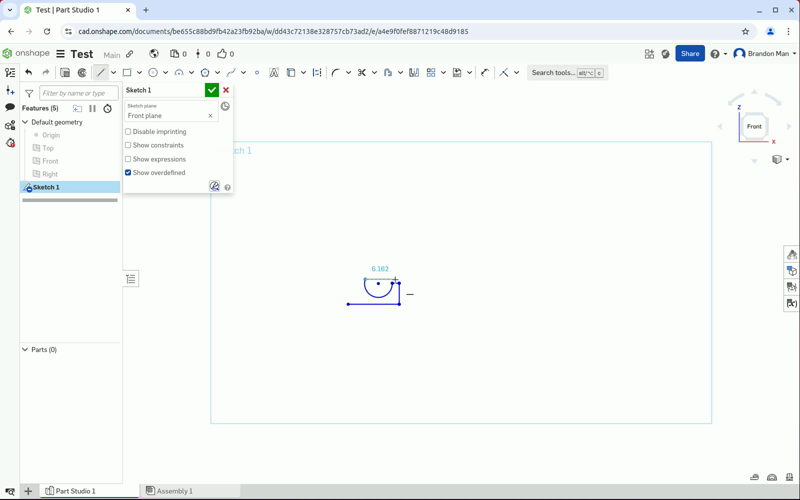
key_down(shift)
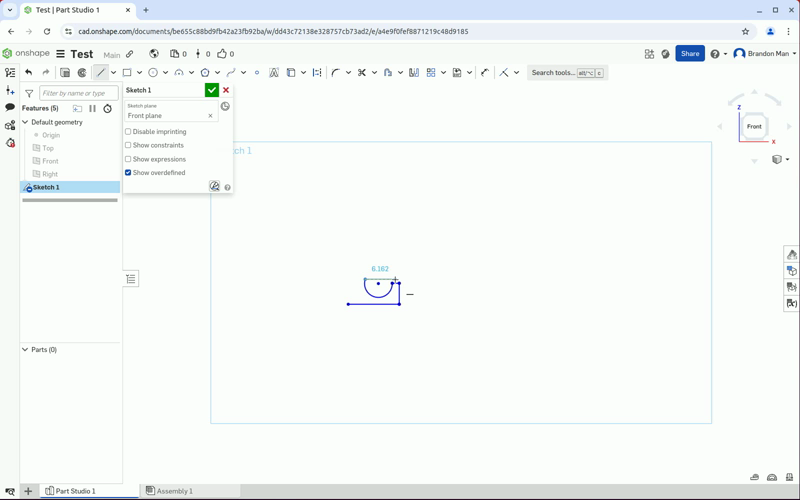
mouse_move(348, 304)
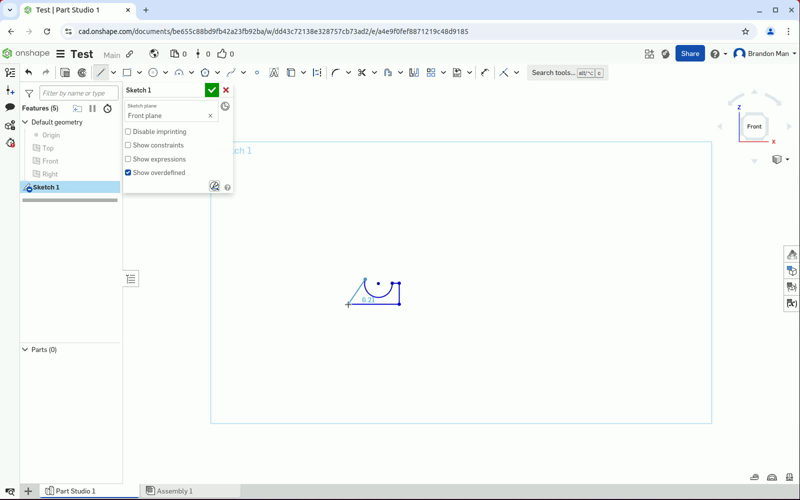
key_up(shift)
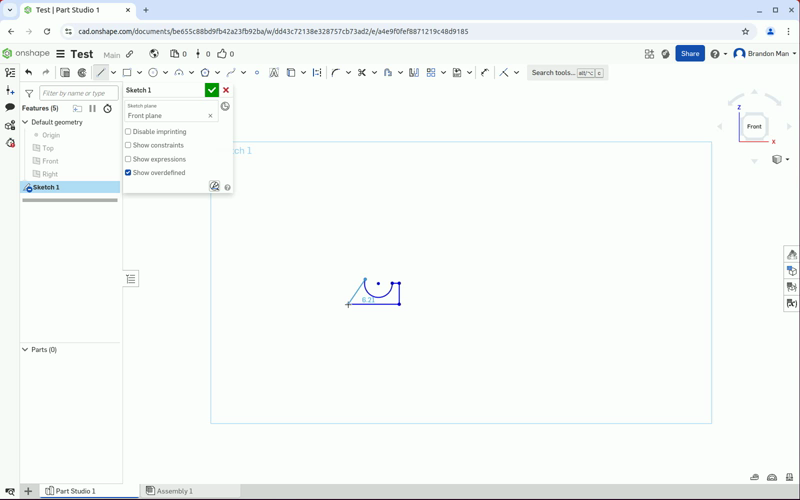
click(348, 304)
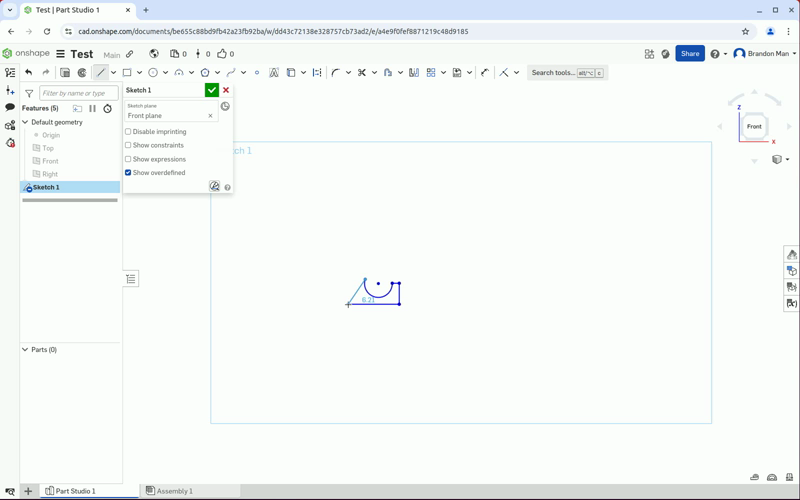
key(esc)
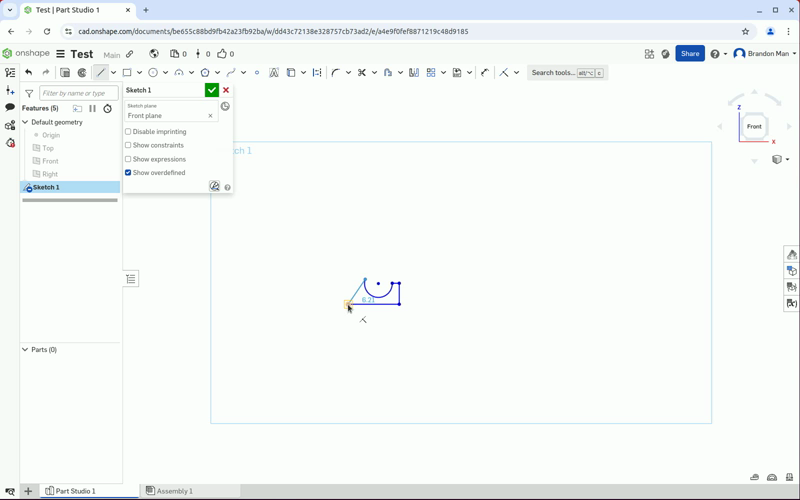
mouse_move(396, 291)
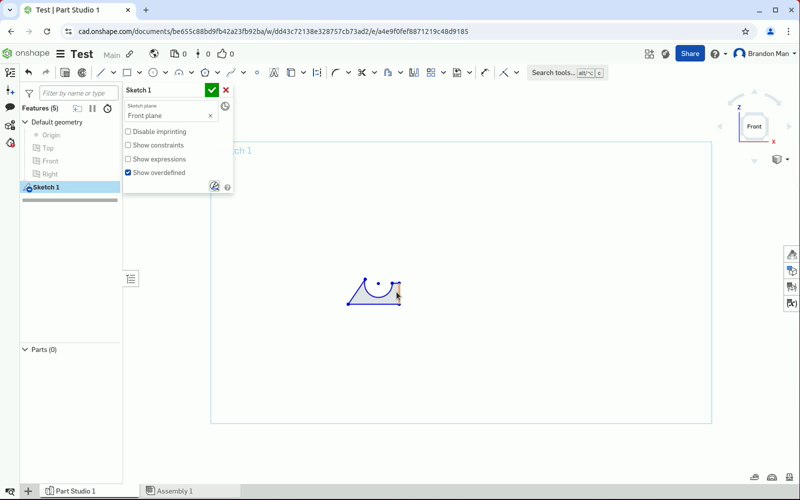
scroll(6)
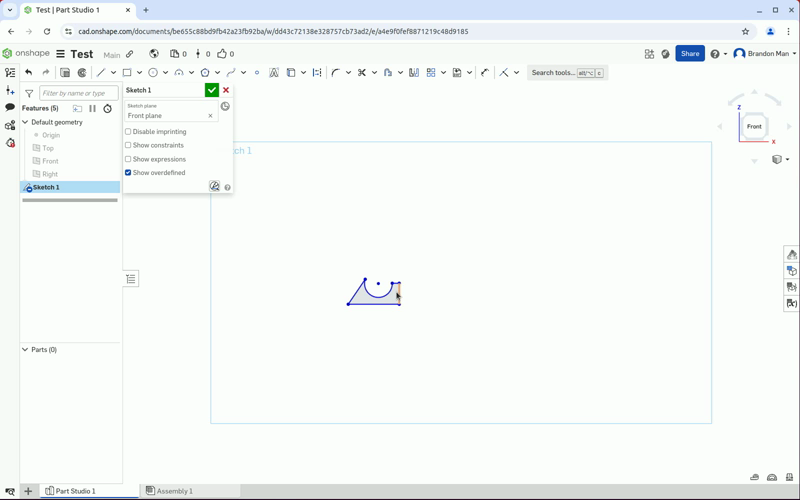
scroll(6)
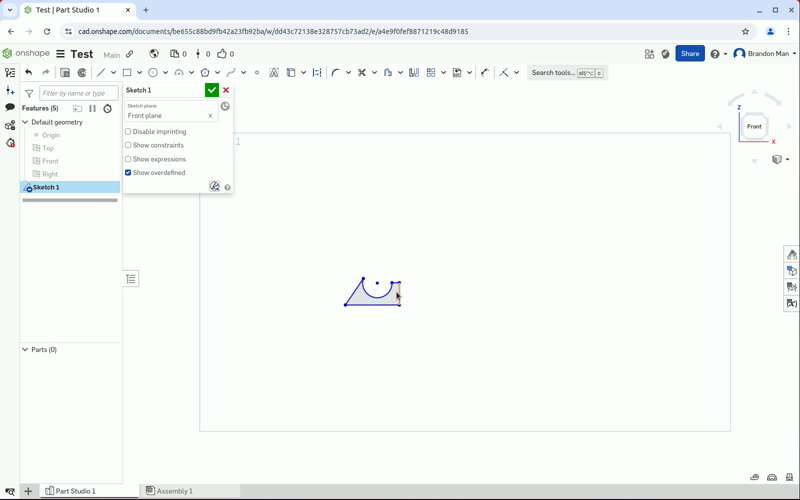
scroll(6)
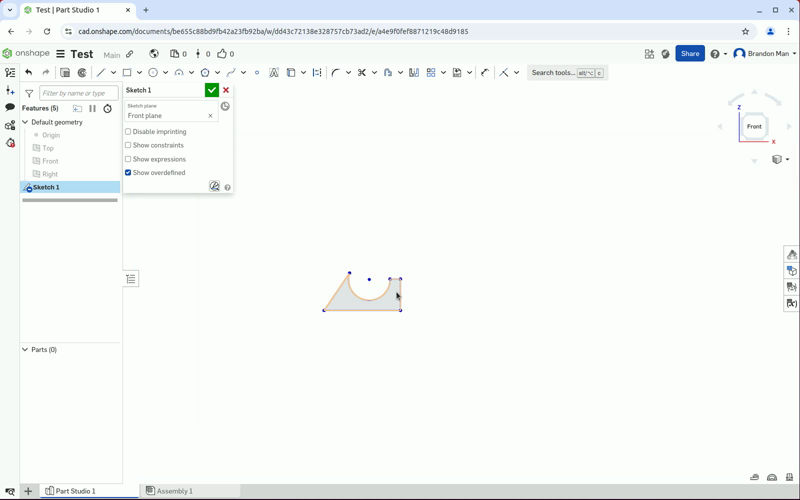
scroll(6)
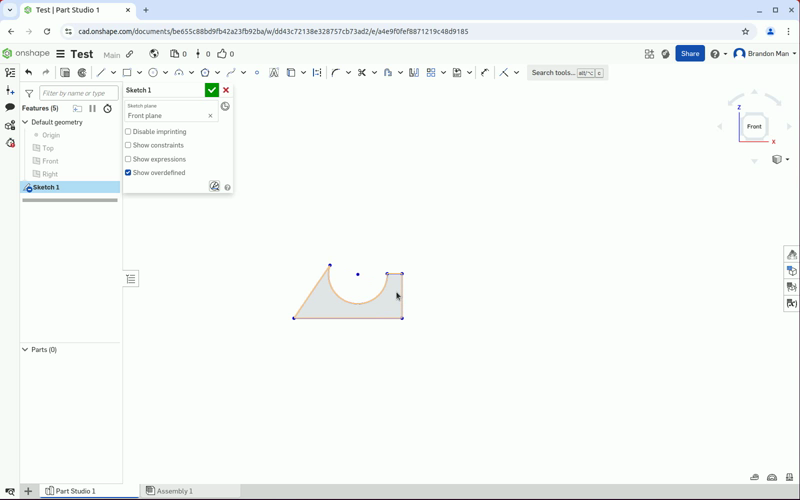
scroll(6)
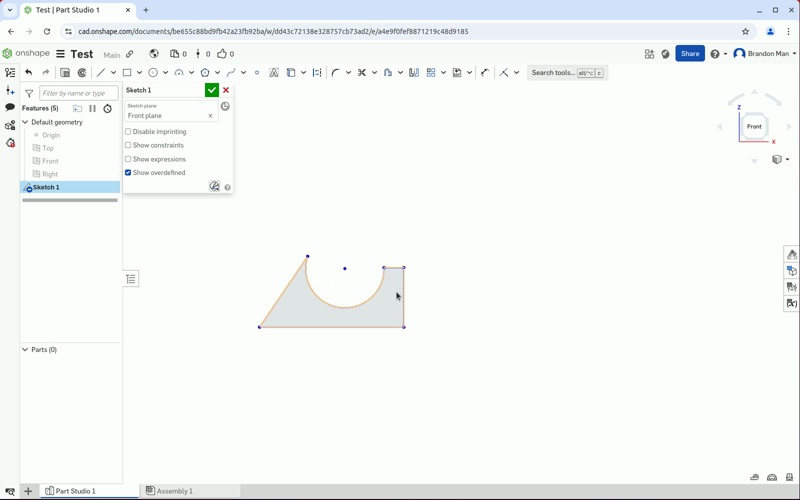
scroll(6)
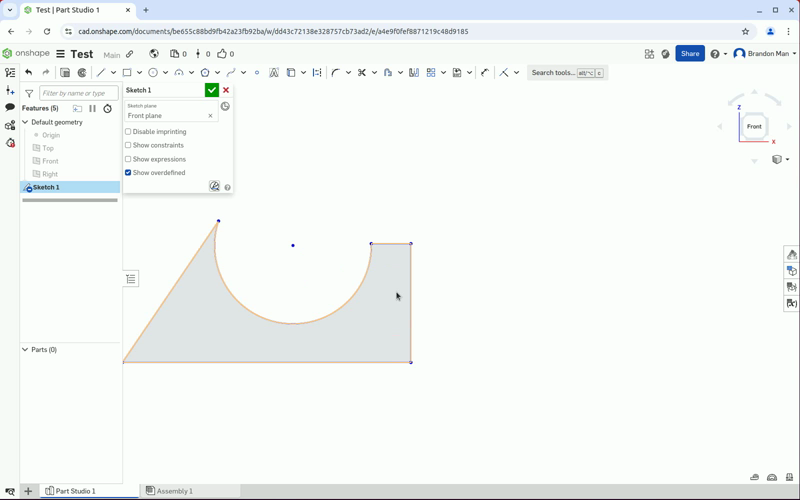
scroll(6)
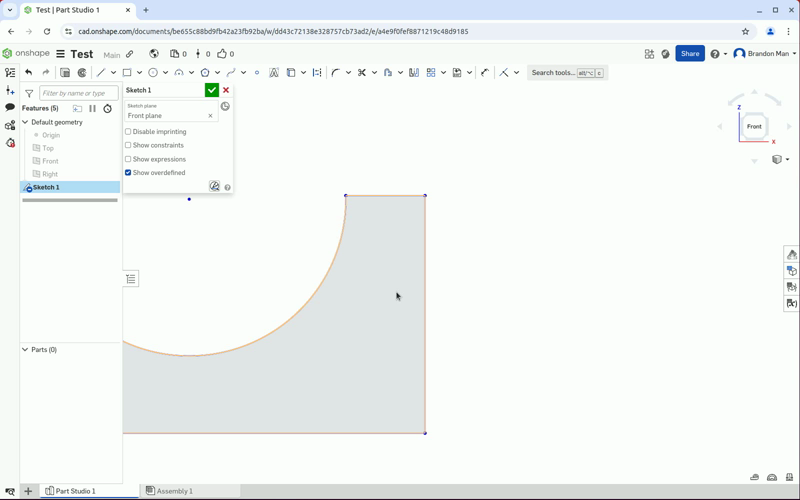
click(396, 291)
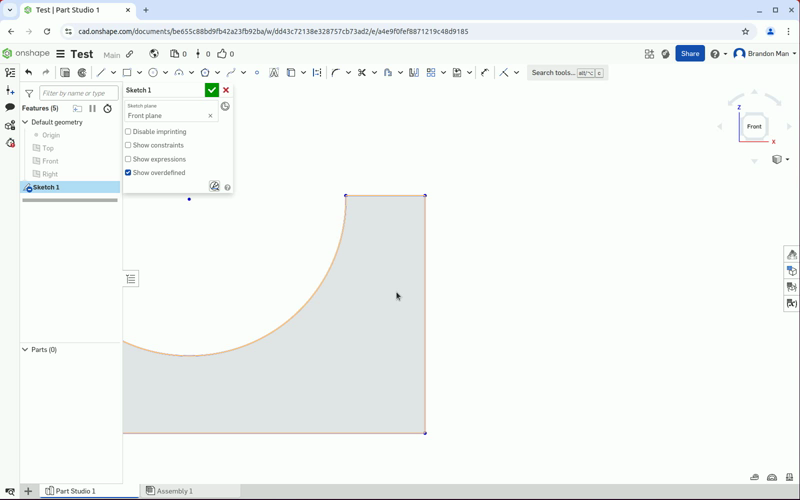
scroll(-6)
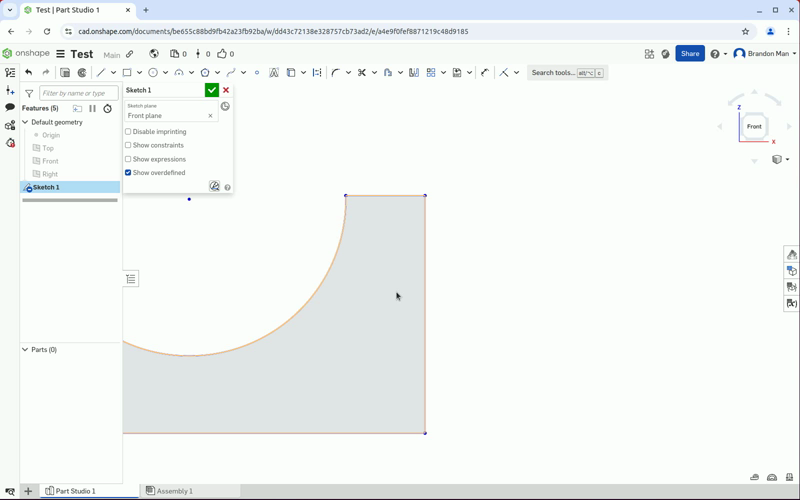
scroll(-6)
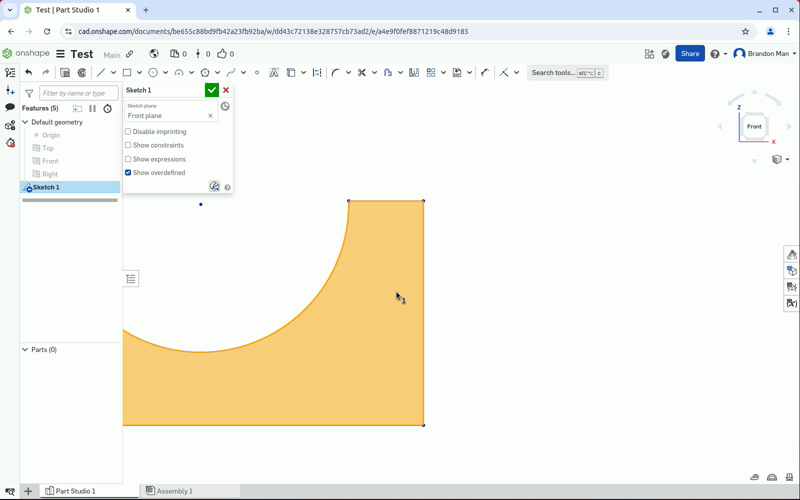
scroll(-6)
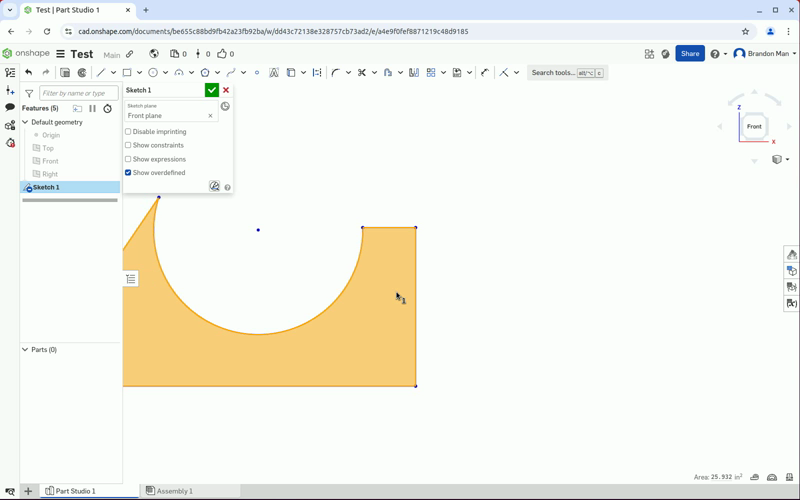
scroll(-6)
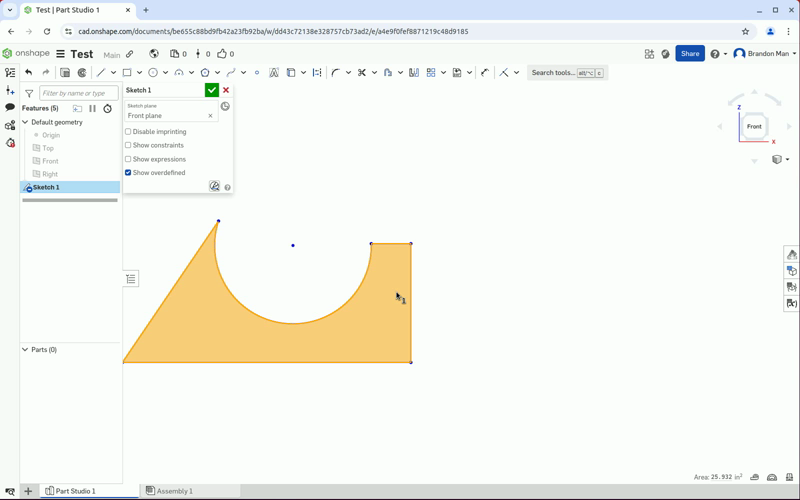
scroll(-6)
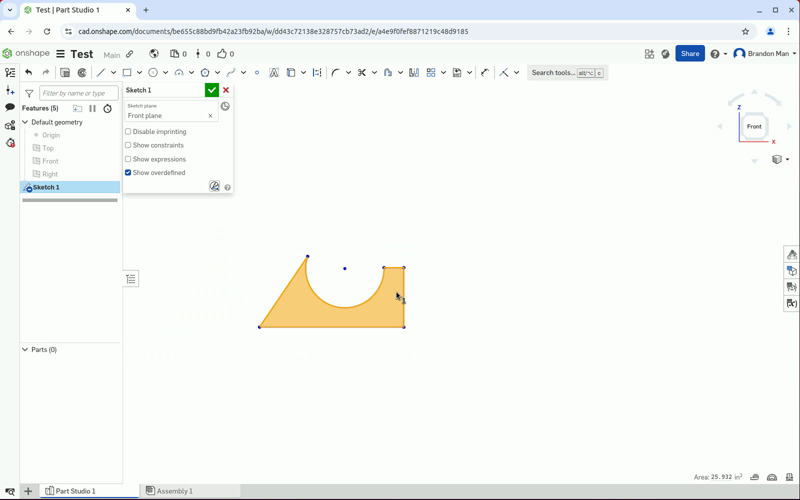
scroll(-6)
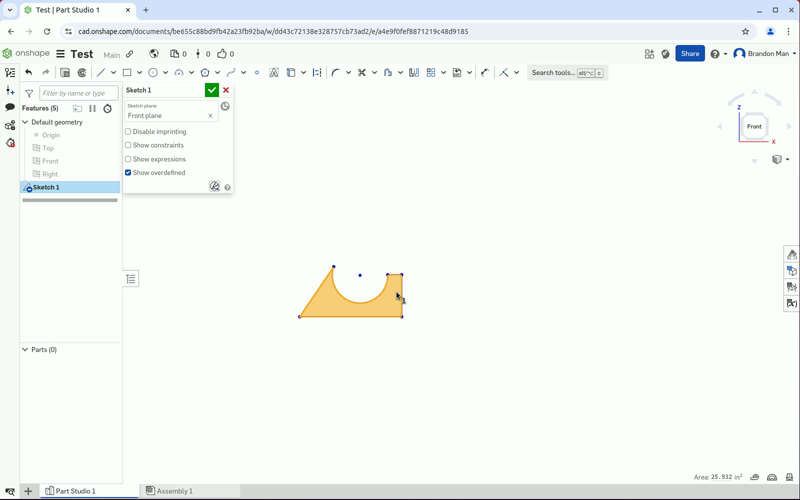
scroll(-6)
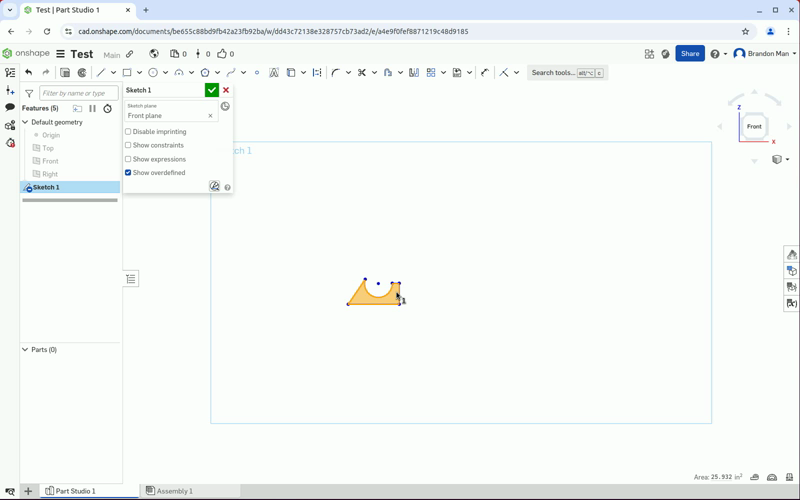
mouse_move(73, 352)
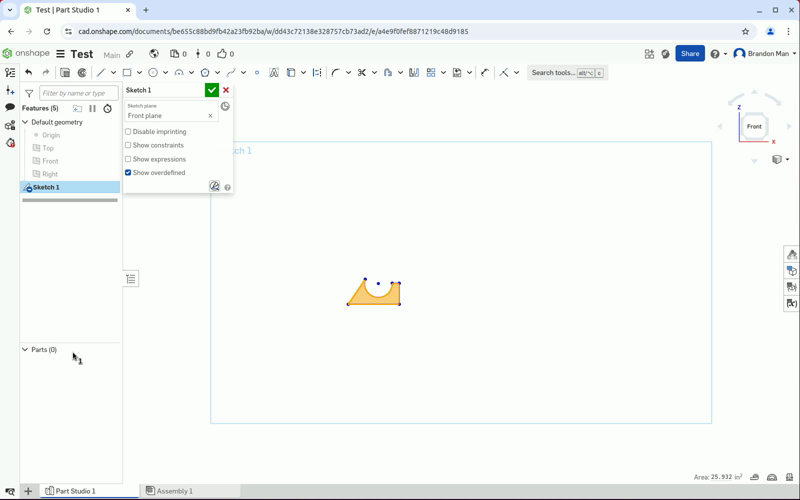
key(shift+y)
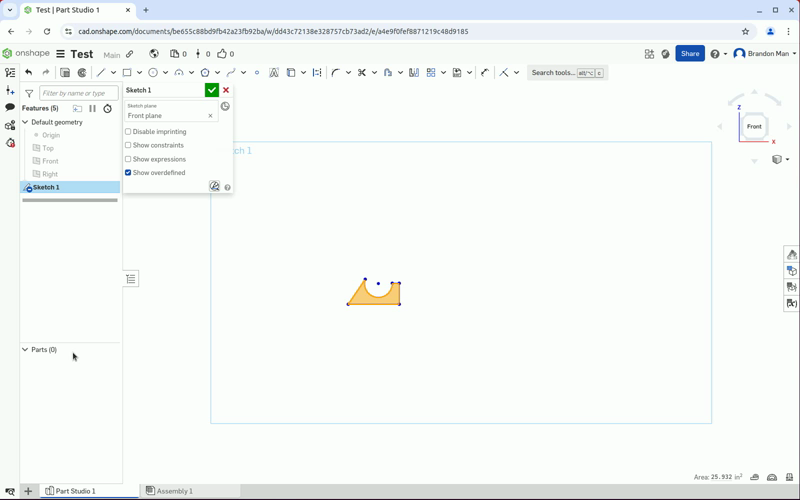
key(shift+e)
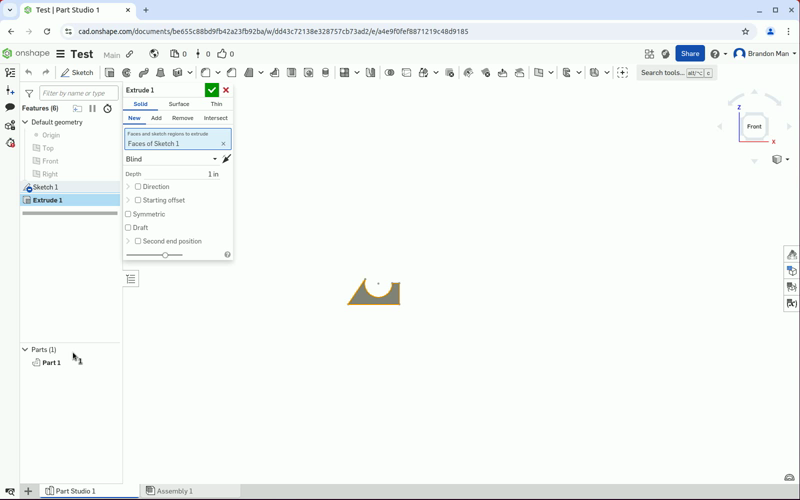
mouse_move(143, 106)
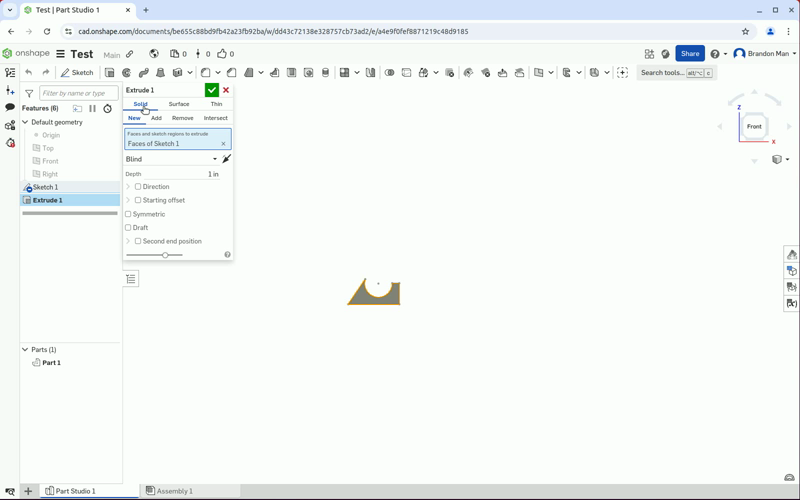
click(143, 106)
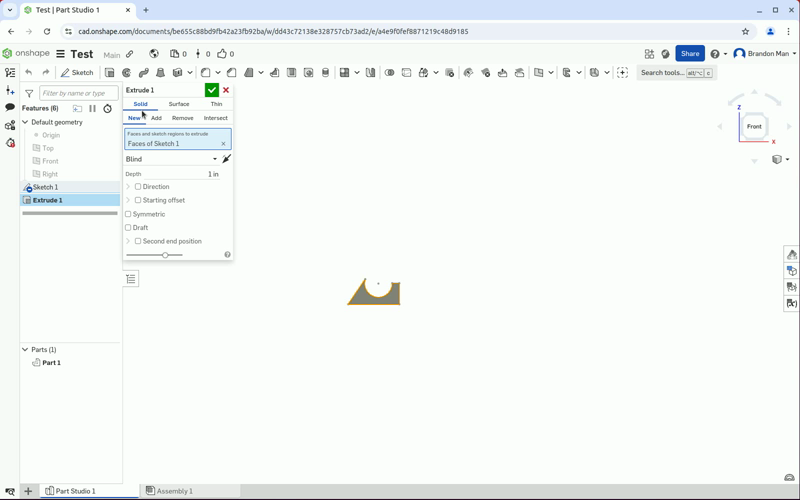
mouse_move(137, 120)
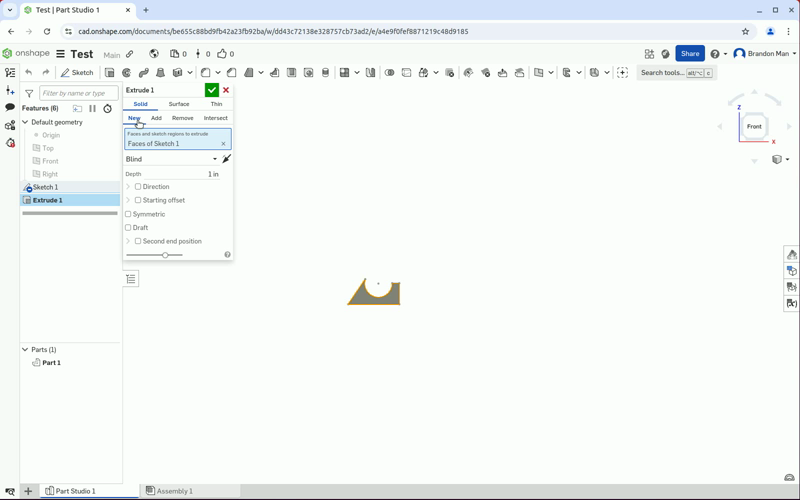
click(137, 120)
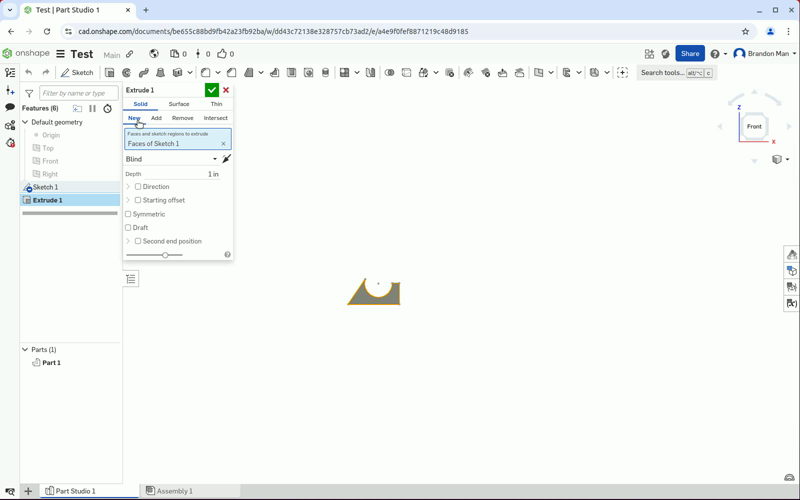
key(tab, 4)
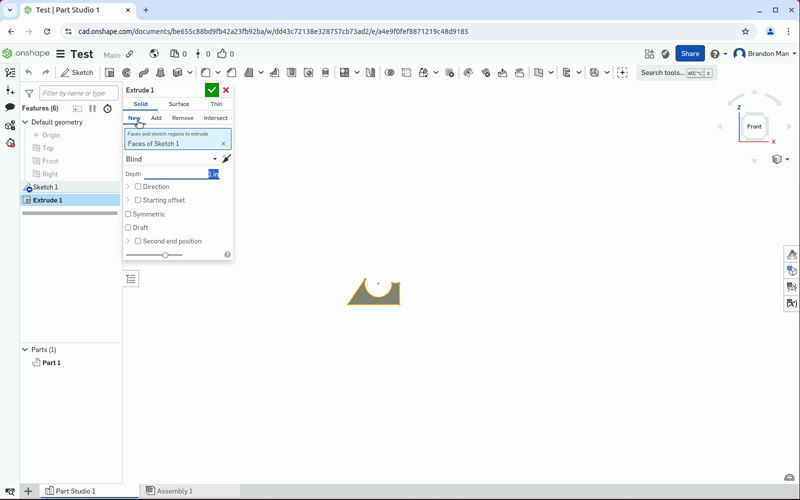
text(7.221)
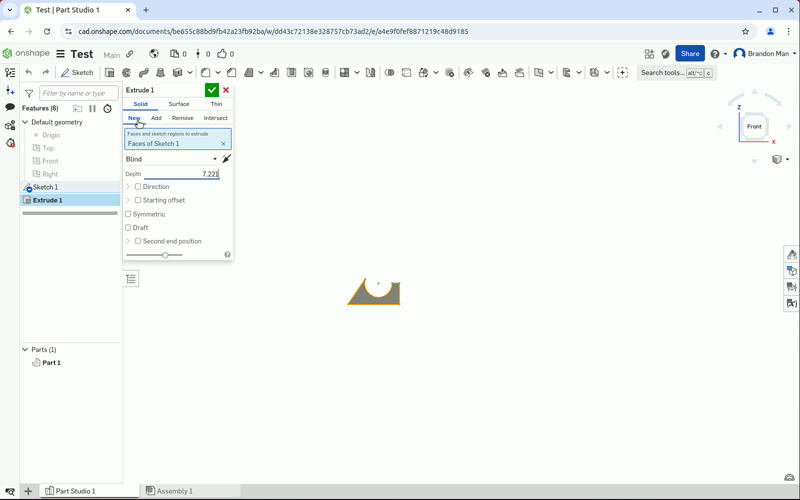
key(enter)
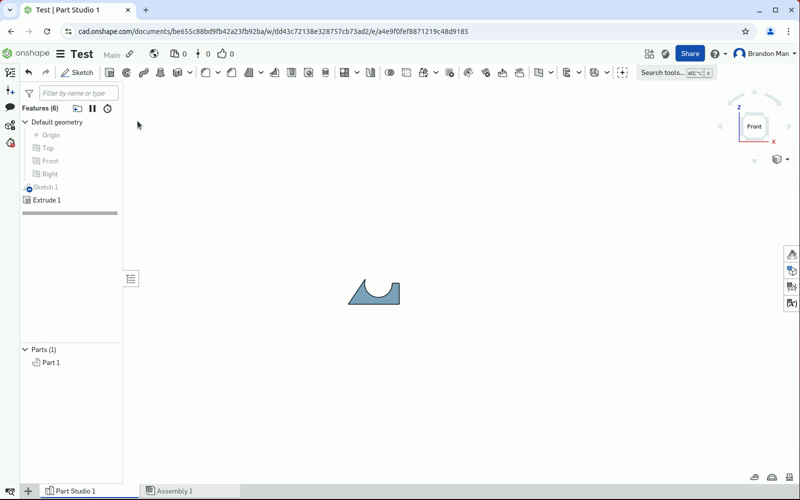
key(shift+h)
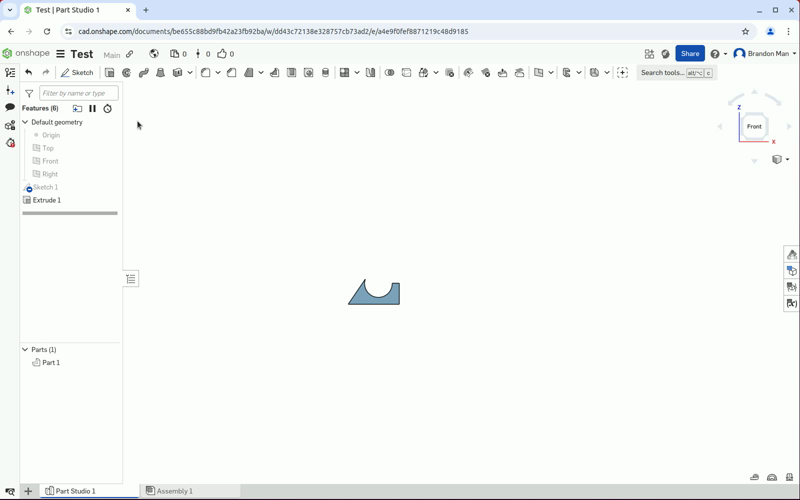
key(shift+h)
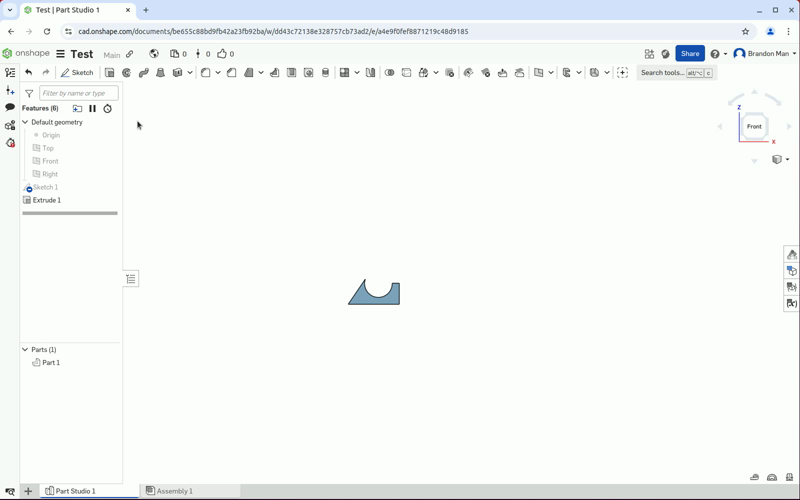
mouse_move(73, 189)
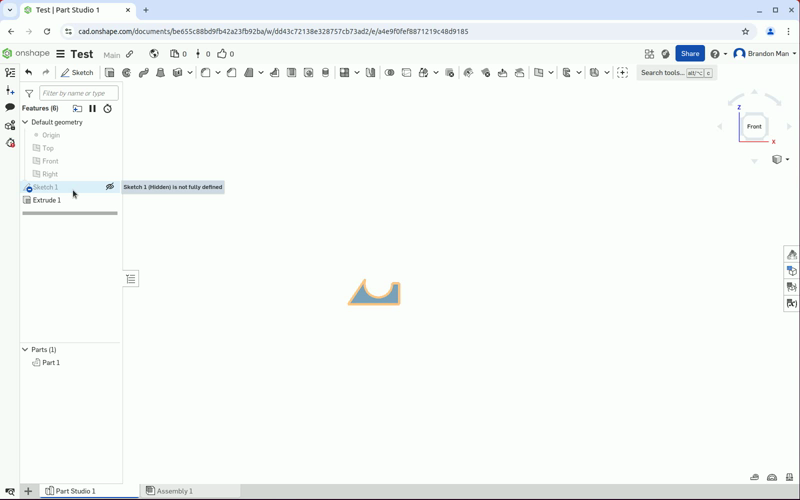
click(73, 189)
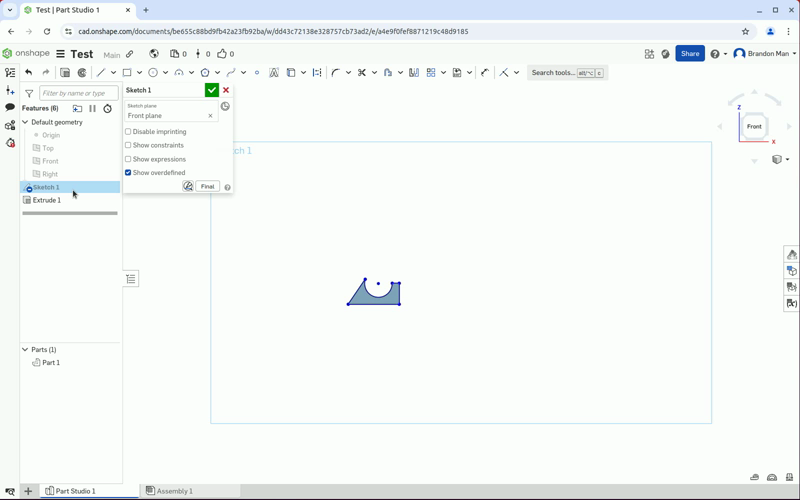
mouse_move(229, 92)
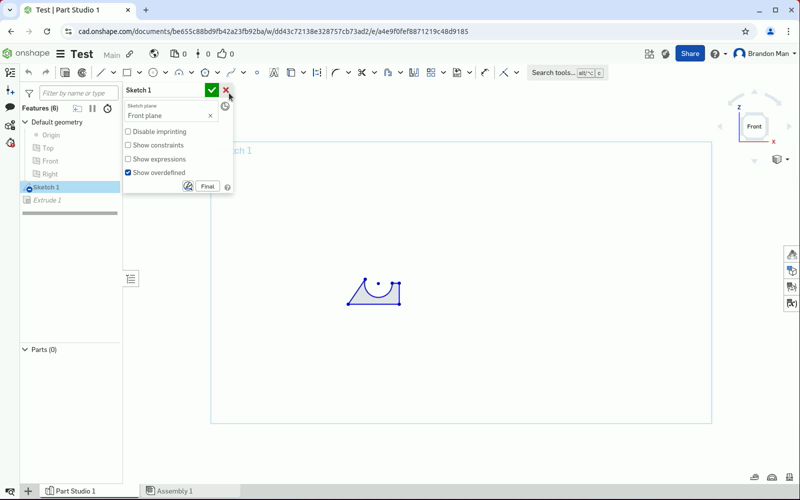
click(229, 92)
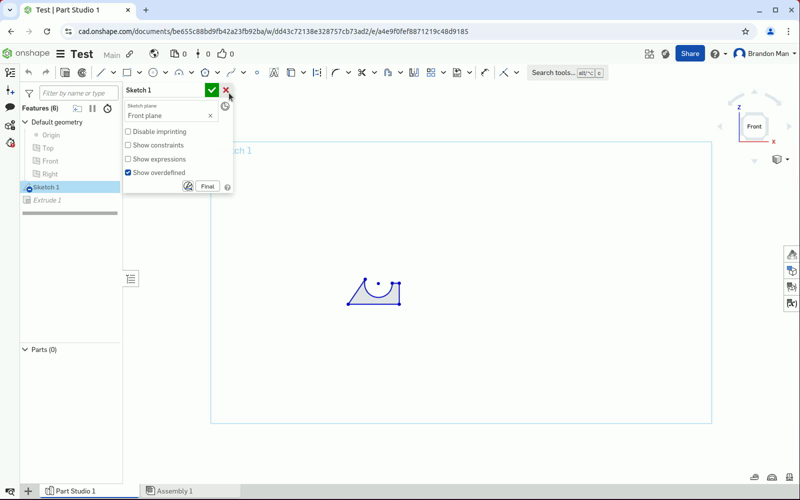
key(shift+s)
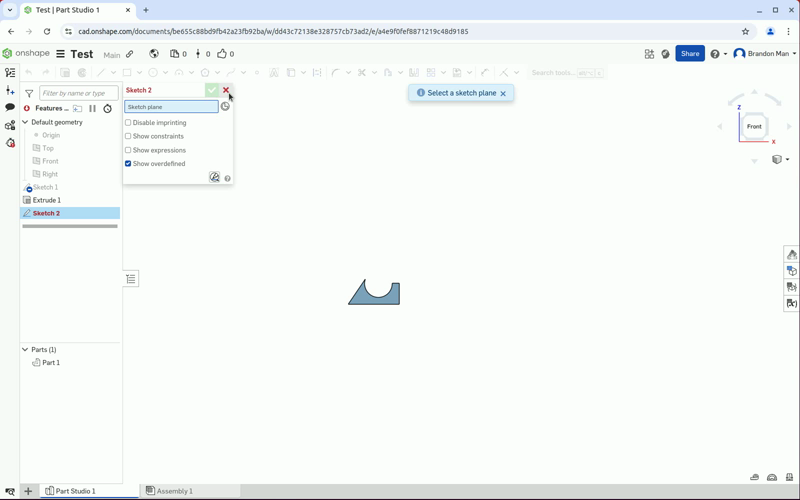
mouse_move(73, 163)
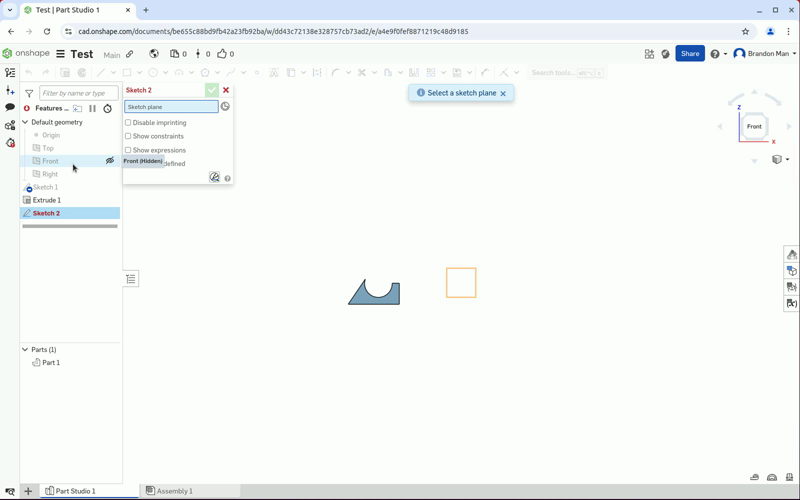
click(73, 163)
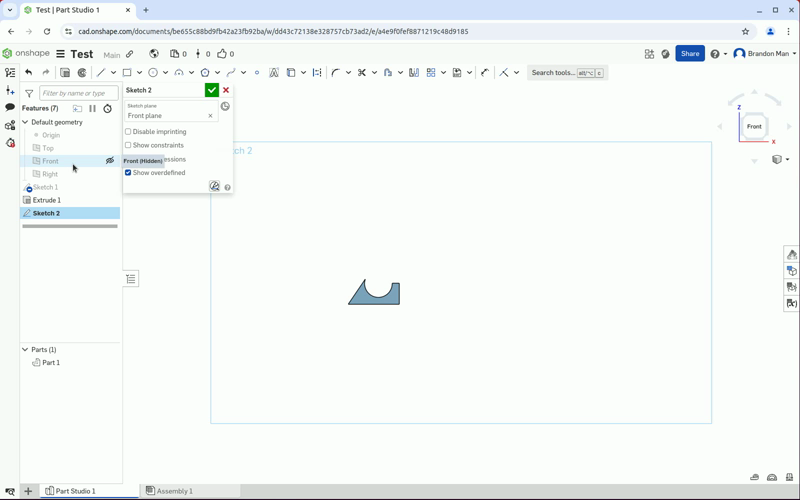
mouse_move(73, 352)
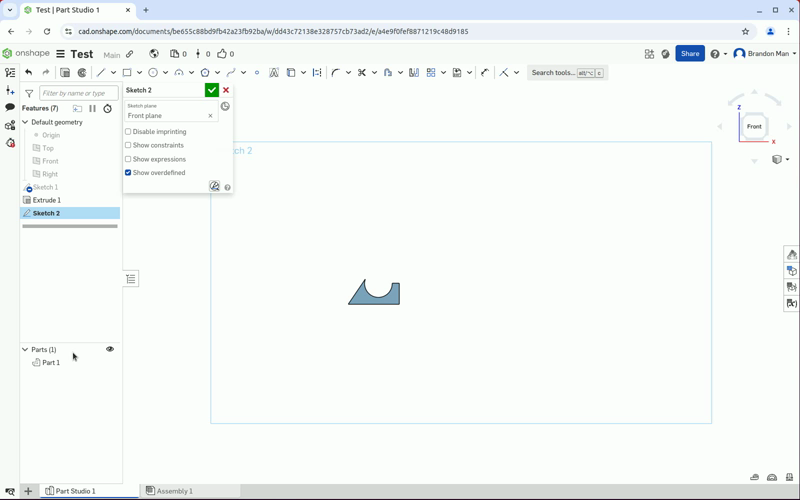
key(y)
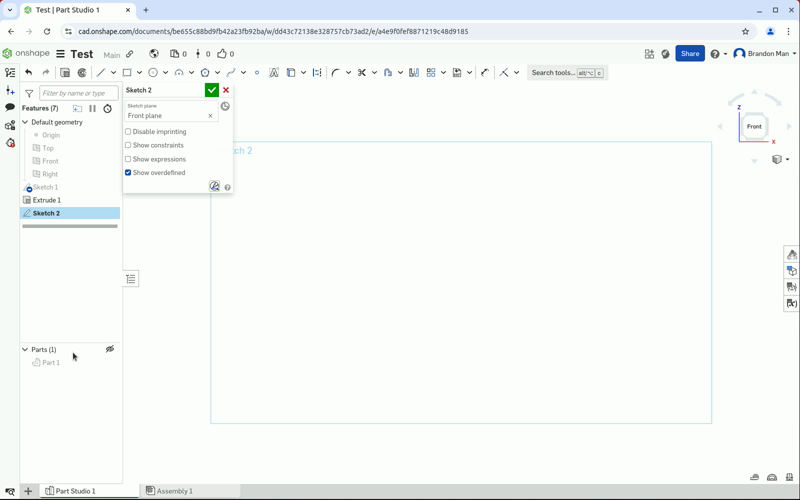
key(l)
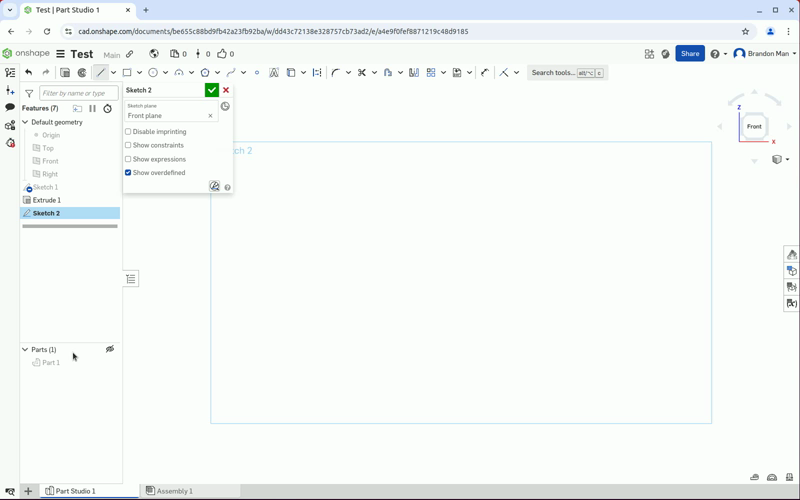
key_down(shift)
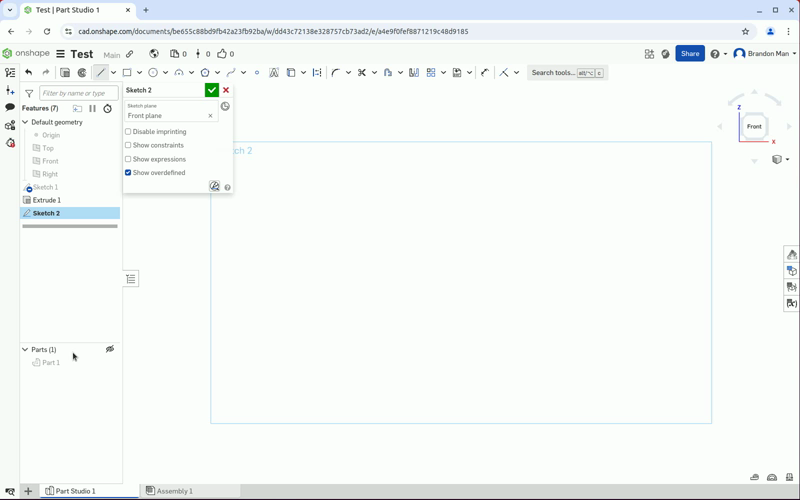
mouse_move(398, 304)
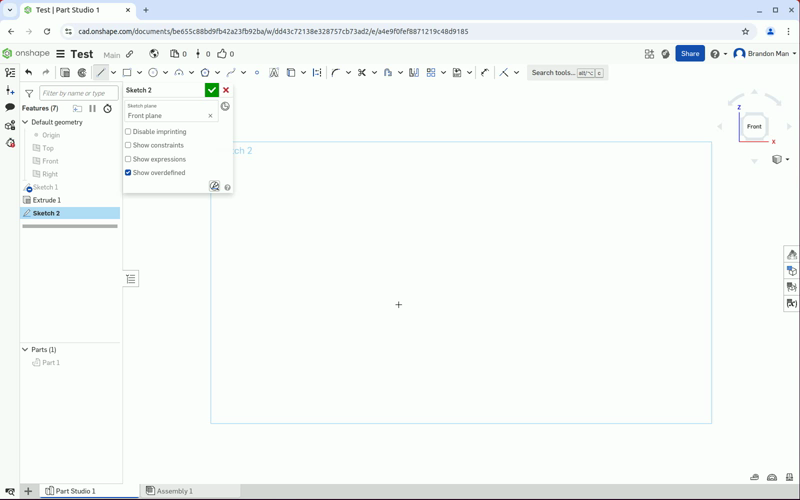
click(398, 304)
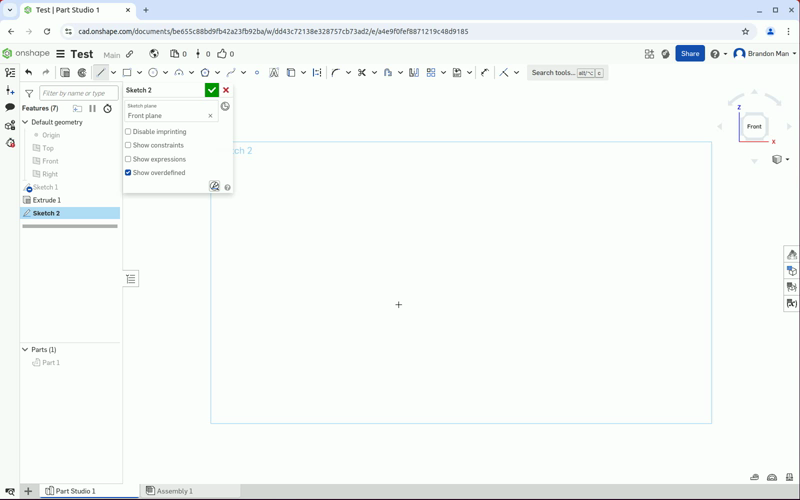
key_up(shift)
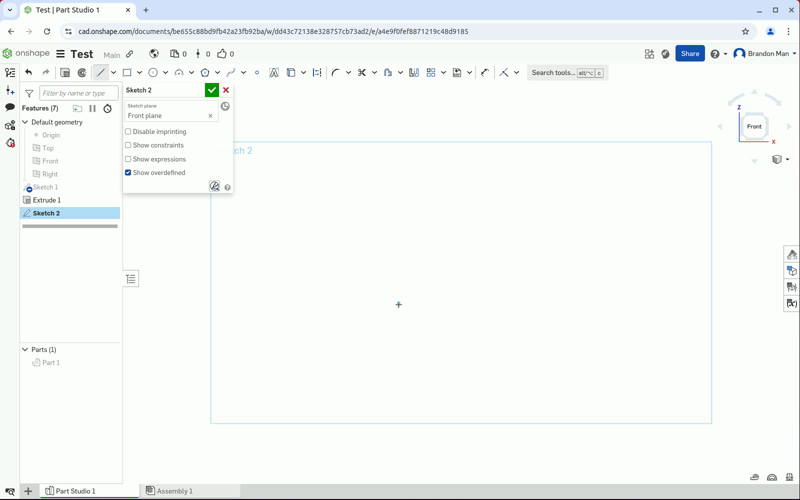
key_down(shift)
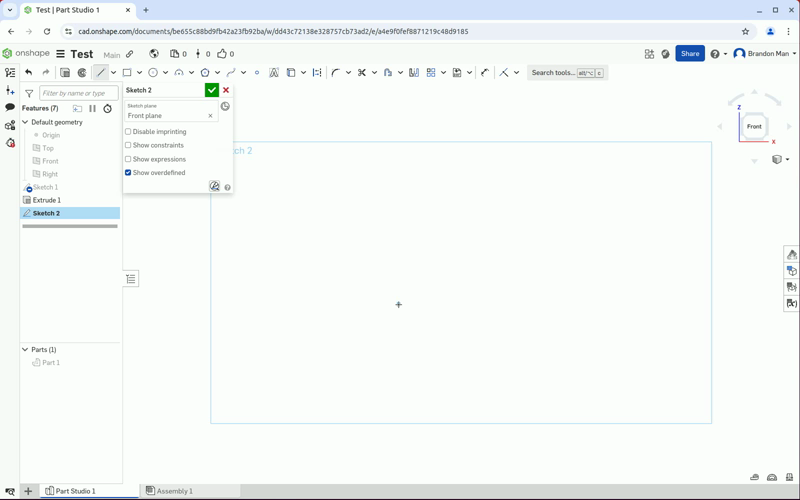
mouse_move(428, 304)
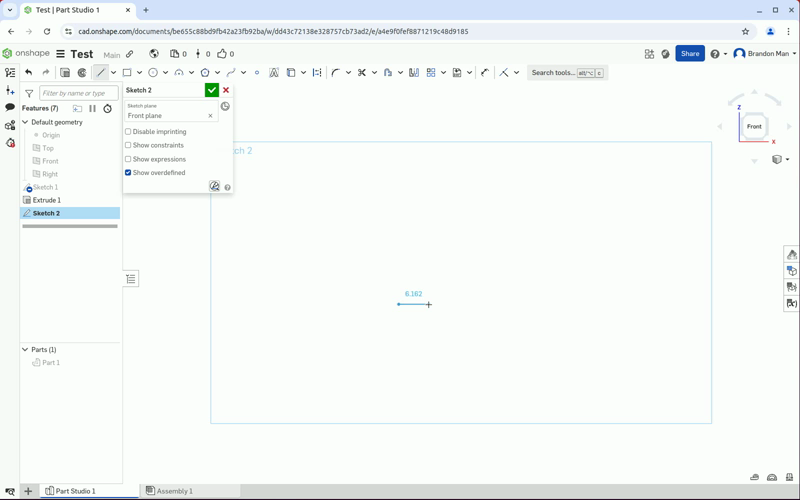
mouse_move(449, 304)
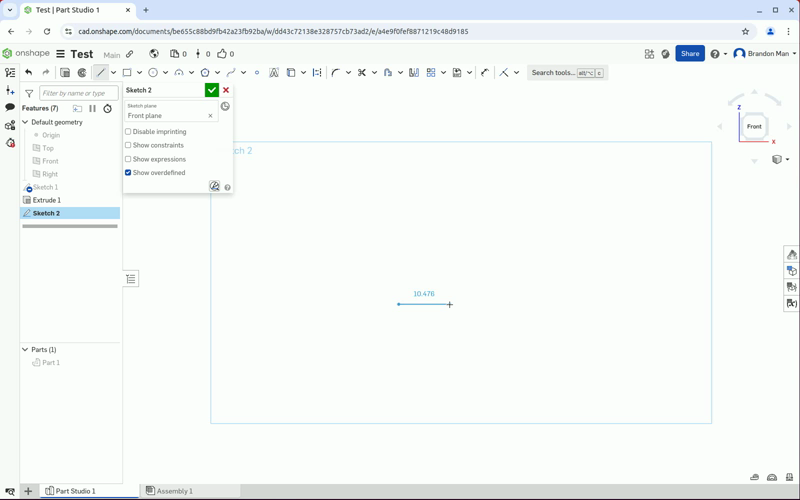
click(449, 304)
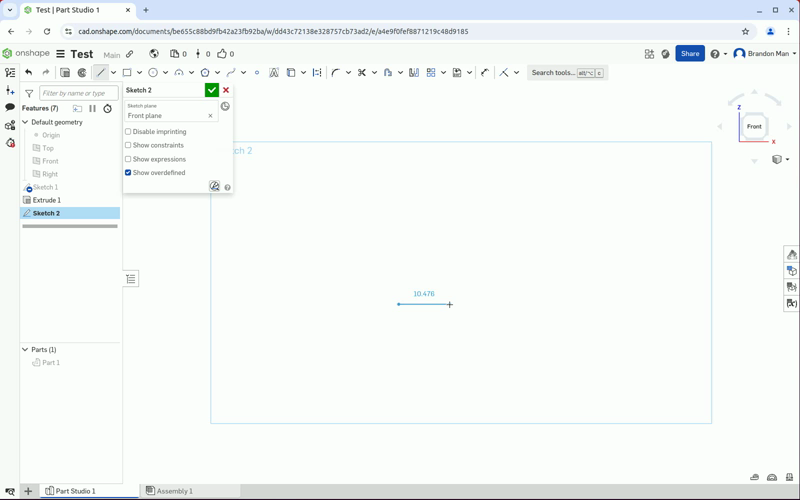
key_up(shift)
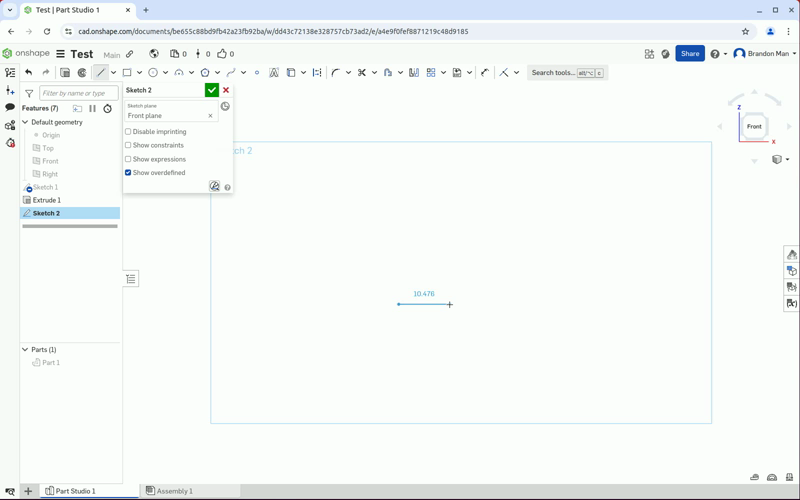
key_down(shift)
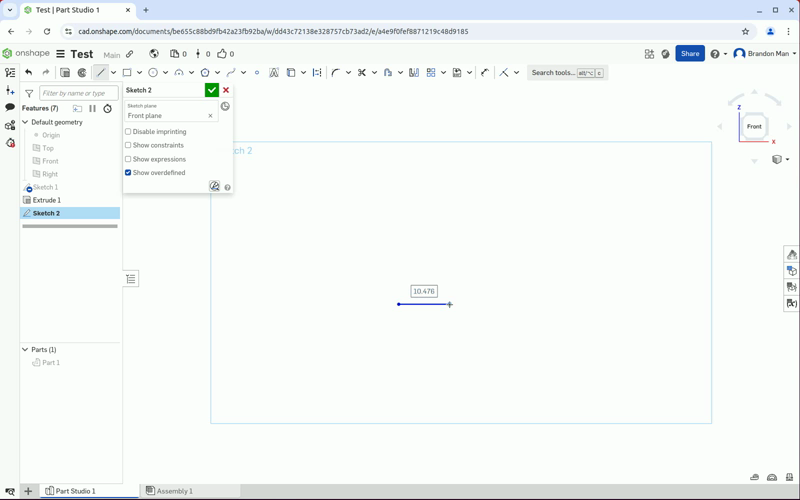
mouse_move(479, 304)
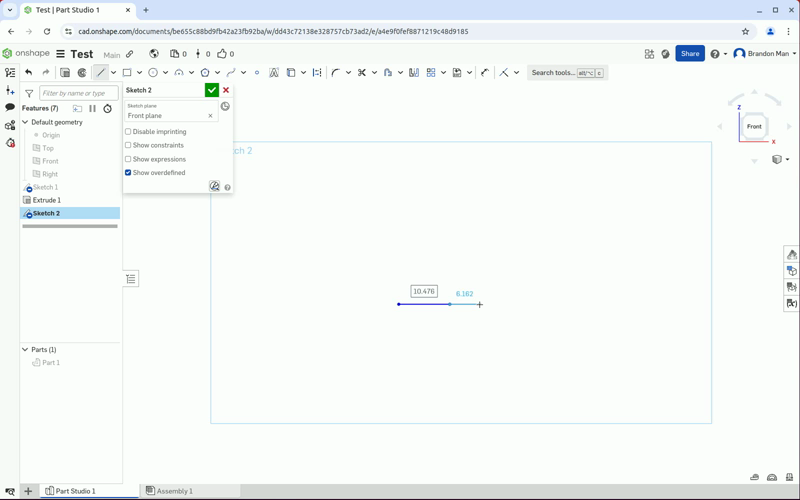
mouse_move(433, 279)
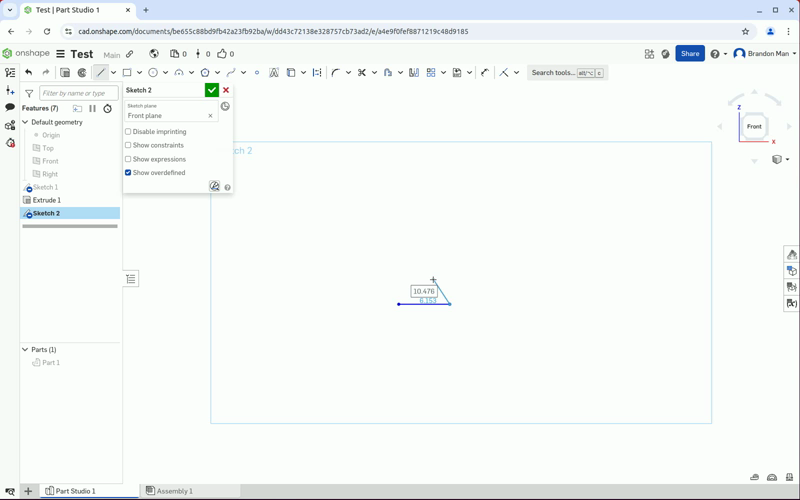
click(433, 279)
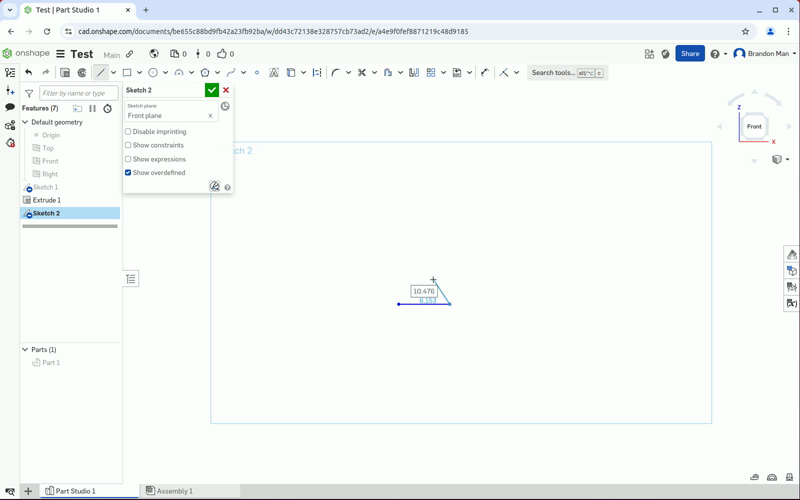
key_up(shift)
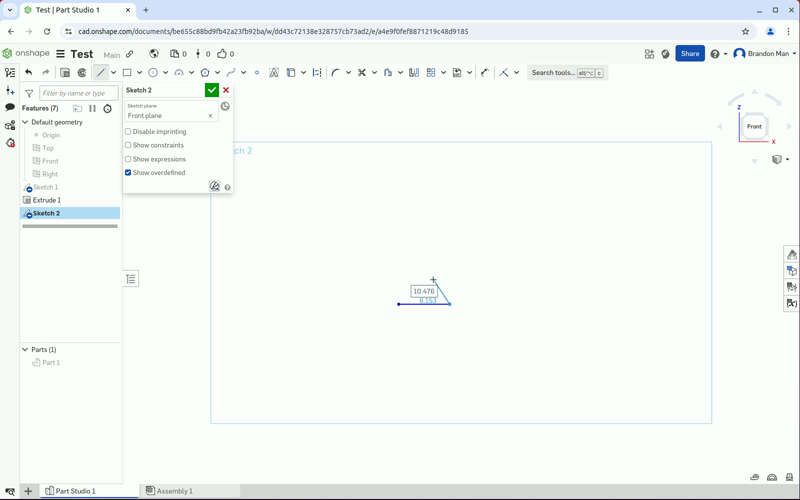
key(esc)
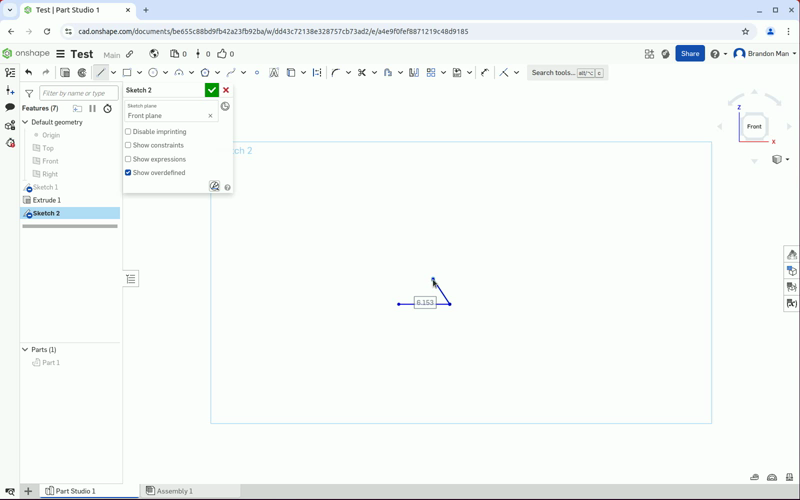
key(a)
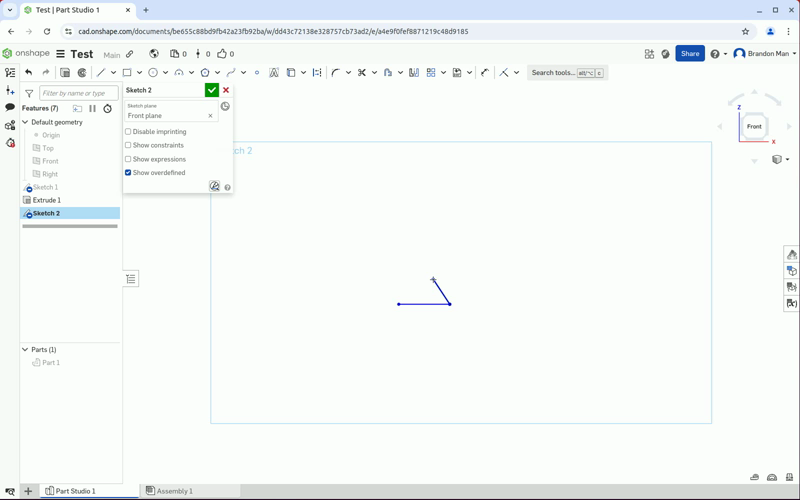
mouse_move(433, 279)
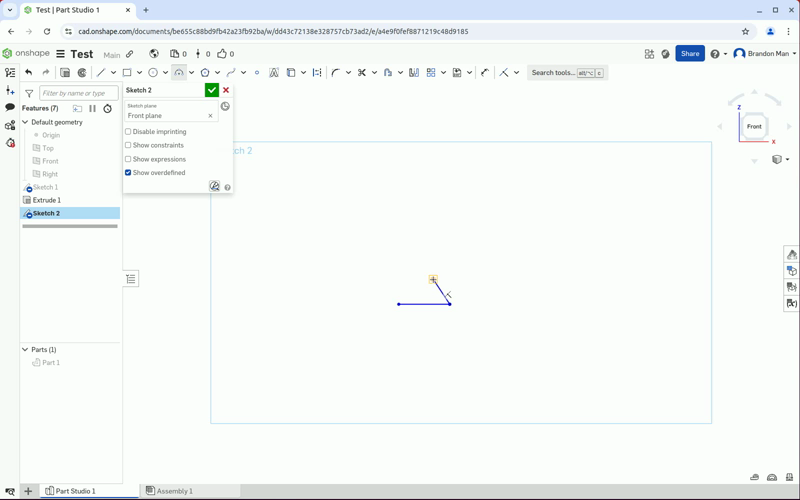
click(433, 279)
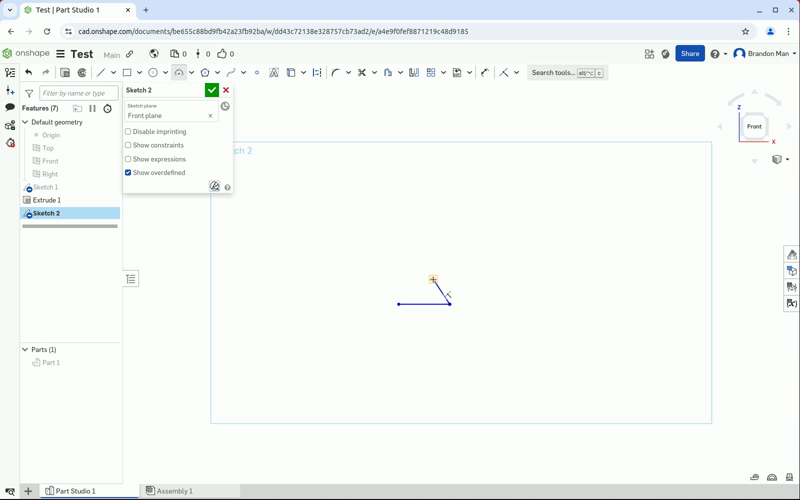
key_down(shift)
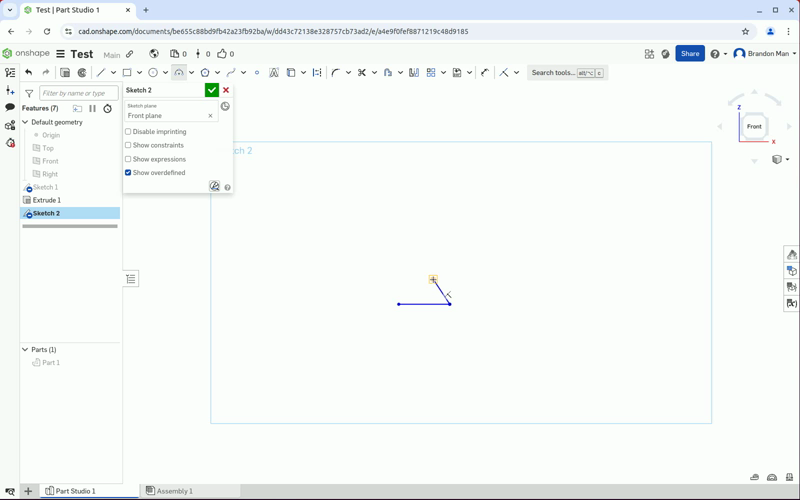
mouse_move(405, 283)
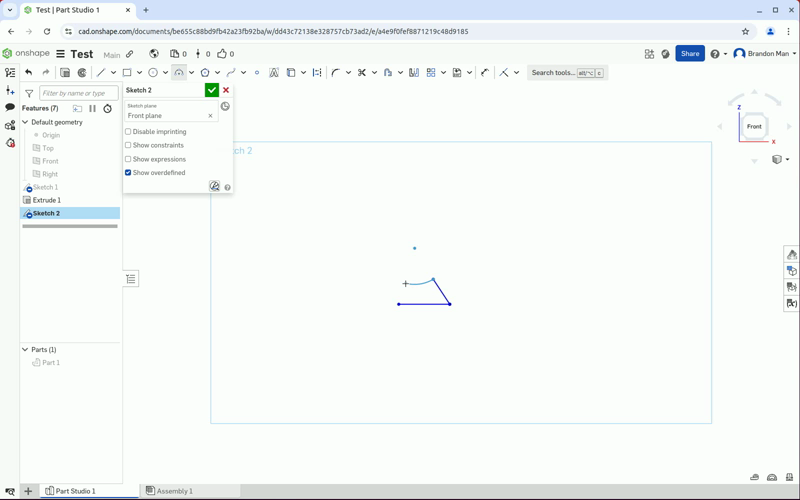
click(405, 283)
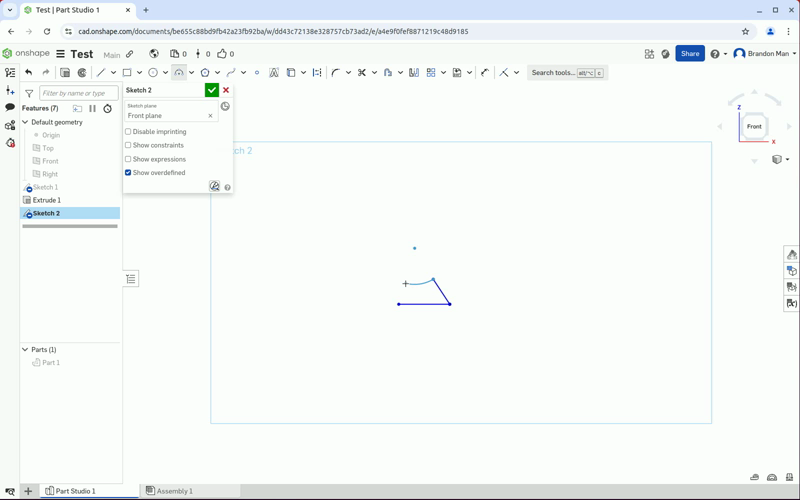
mouse_move(421, 297)
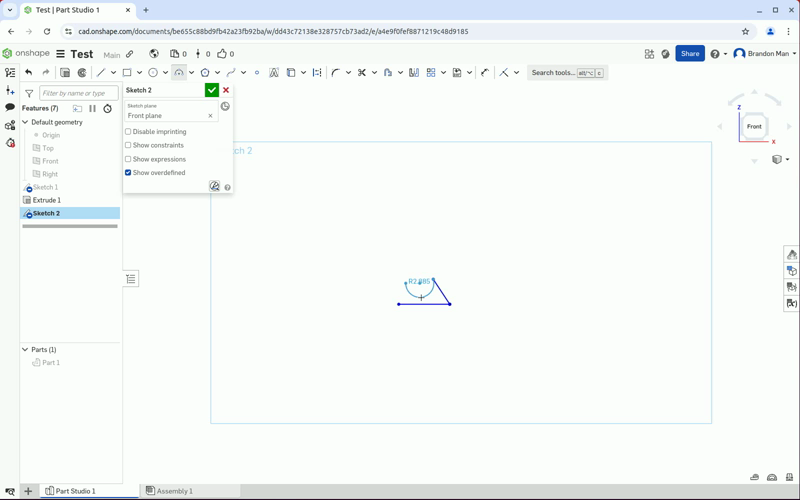
click(421, 297)
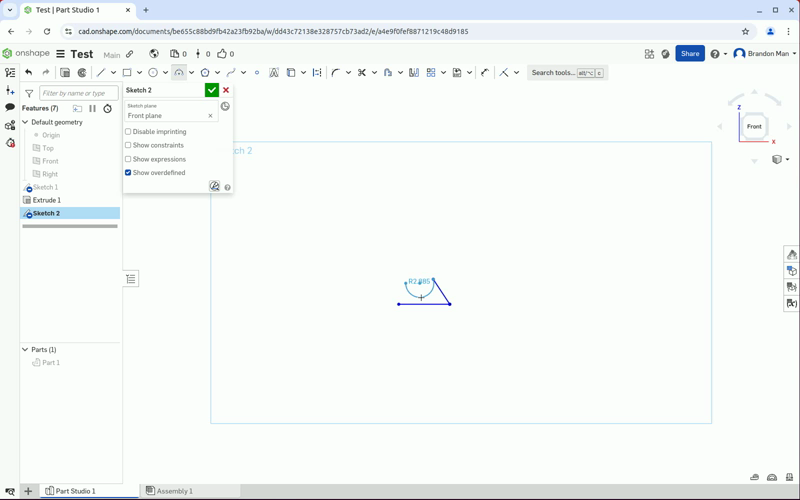
key_up(shift)
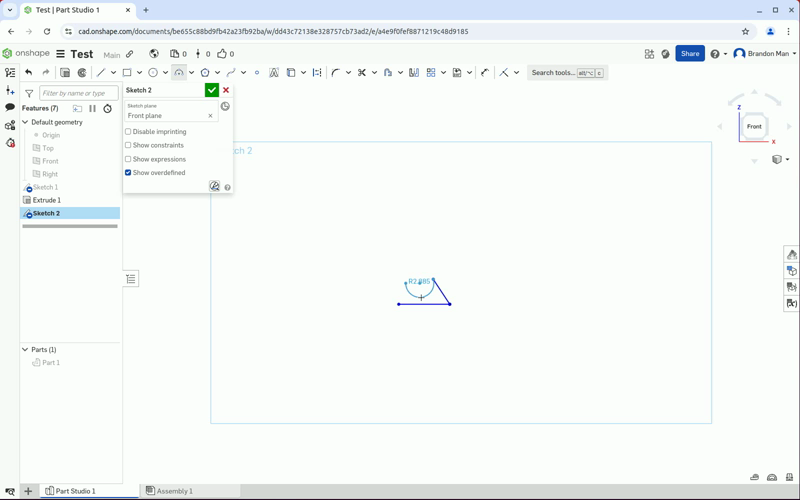
key(esc)
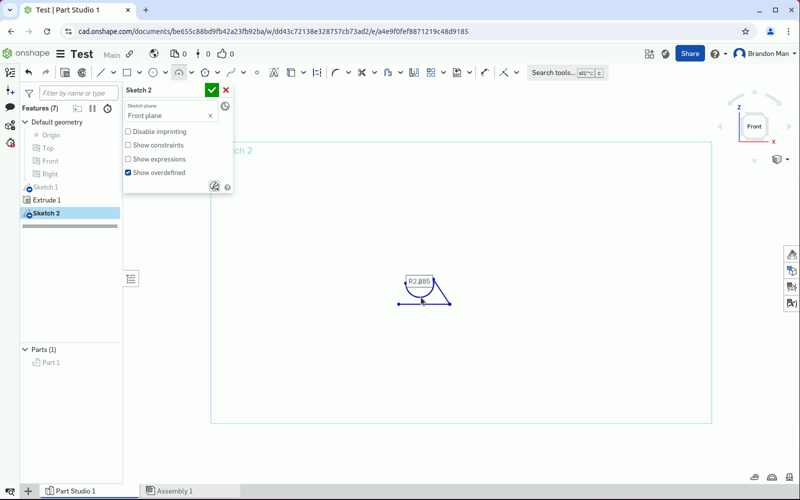
key(l)
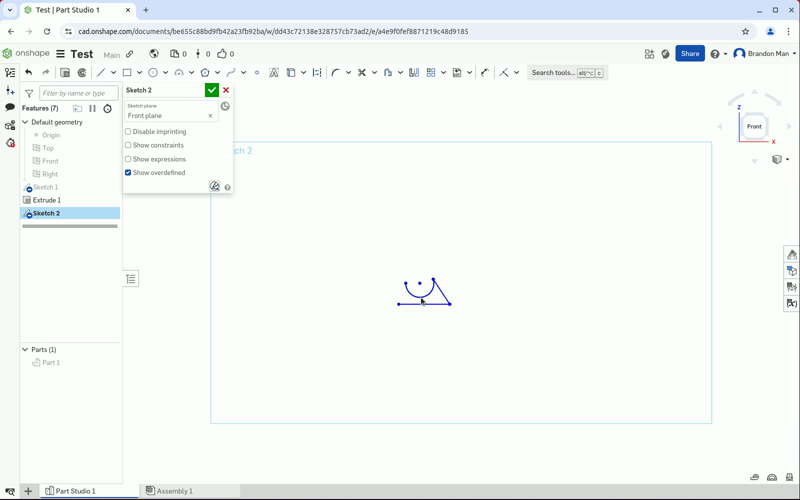
mouse_move(405, 283)
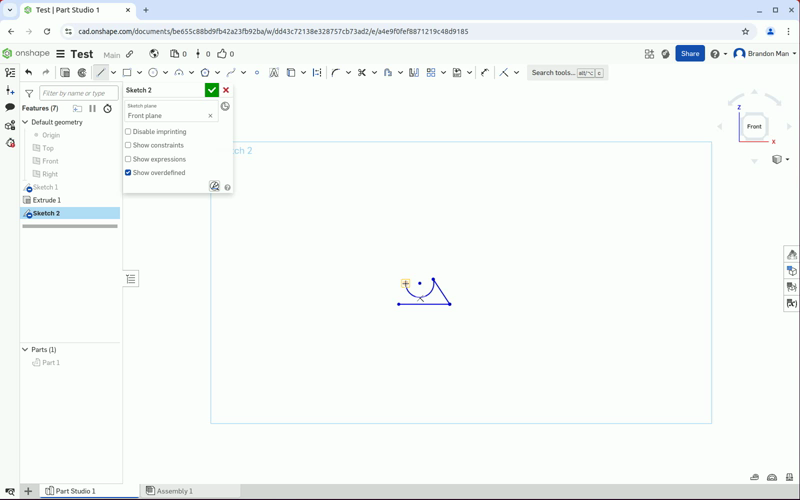
click(405, 283)
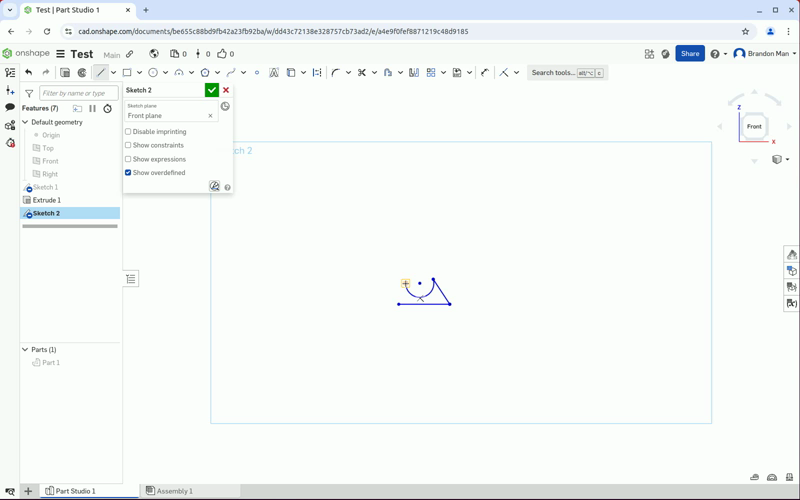
key_down(shift)
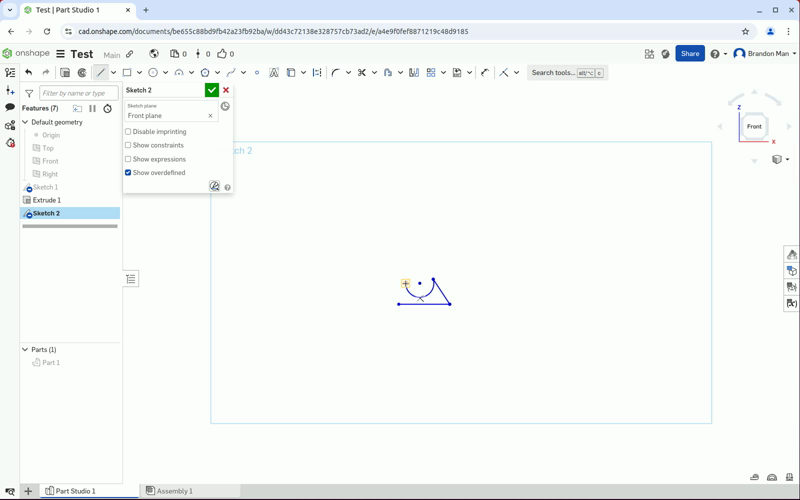
mouse_move(435, 283)
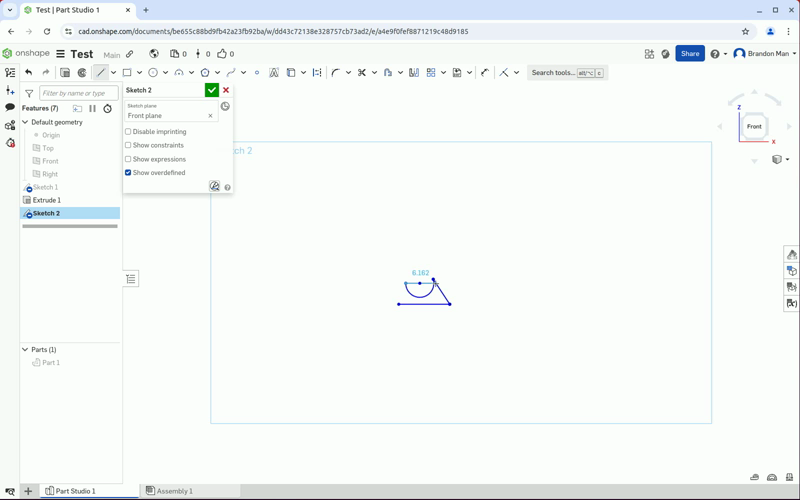
mouse_move(398, 283)
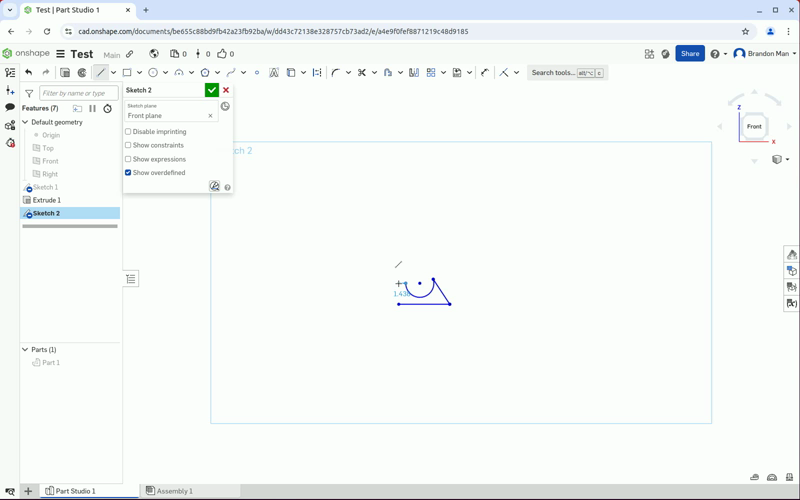
scroll(6)
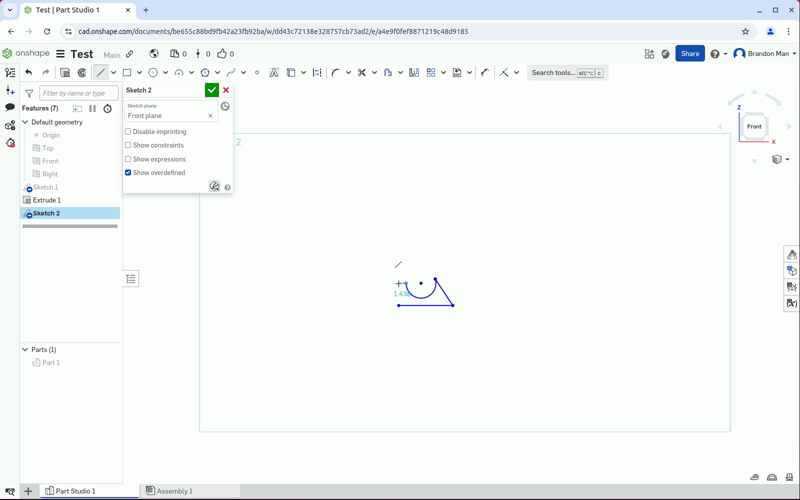
scroll(6)
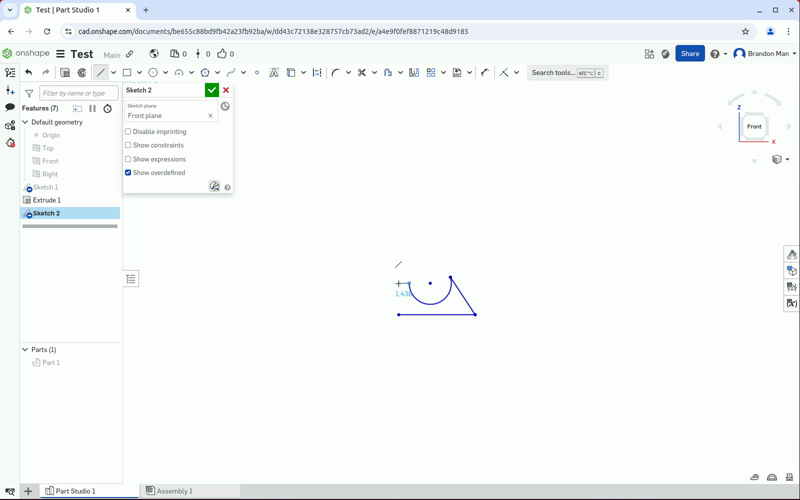
scroll(6)
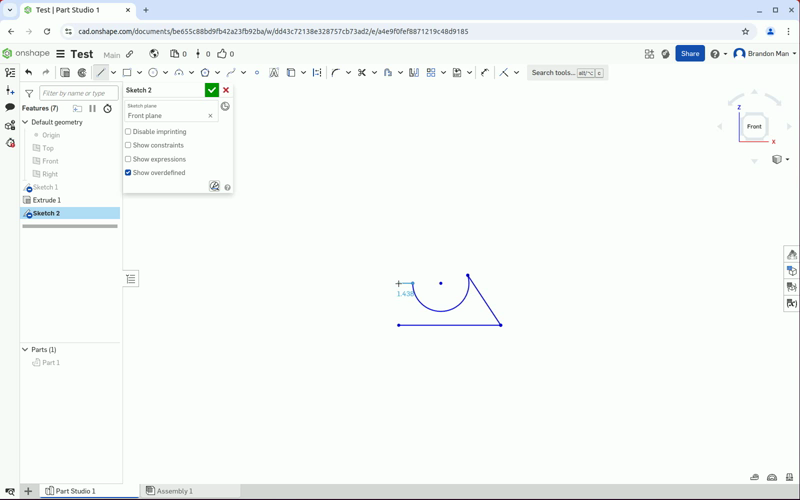
scroll(6)
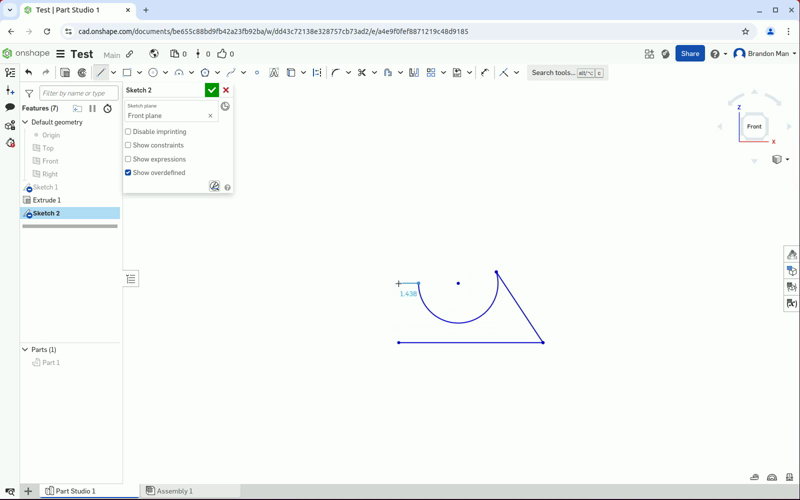
scroll(6)
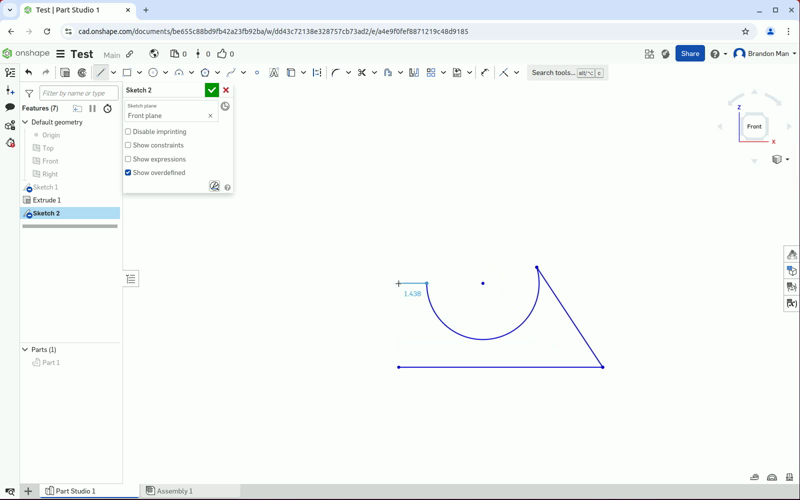
scroll(6)
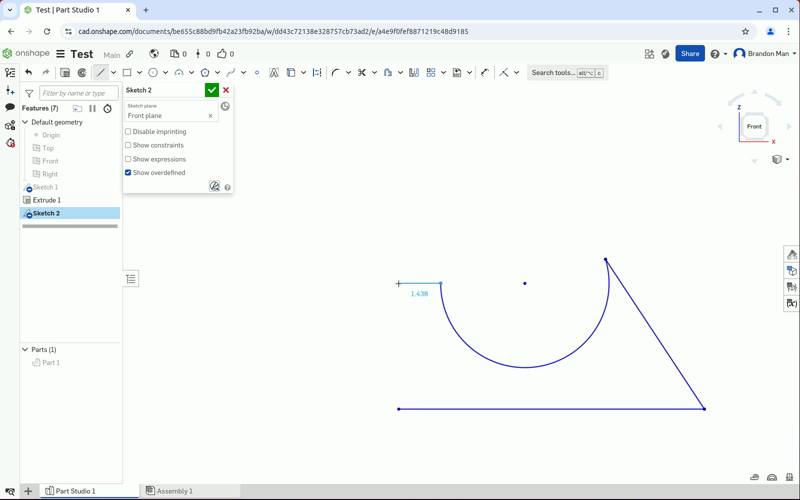
scroll(6)
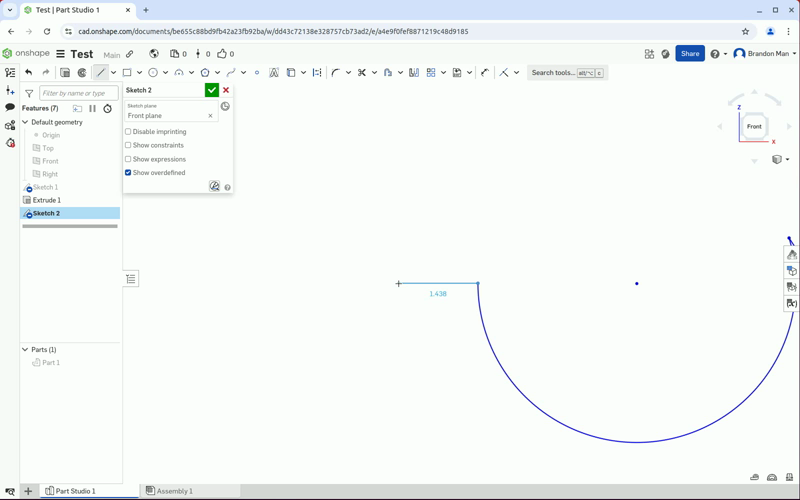
click(398, 283)
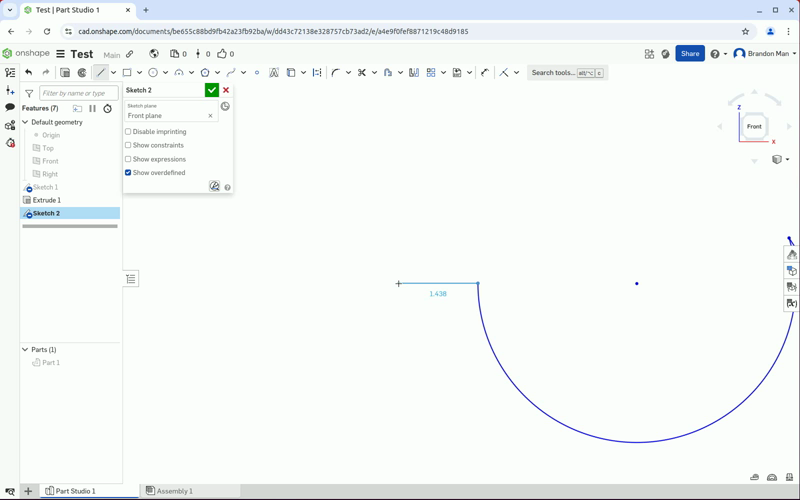
scroll(-6)
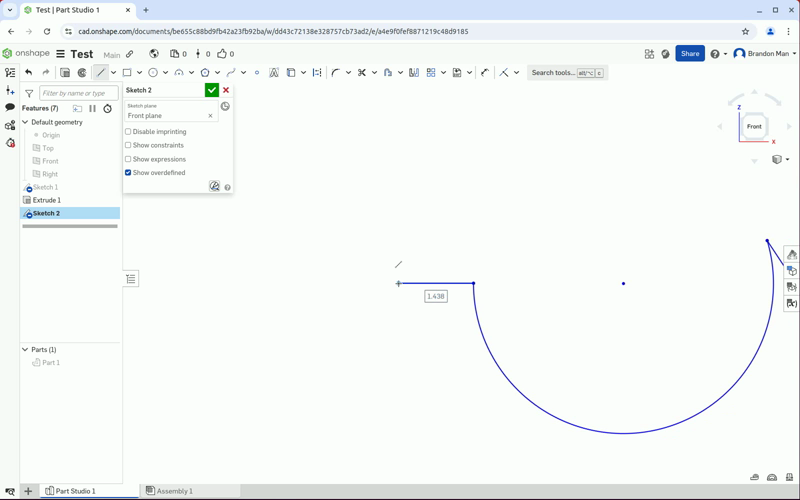
scroll(-6)
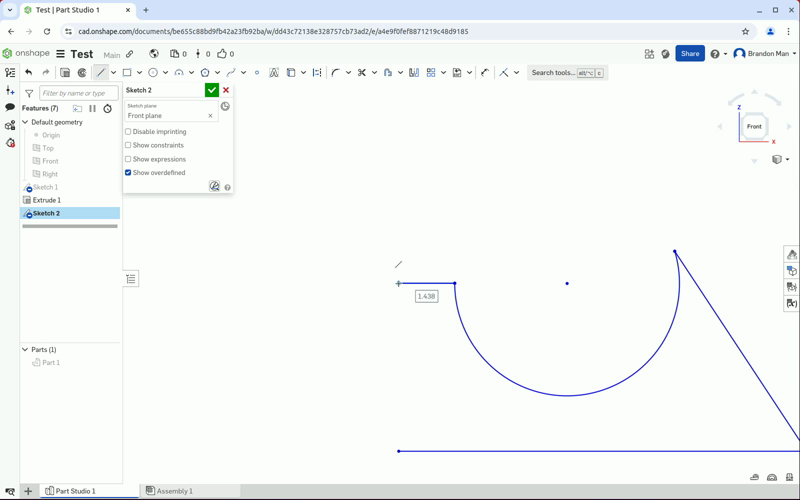
scroll(-6)
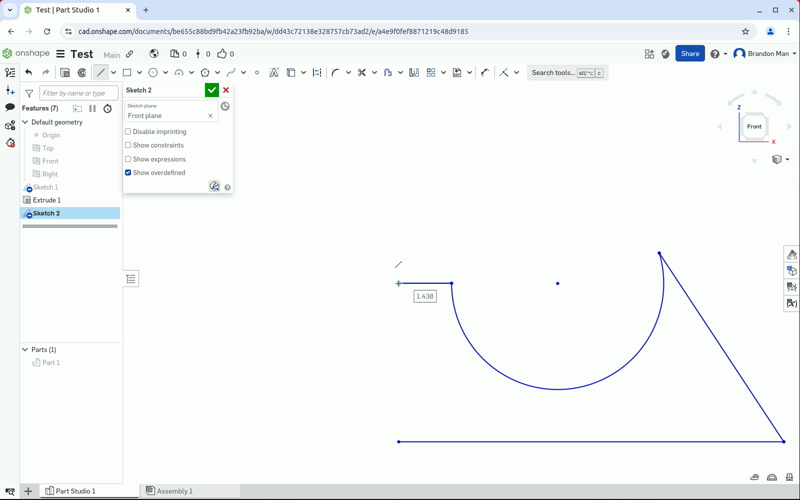
scroll(-6)
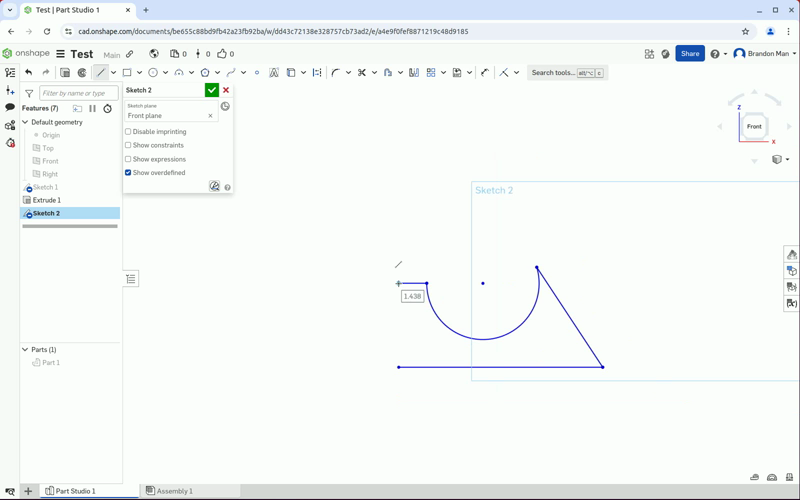
scroll(-6)
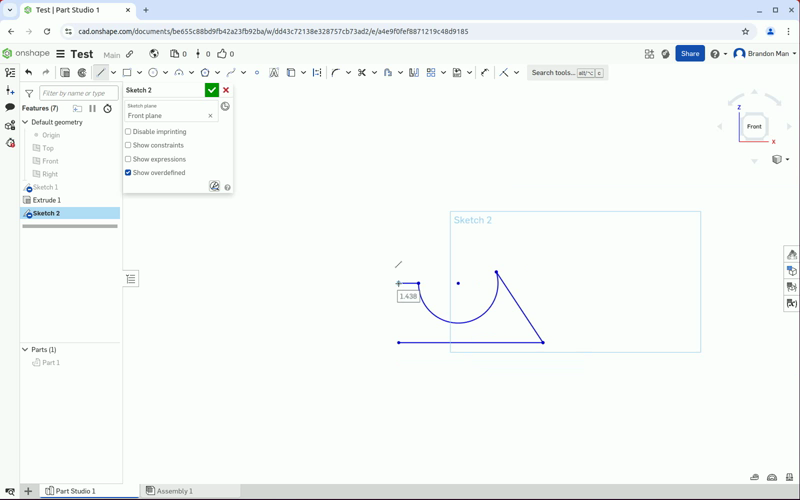
scroll(-6)
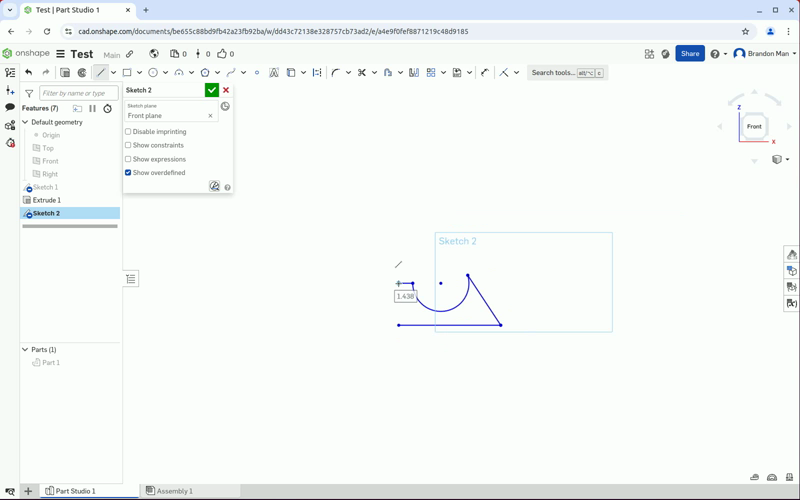
scroll(-6)
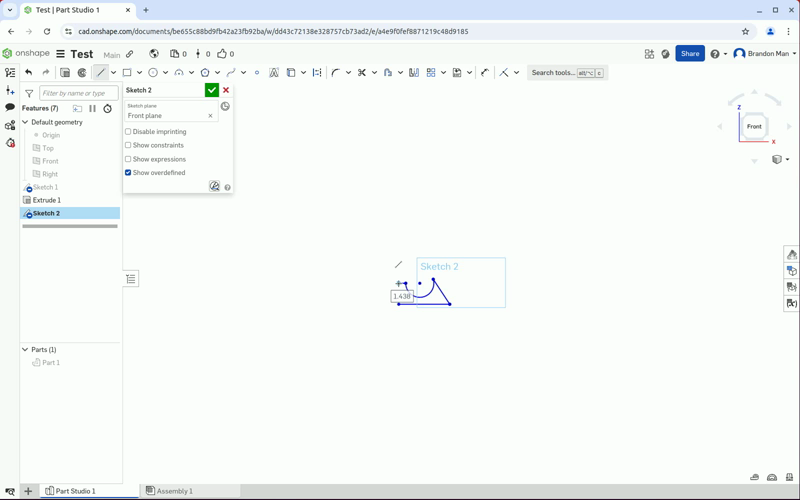
key_up(shift)
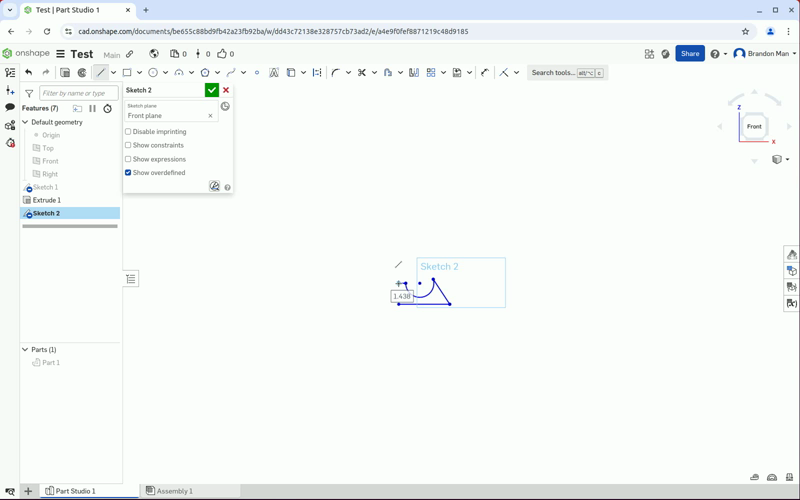
mouse_move(428, 283)
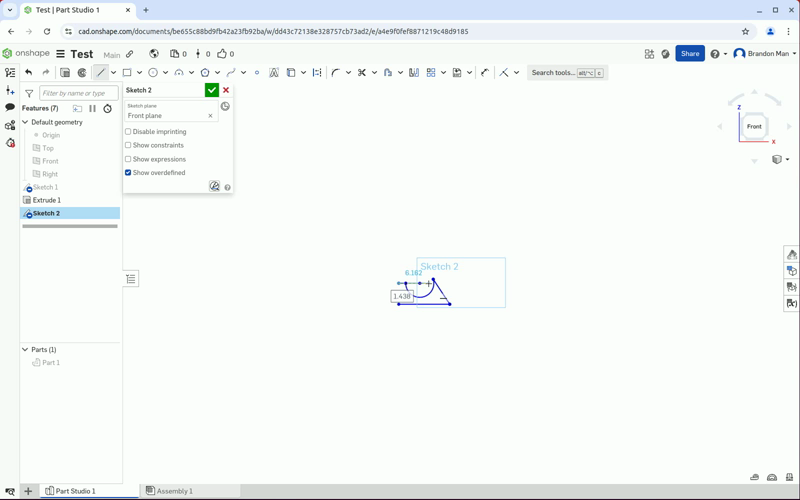
key_down(shift)
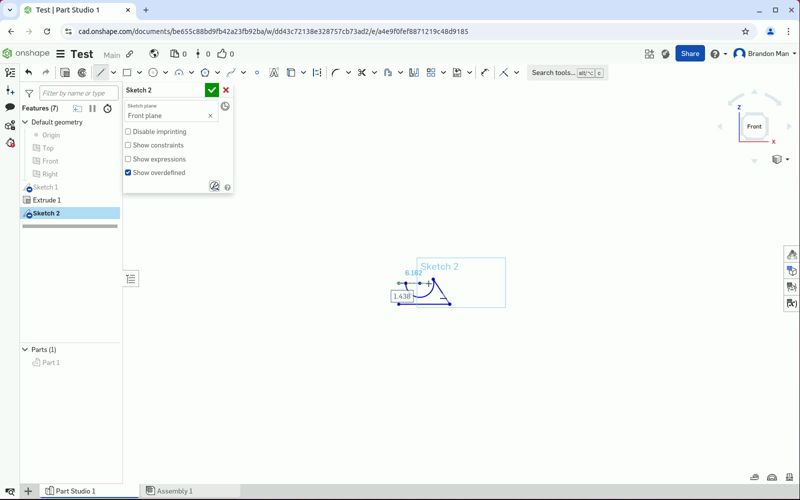
mouse_move(398, 304)
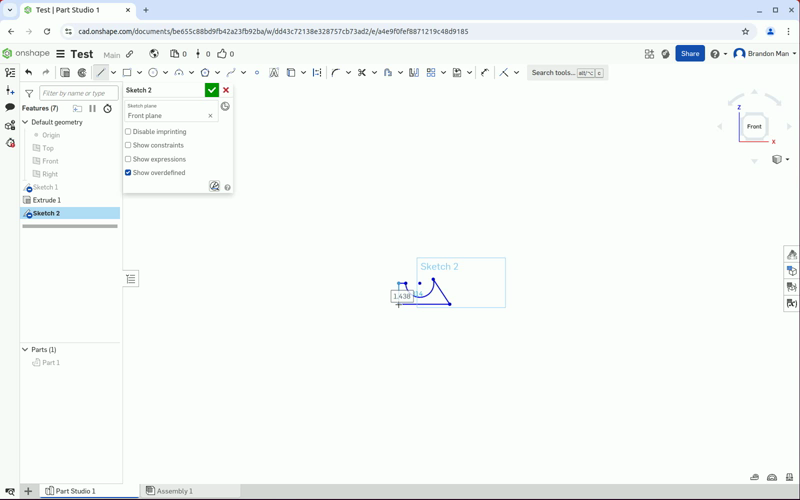
key_up(shift)
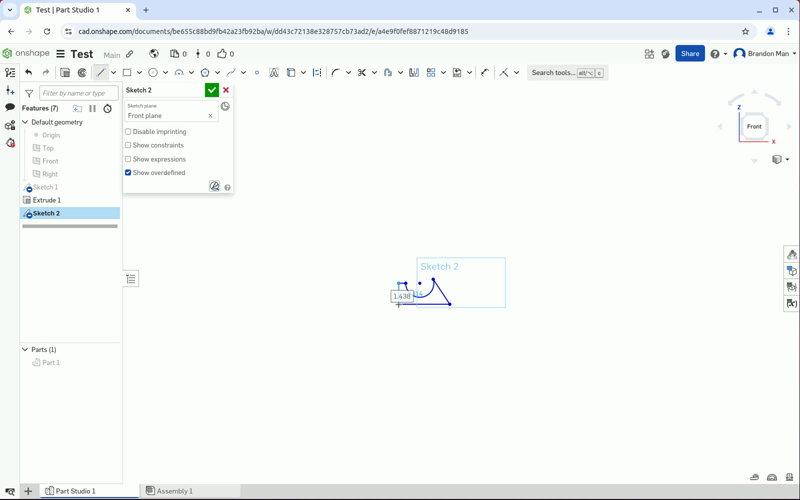
click(398, 304)
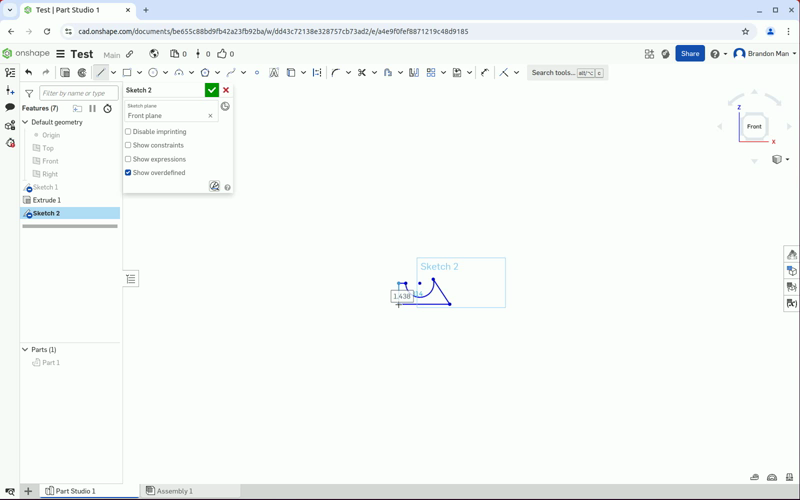
key(esc)
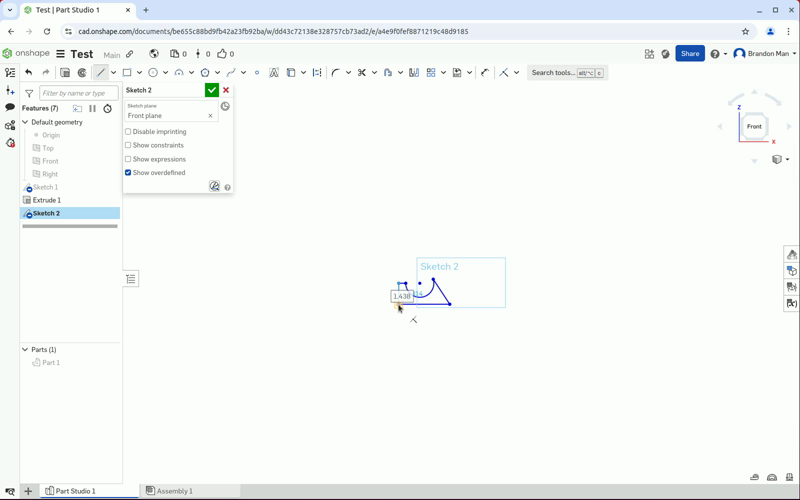
mouse_move(437, 297)
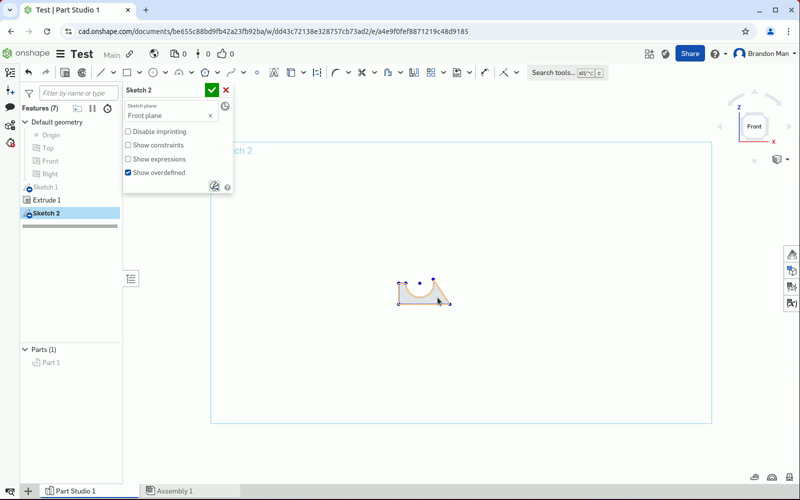
scroll(6)
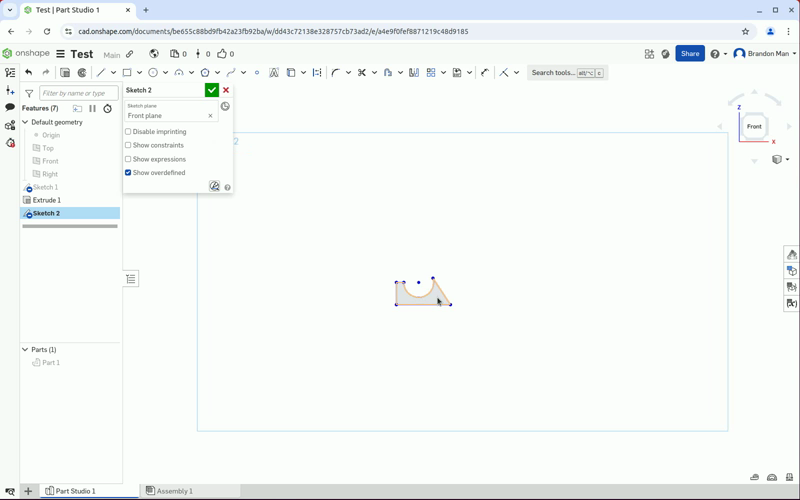
scroll(6)
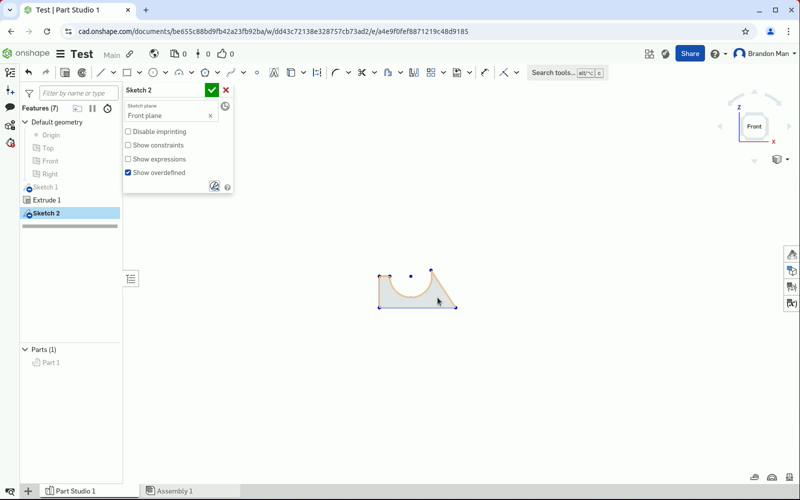
scroll(6)
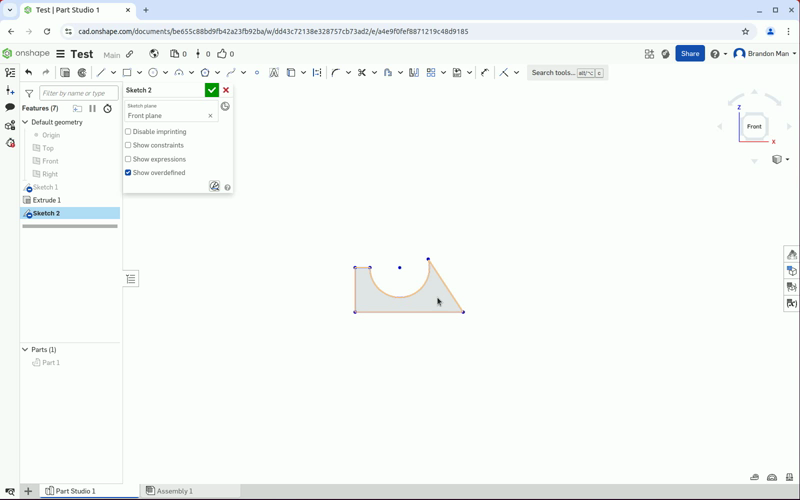
scroll(6)
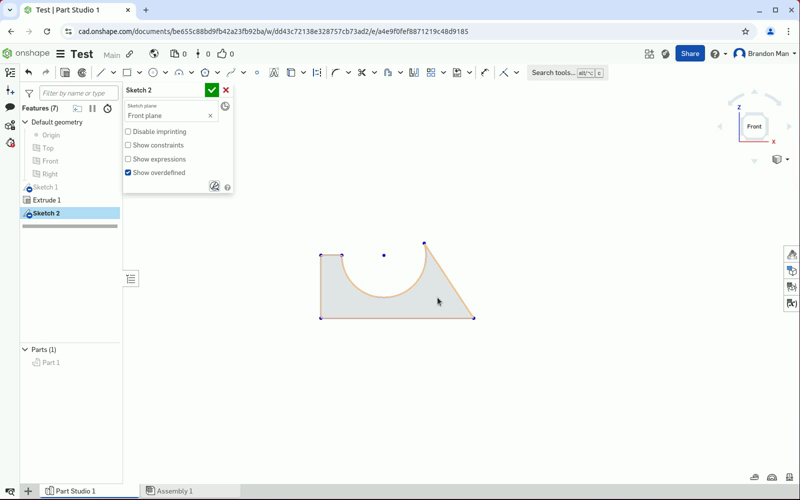
scroll(6)
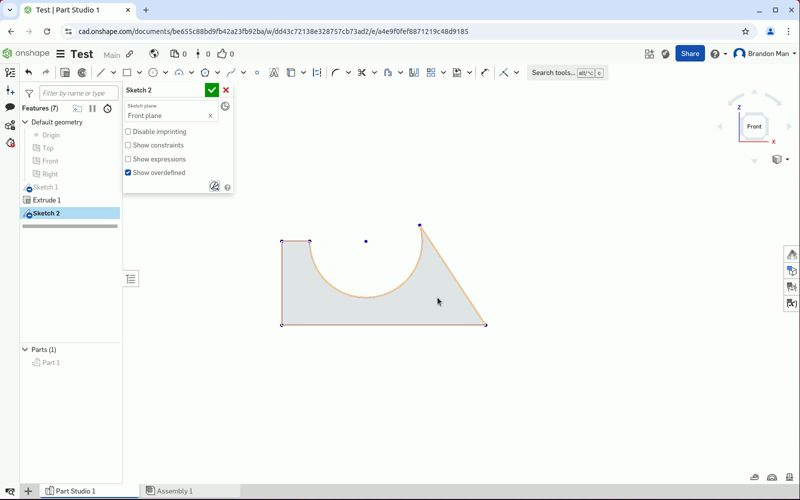
scroll(6)
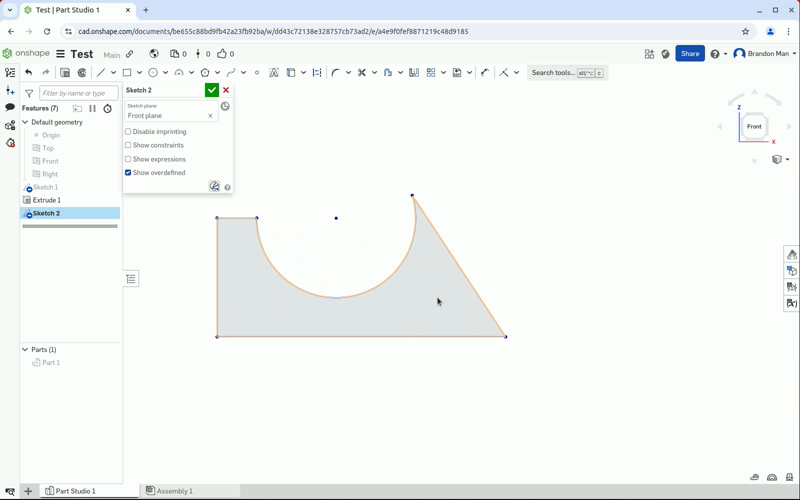
scroll(6)
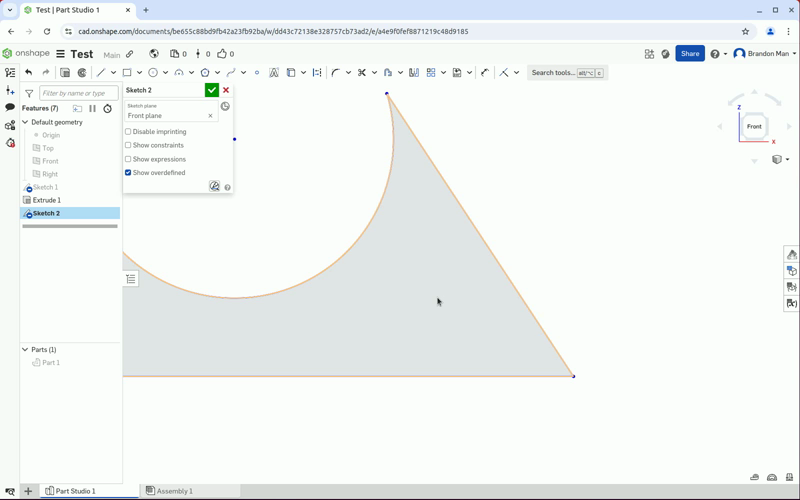
click(437, 297)
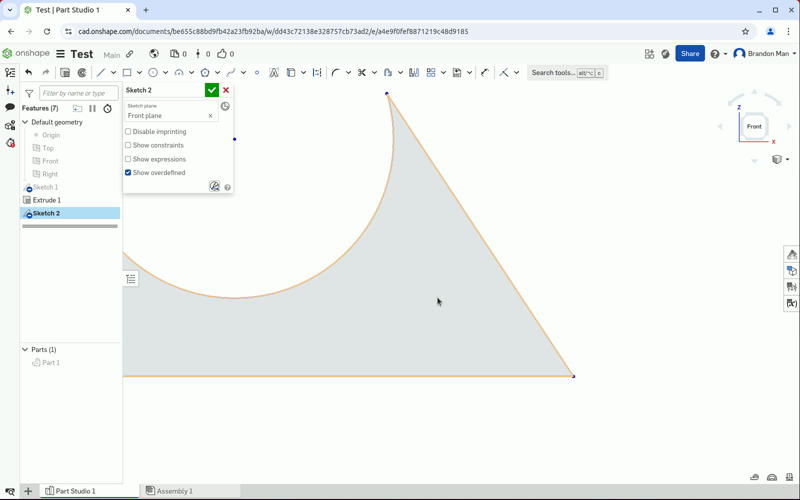
scroll(-6)
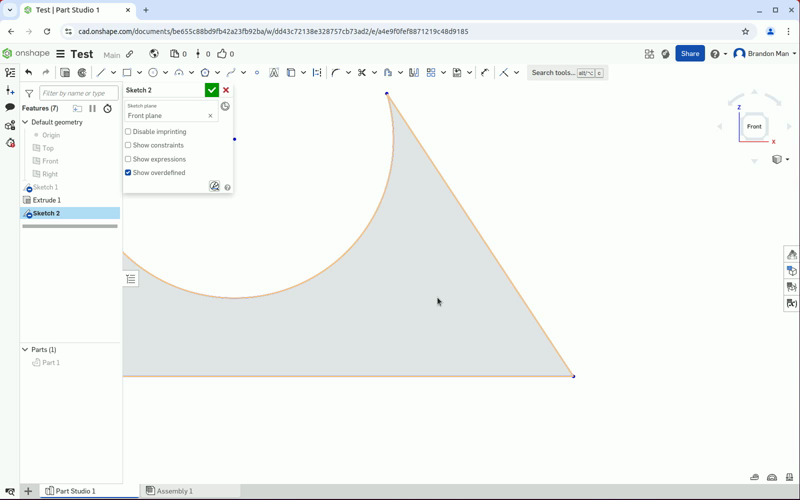
scroll(-6)
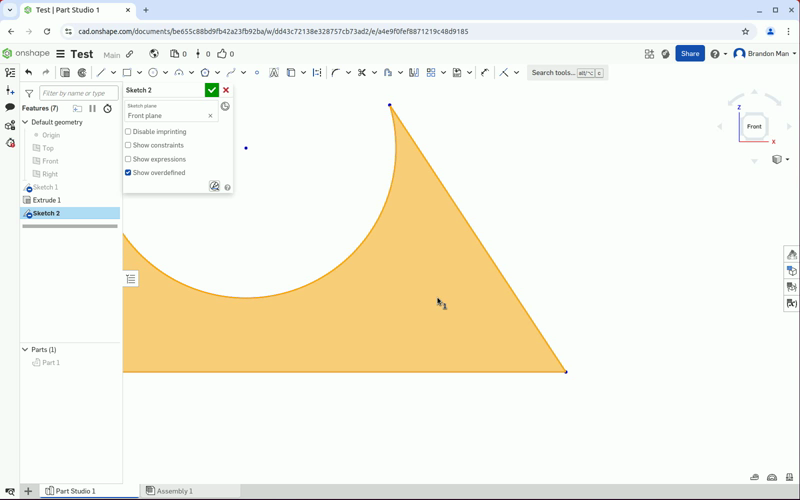
scroll(-6)
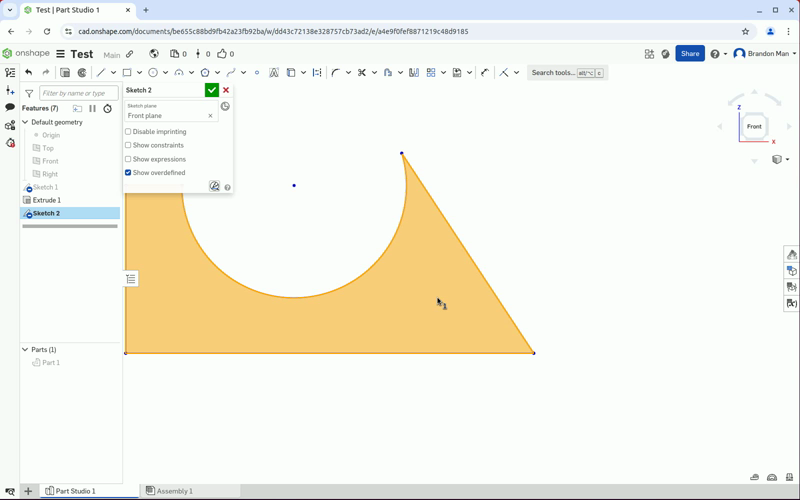
scroll(-6)
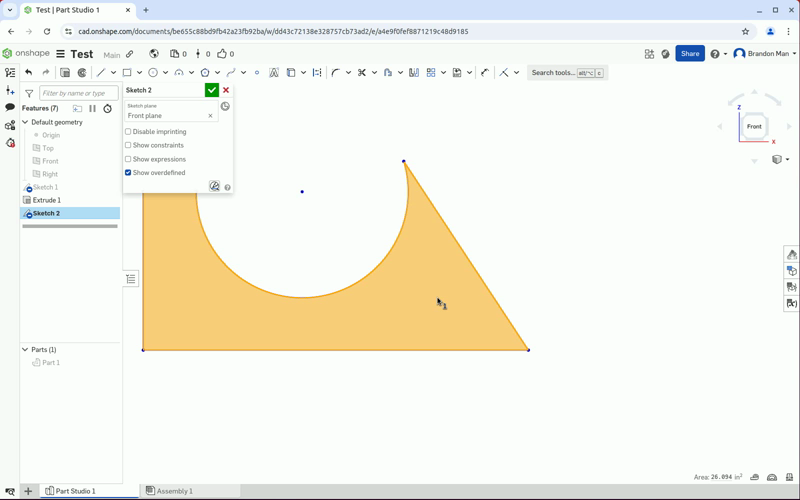
scroll(-6)
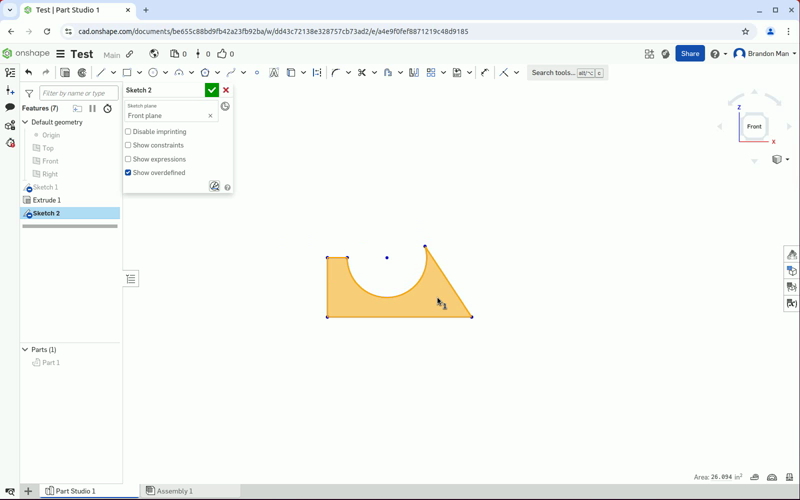
scroll(-6)
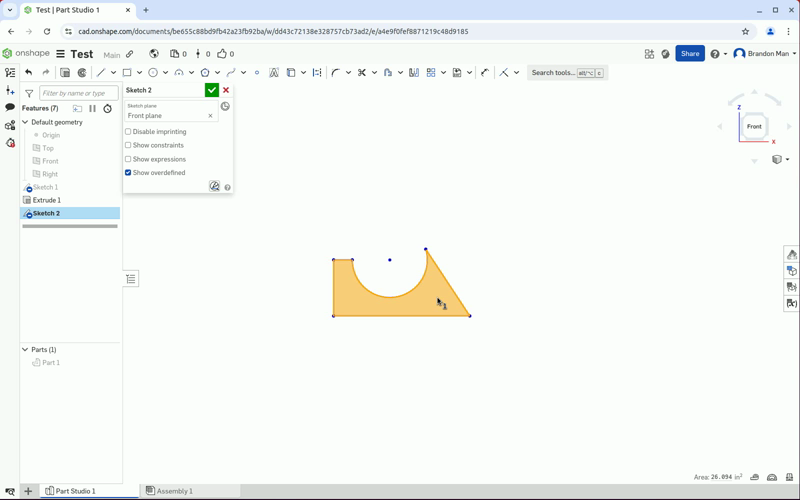
scroll(-6)
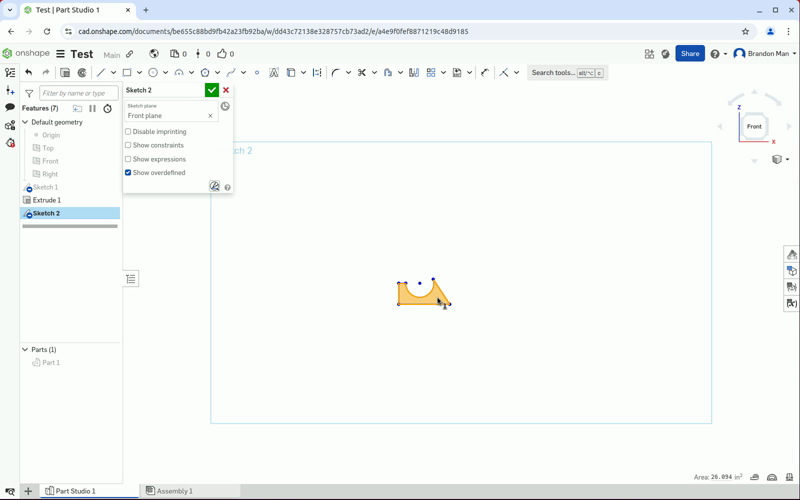
mouse_move(73, 352)
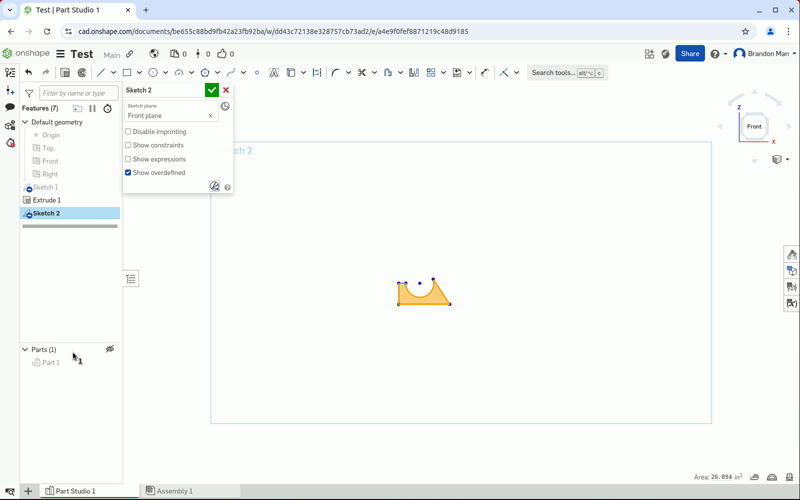
key(shift+y)
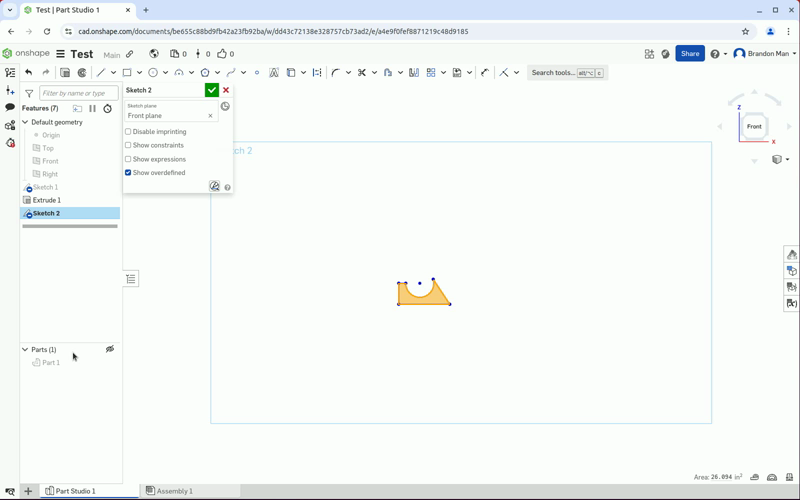
key(shift+e)
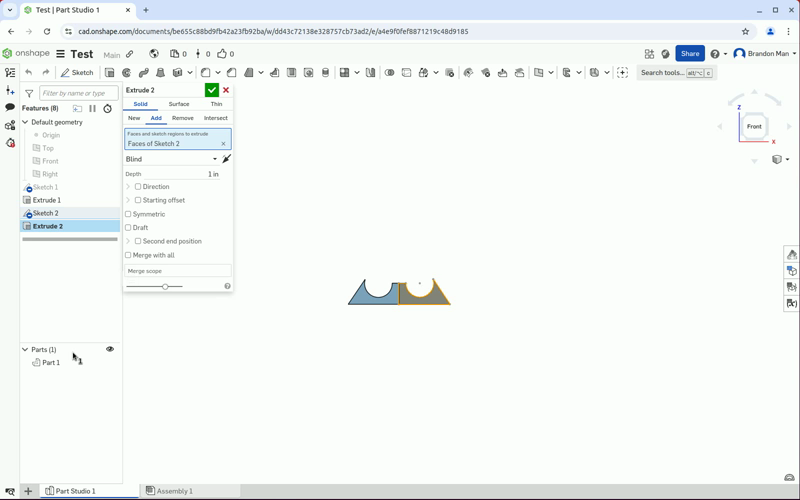
mouse_move(143, 106)
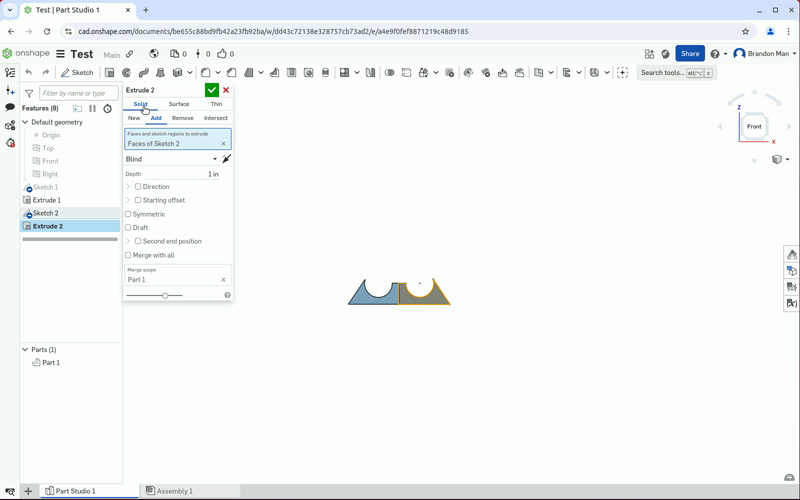
click(143, 106)
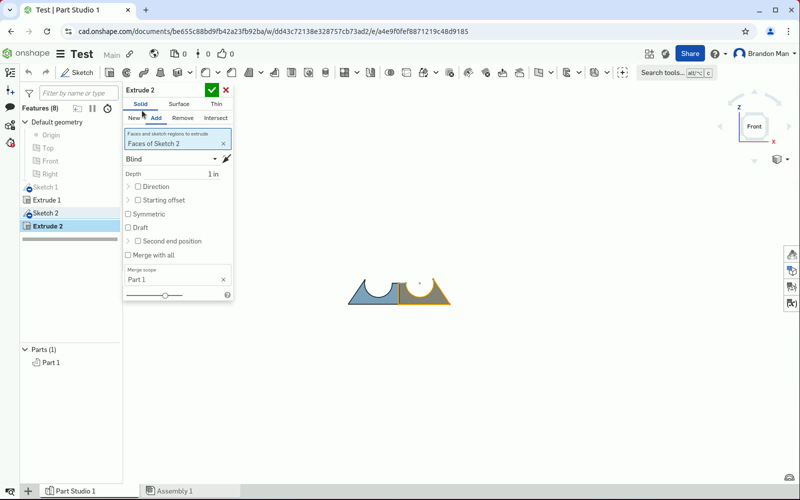
mouse_move(137, 120)
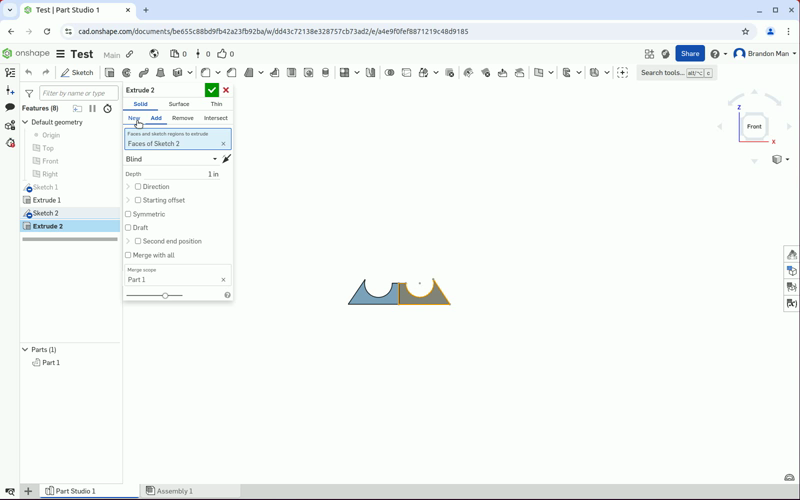
click(137, 120)
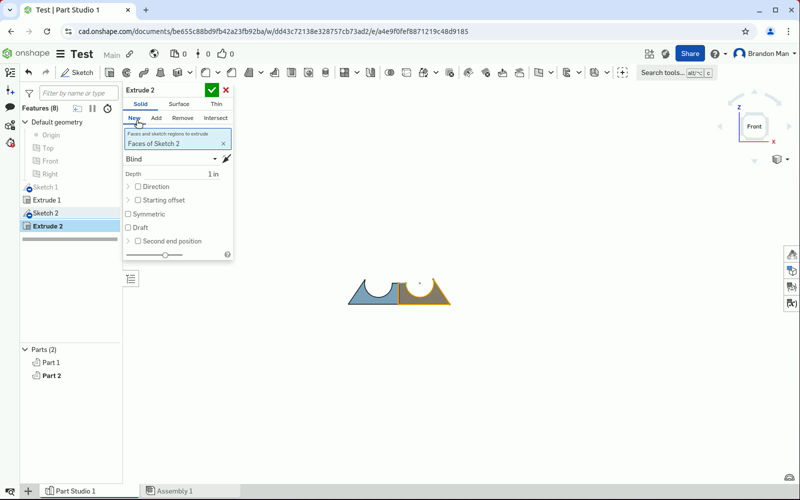
key(tab, 4)
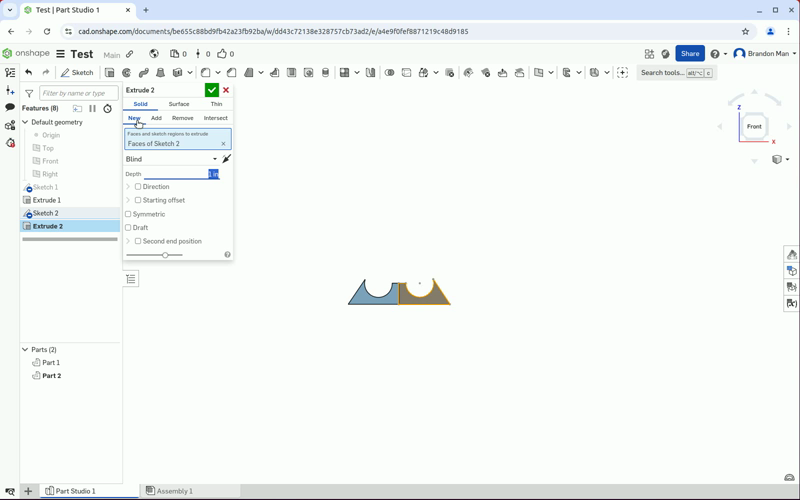
text(7.221)
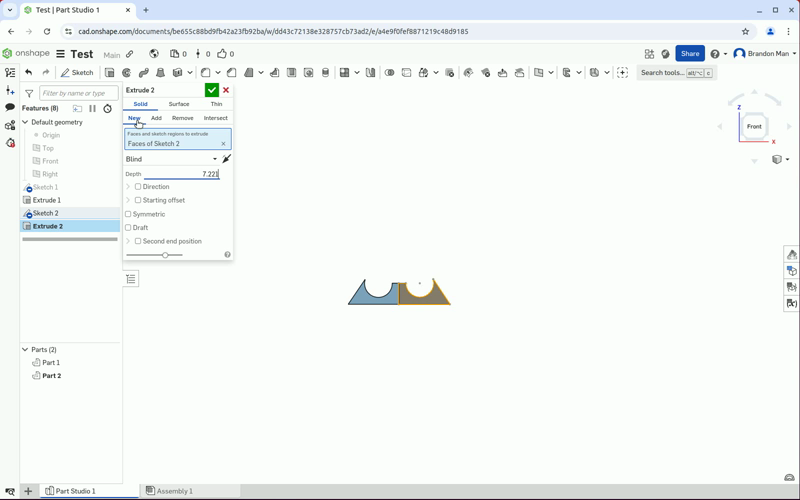
key(enter)
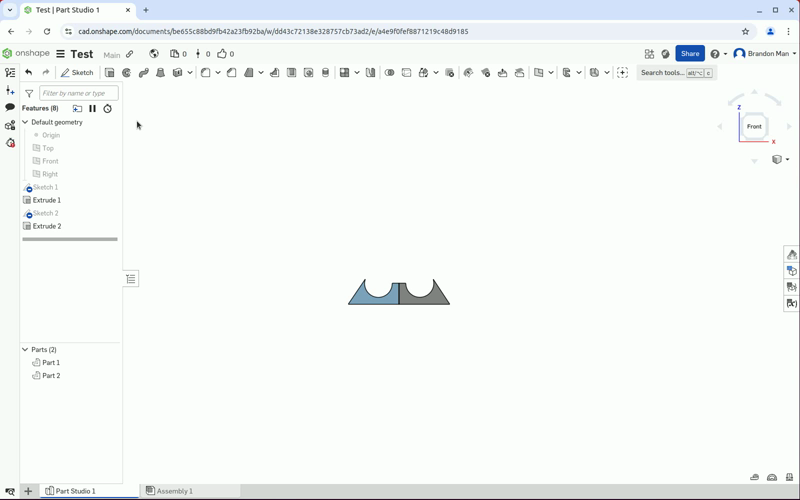
key(shift+h)
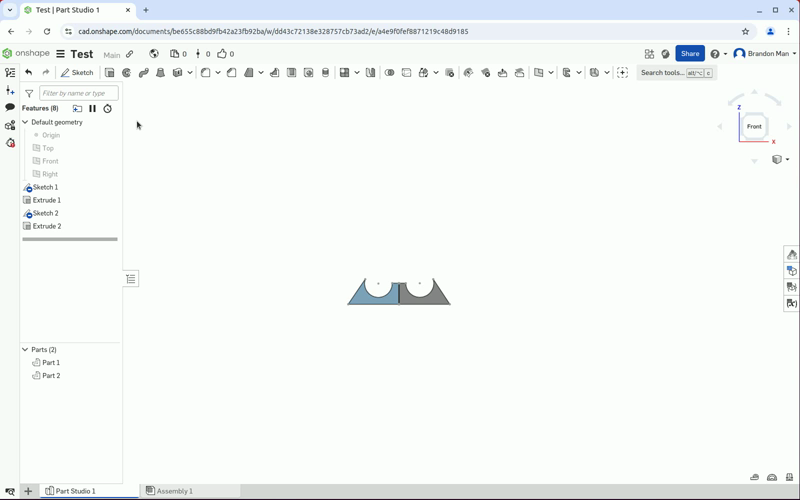
key(shift+h)
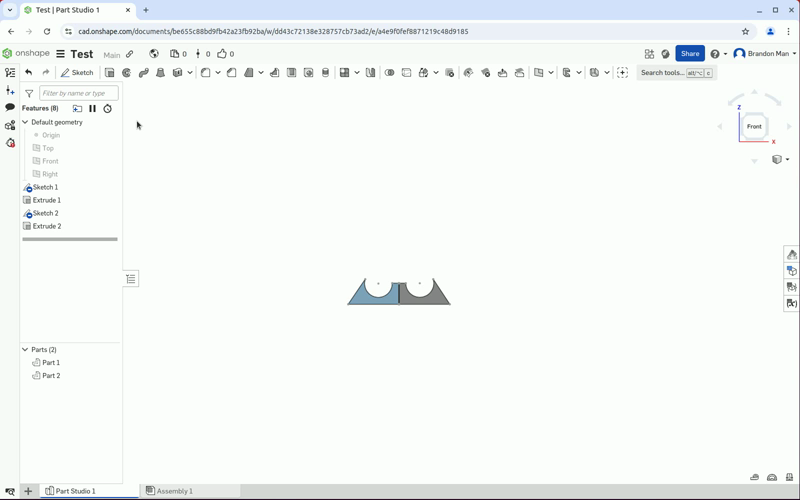
key(shift+7)
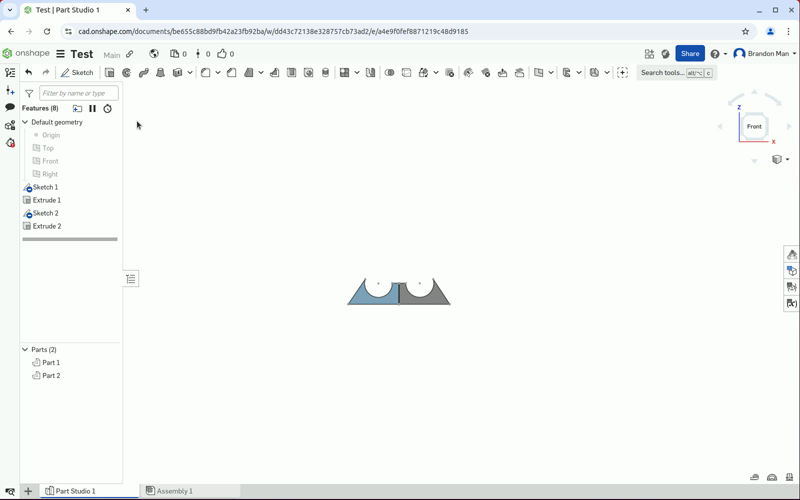
key(left, 2)
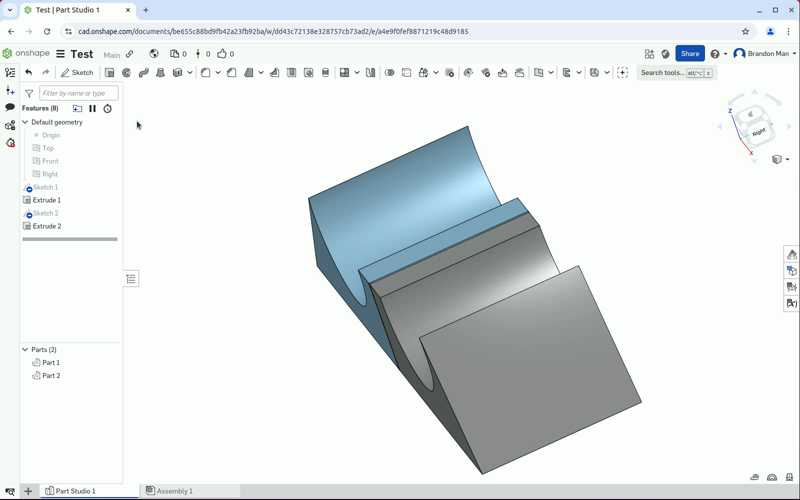
key(down, 2)
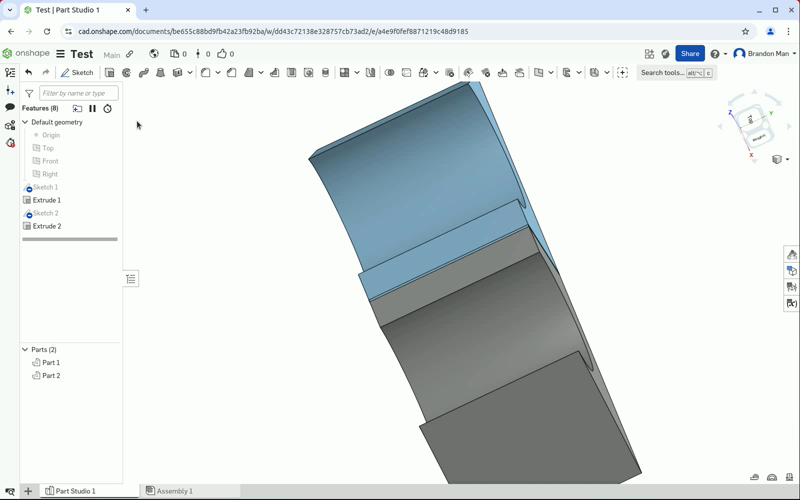
key(up, 2)
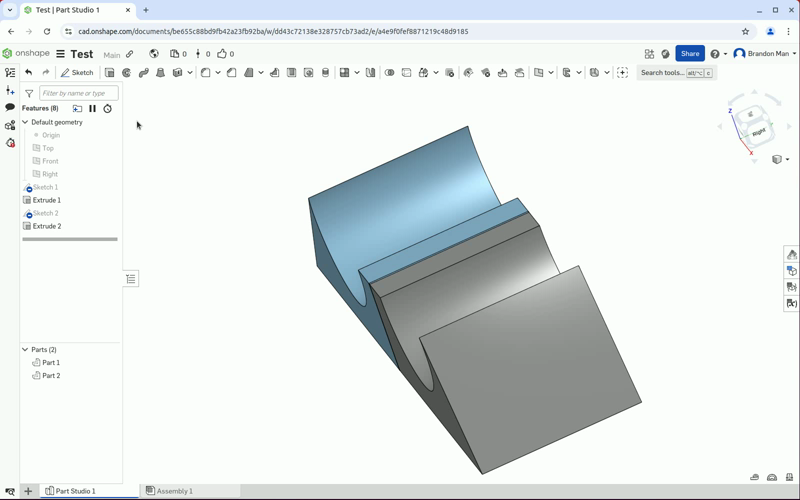
key(right, 2)
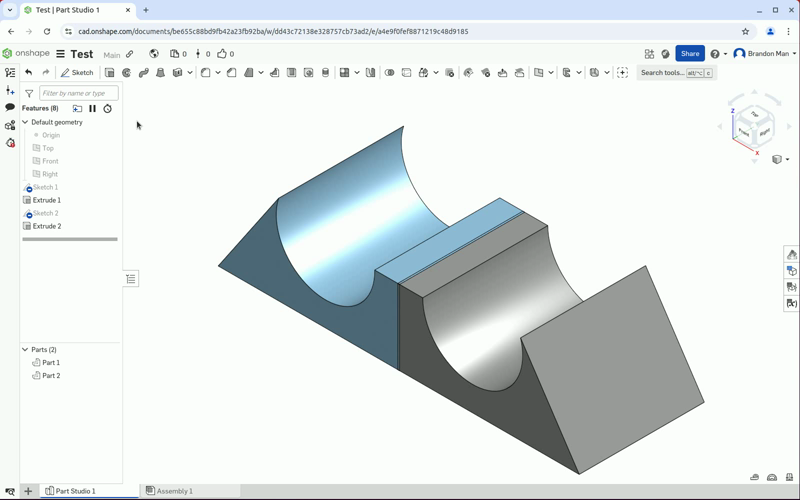
mouse_move(73, 189)
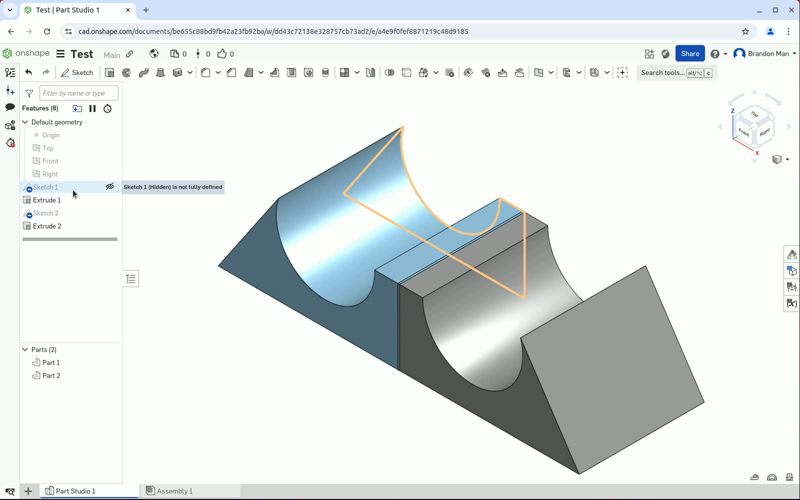
click(73, 189)